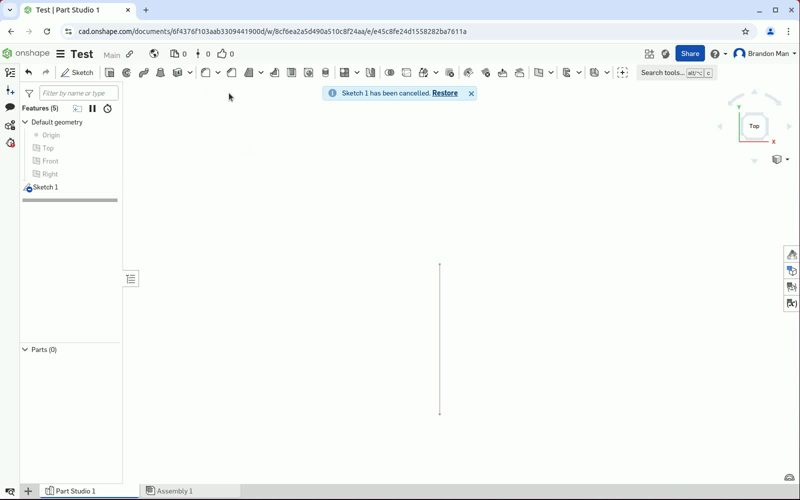
key(shift+h)
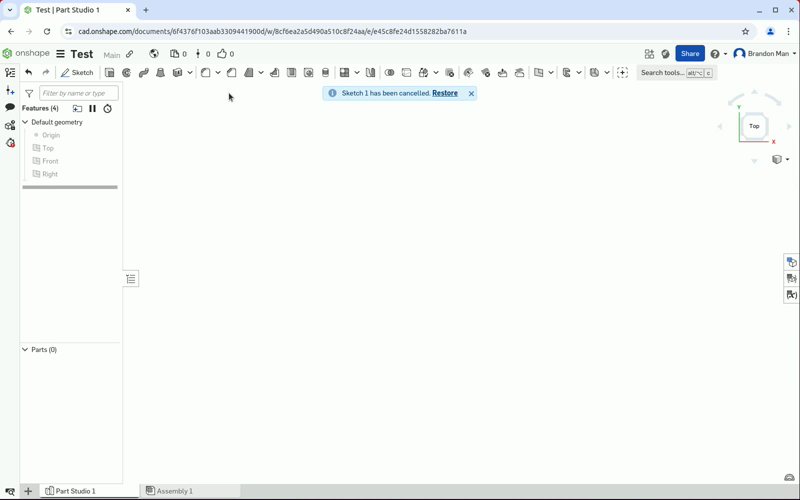
mouse_move(73, 352)
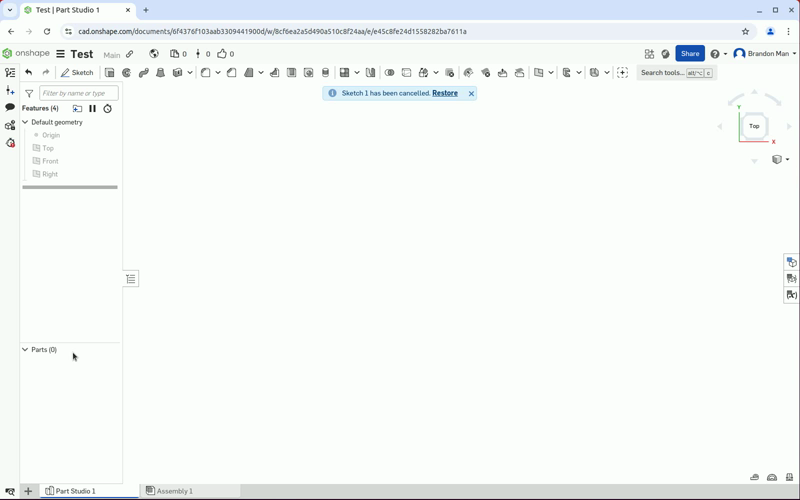
key(y)
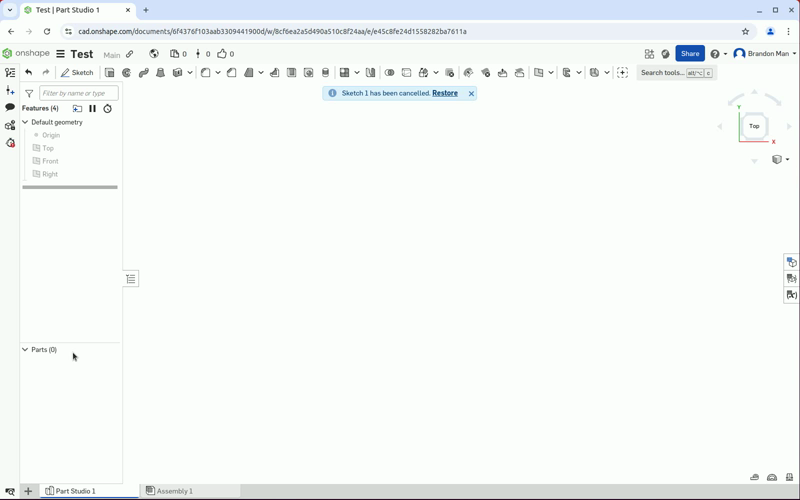
key(shift+p)
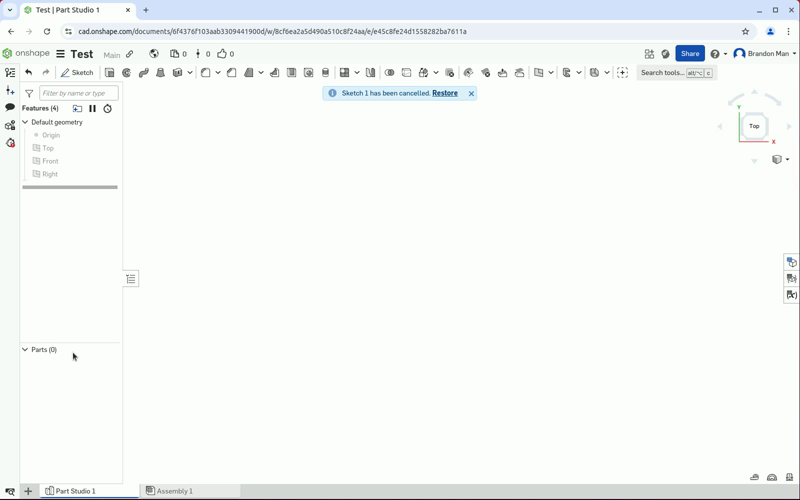
key(space)
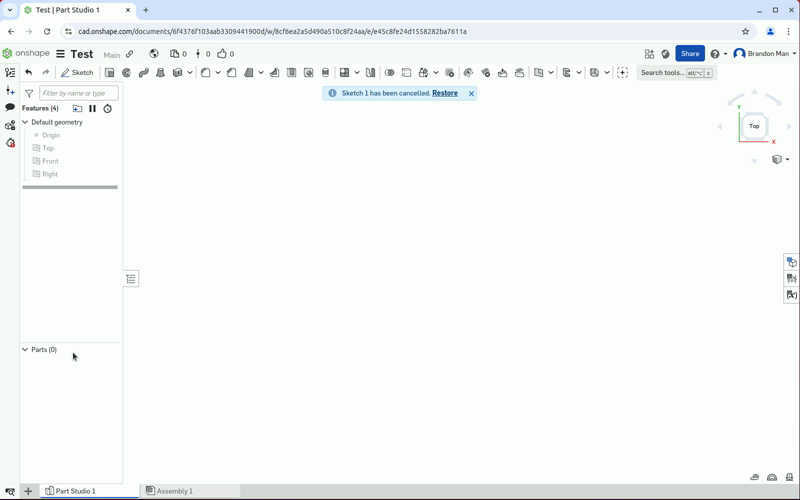
key_down(shift)
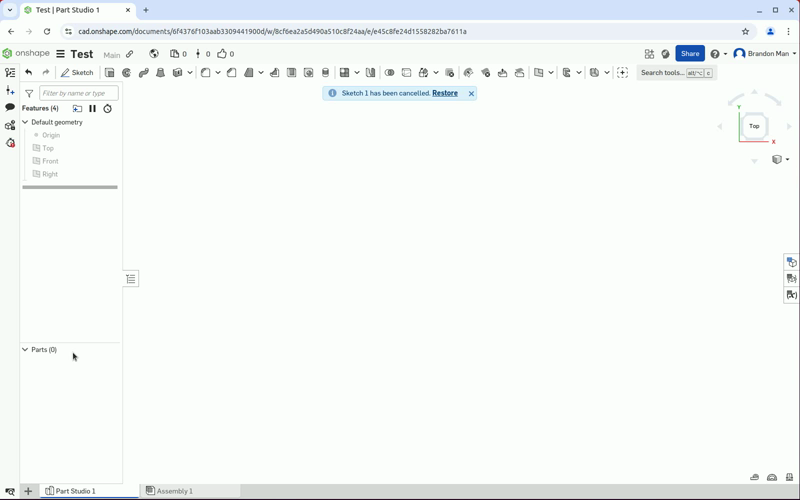
key(up)
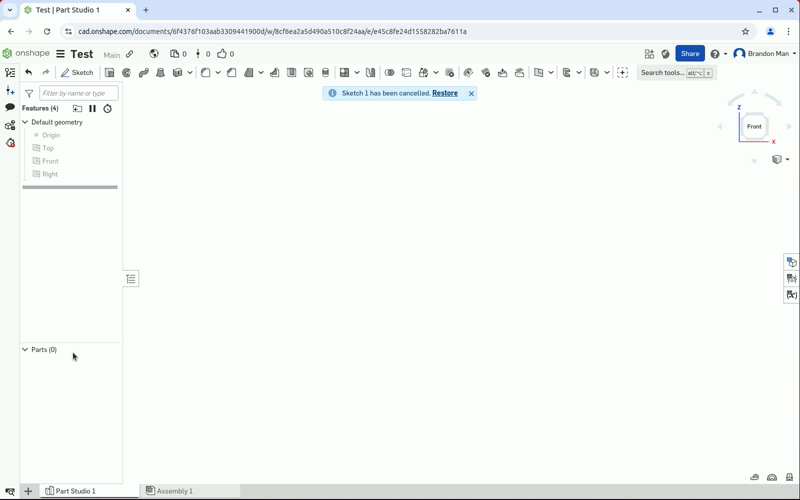
key_up(shift)
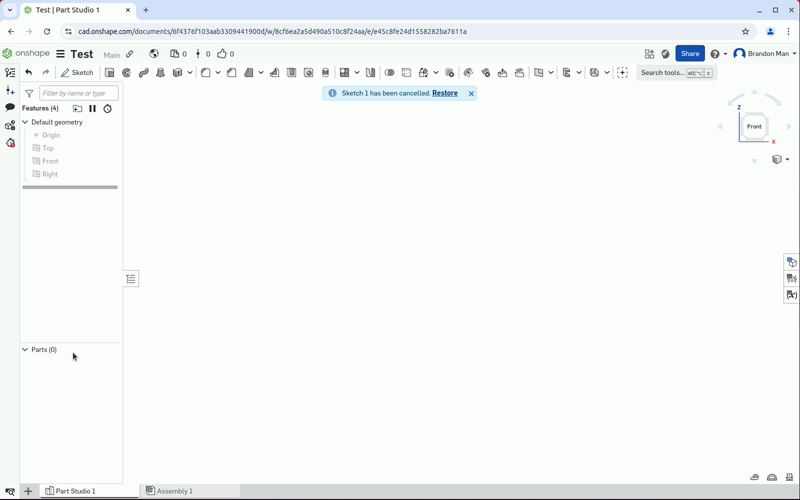
key(space)
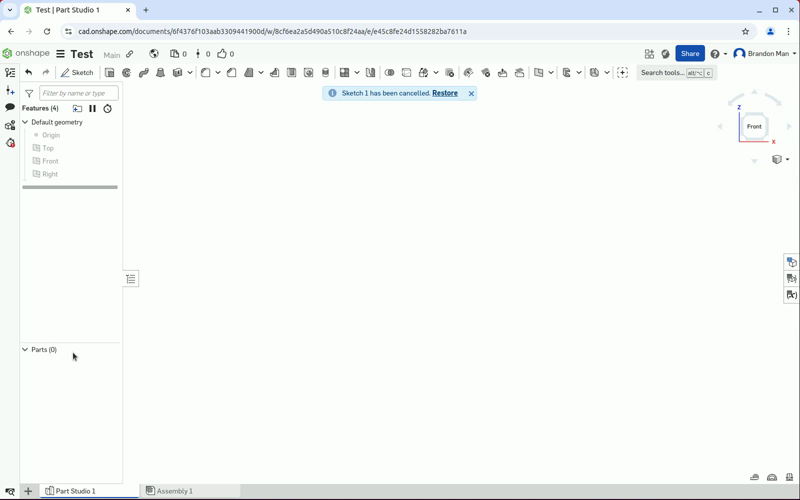
key_down(shift)
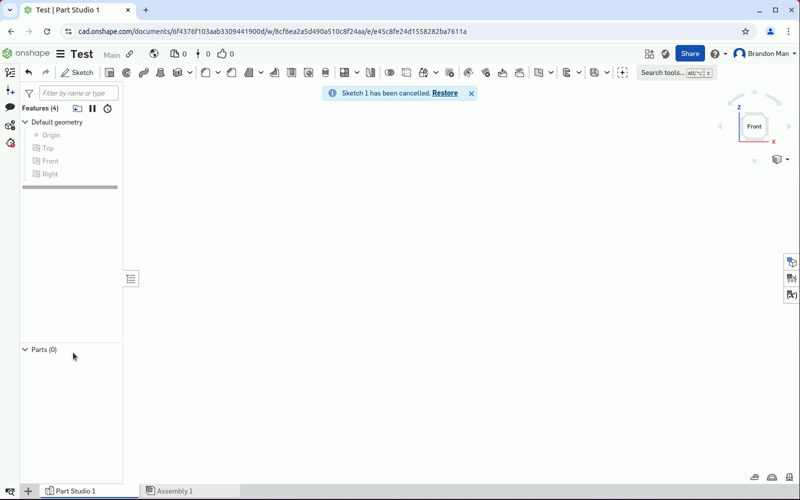
key(left)
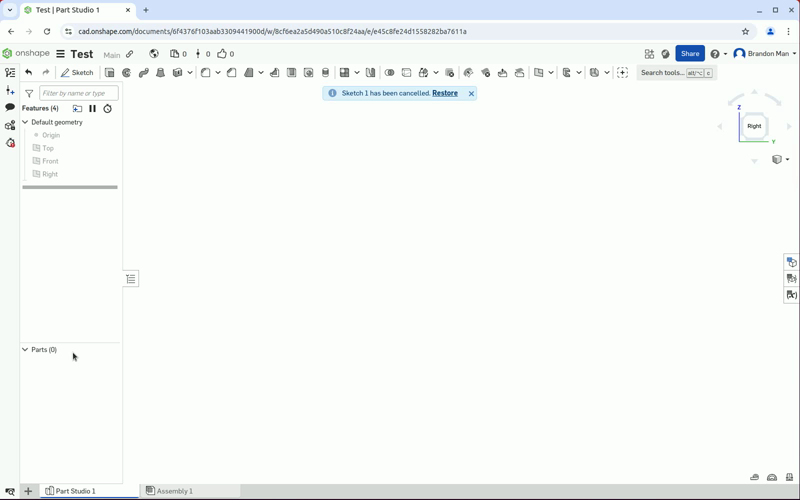
key_up(shift)
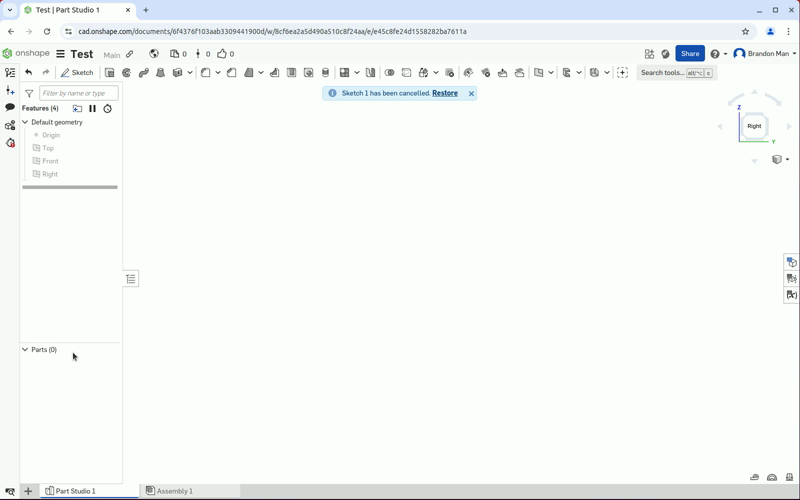
mouse_move(73, 352)
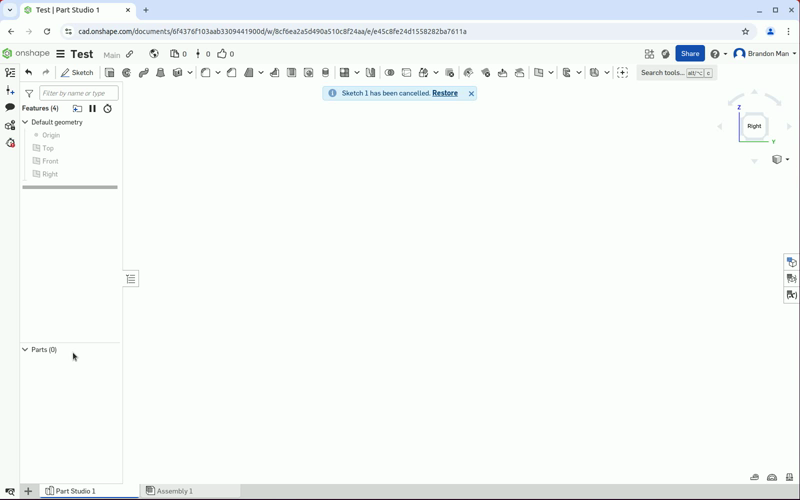
key(shift+y)
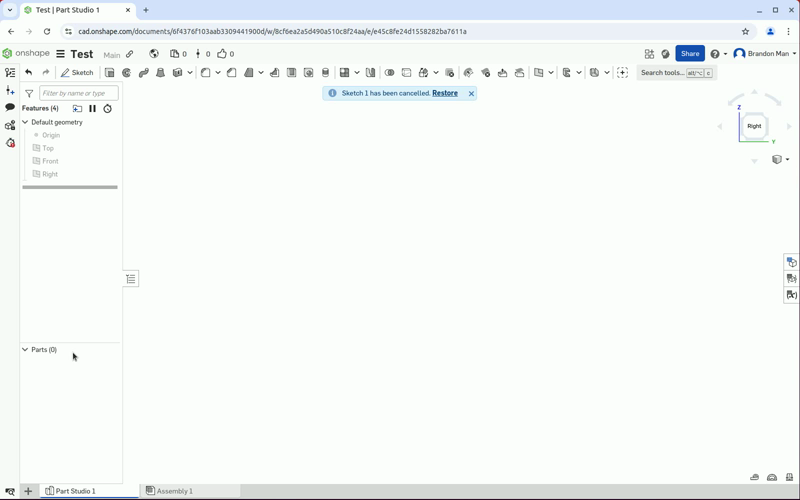
key(shift+s)
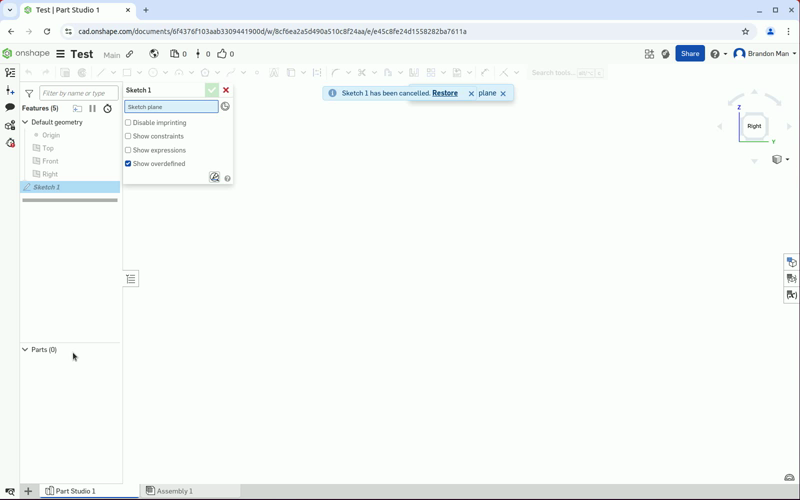
mouse_move(73, 176)
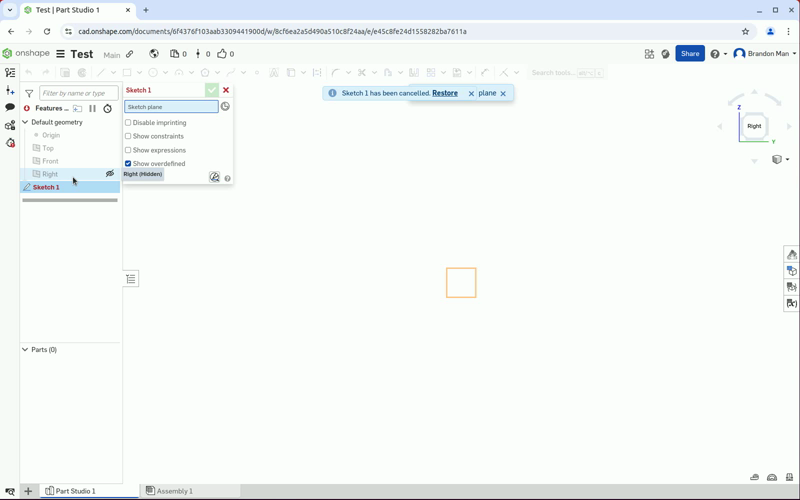
click(73, 176)
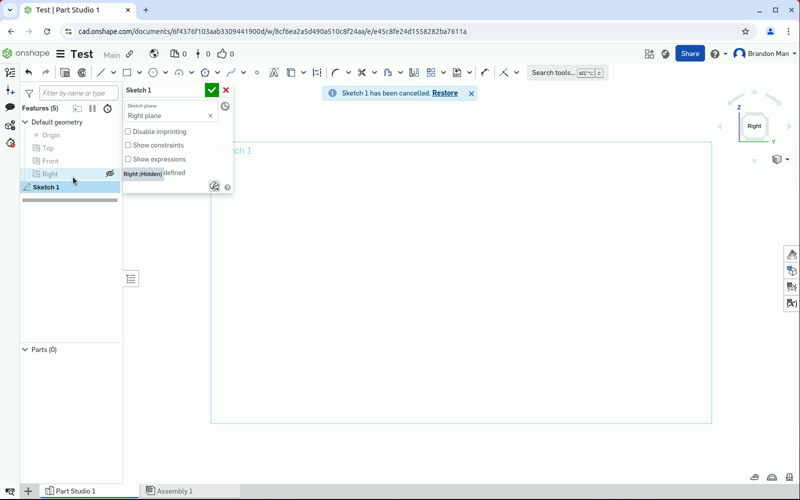
mouse_move(73, 352)
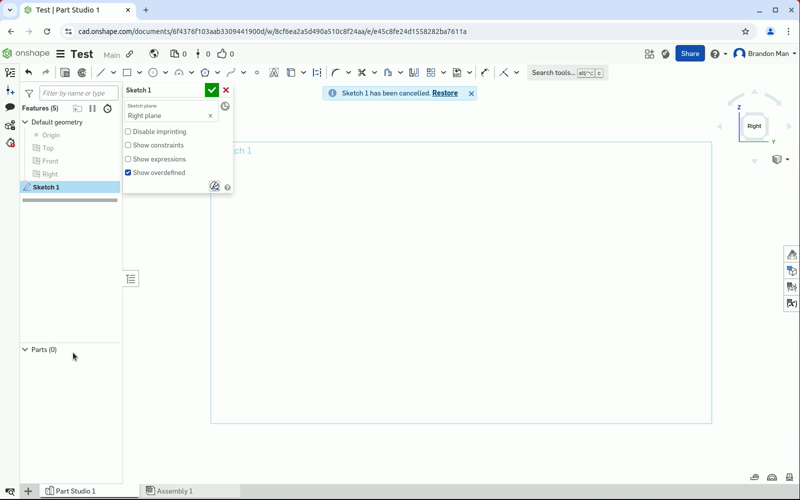
key(y)
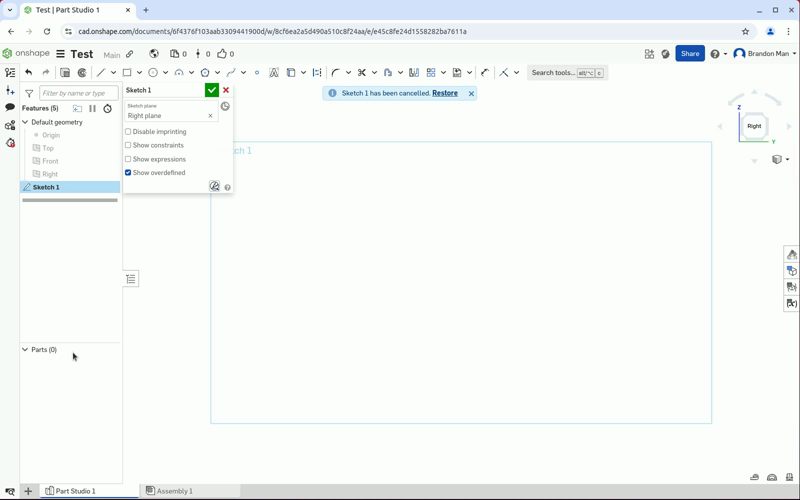
key(l)
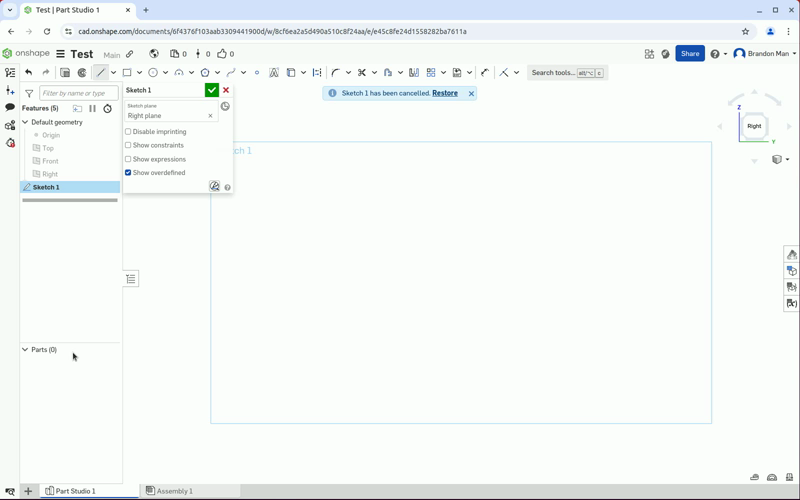
key_down(shift)
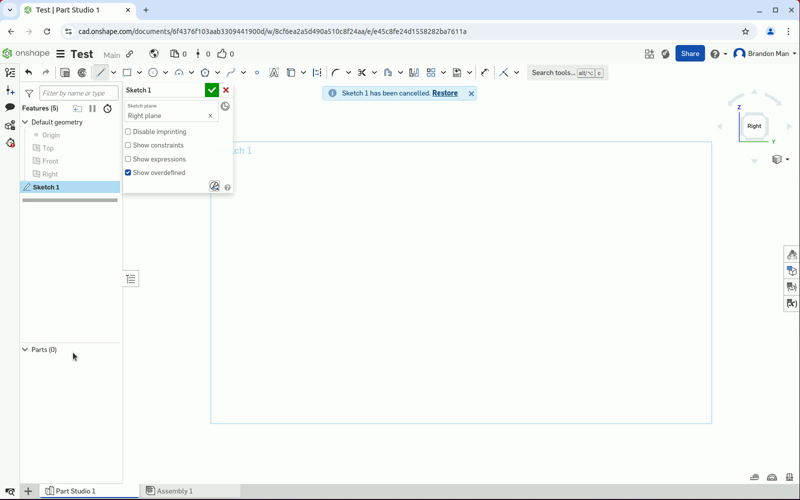
mouse_move(376, 233)
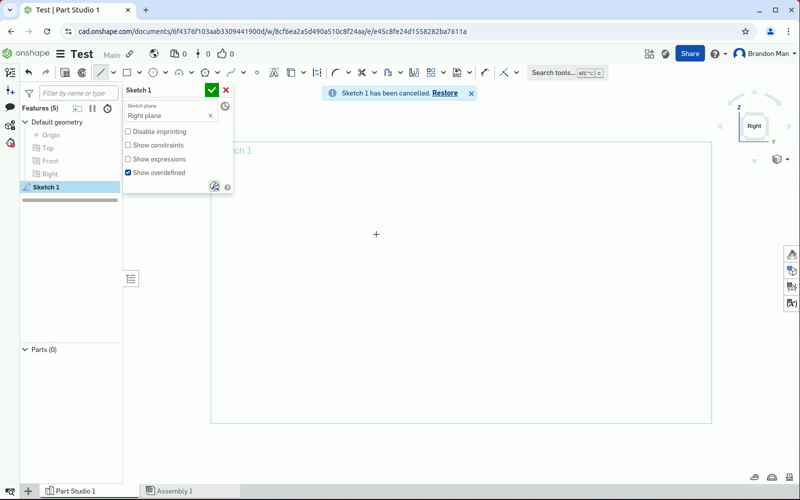
click(376, 233)
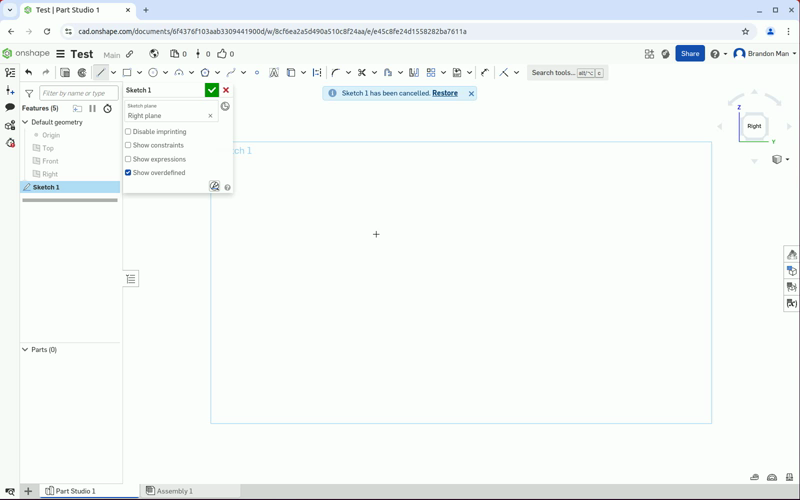
key_up(shift)
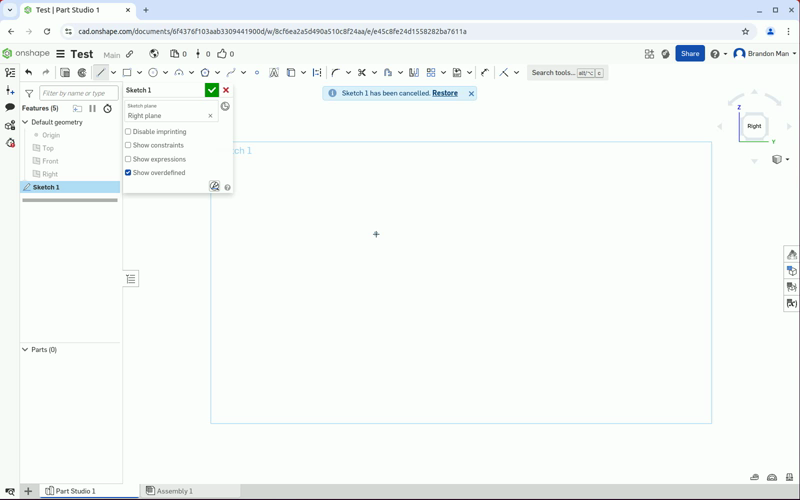
key_down(shift)
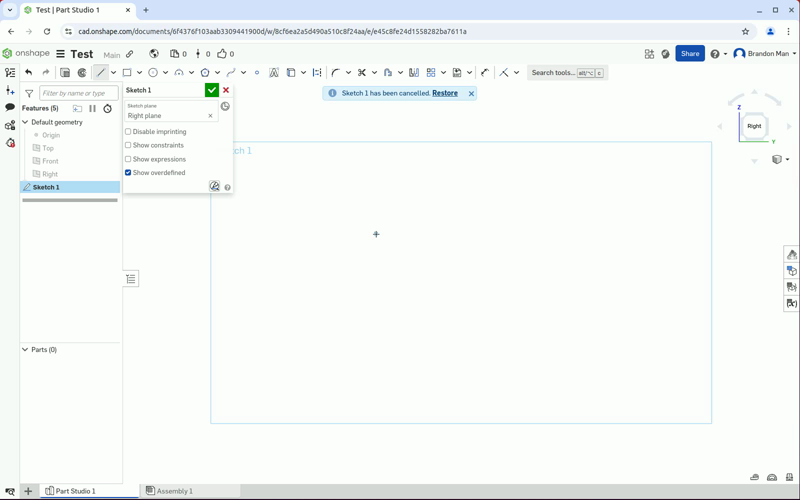
mouse_move(406, 233)
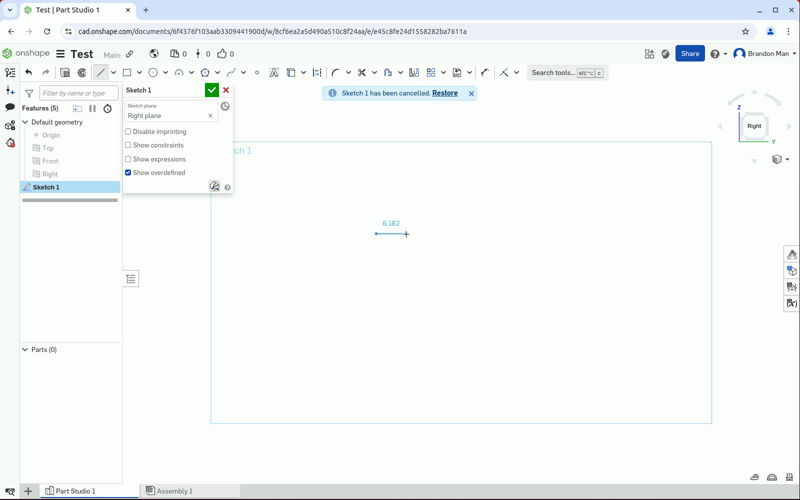
mouse_move(433, 233)
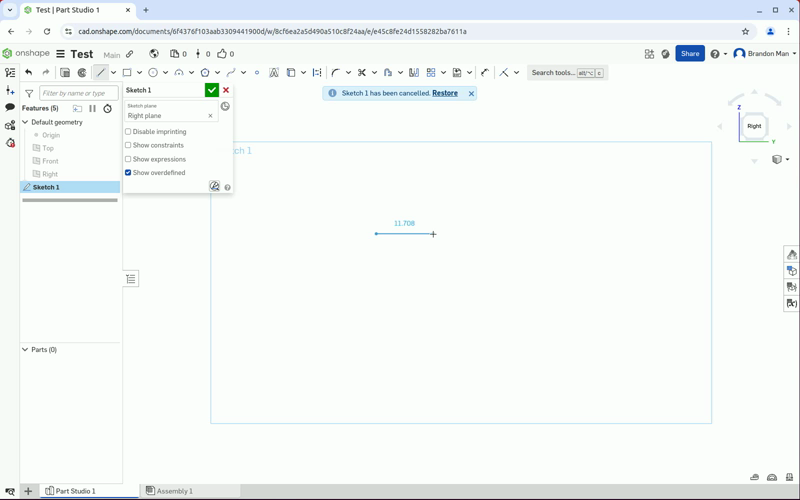
click(433, 233)
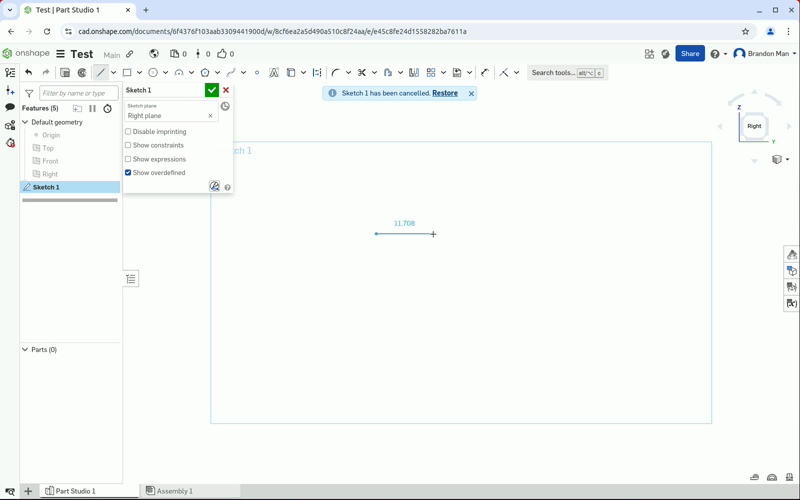
key_up(shift)
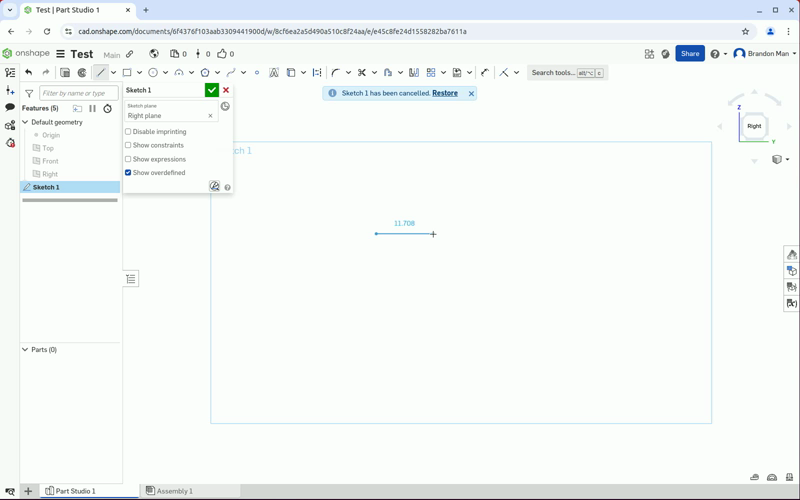
key_down(shift)
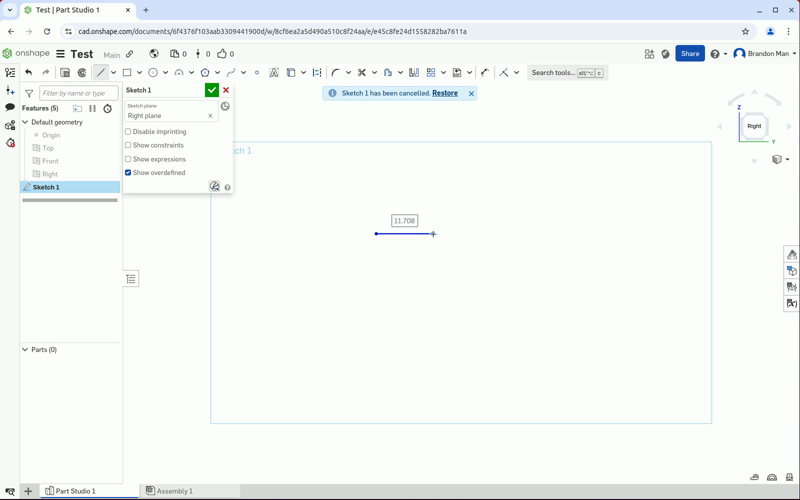
mouse_move(463, 233)
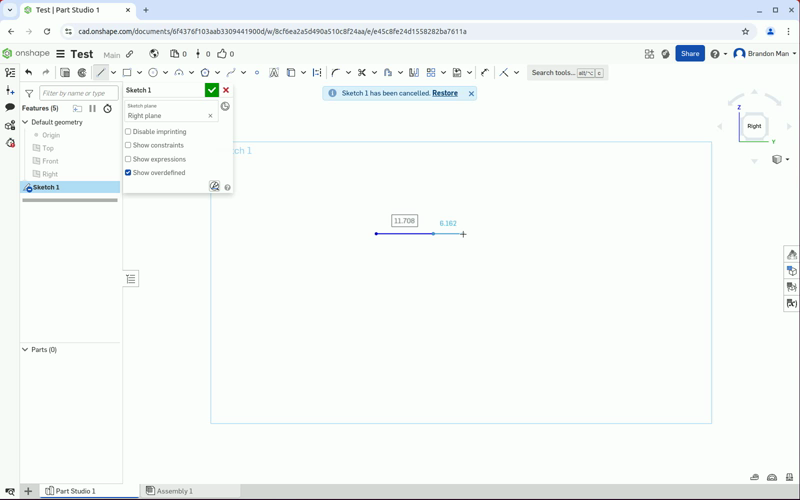
mouse_move(405, 184)
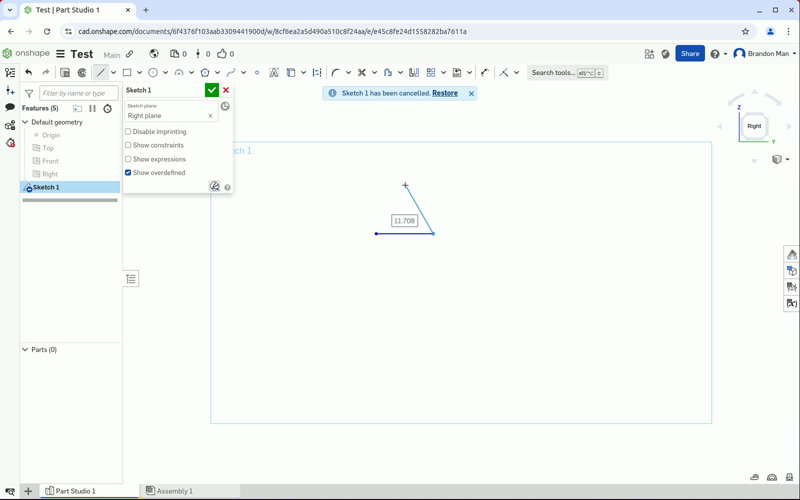
click(405, 184)
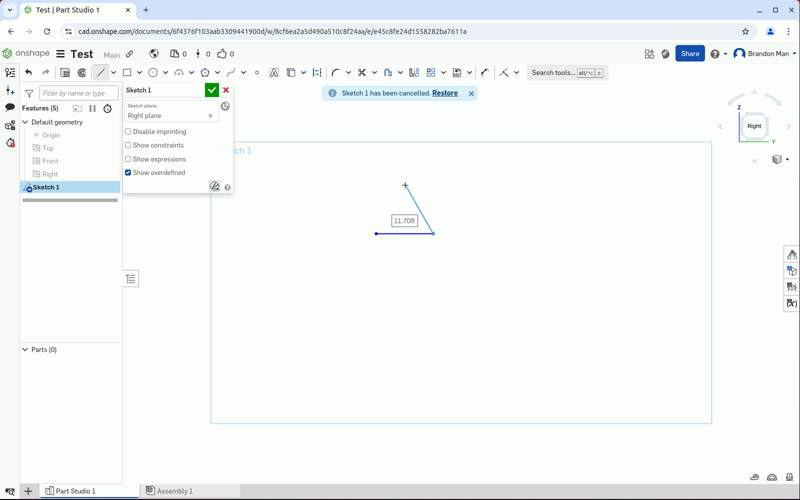
key_up(shift)
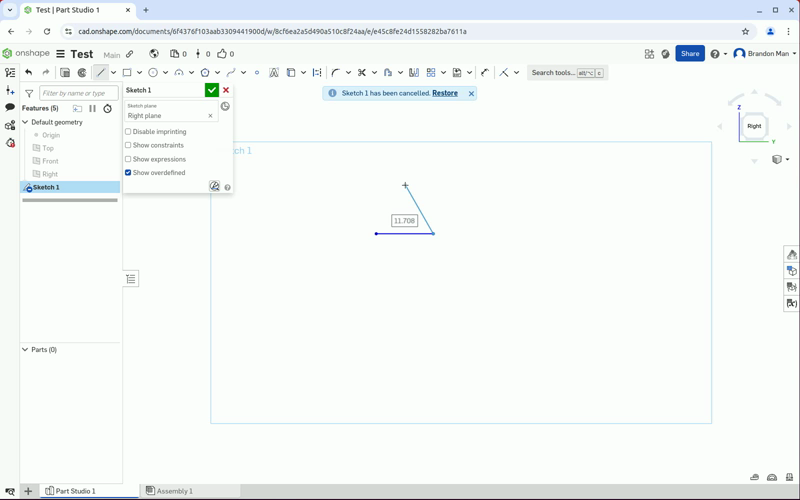
mouse_move(435, 184)
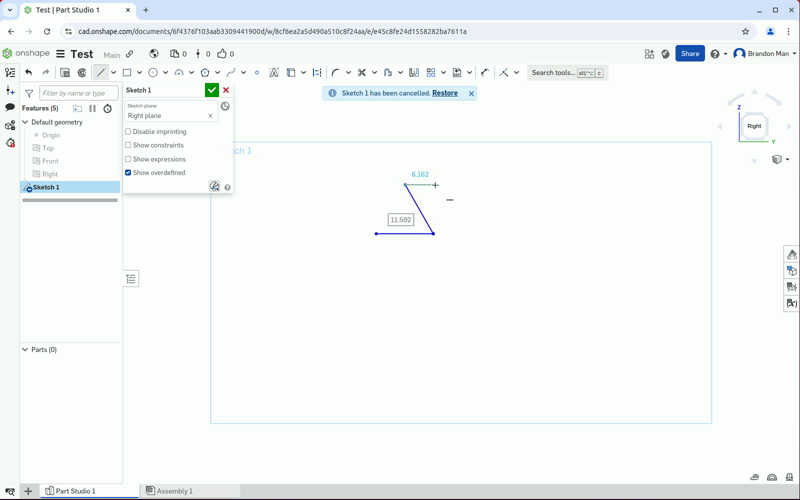
key_down(shift)
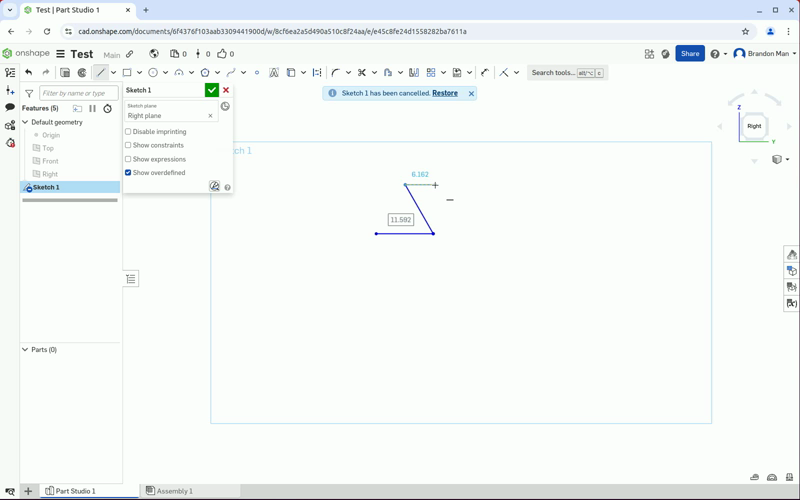
mouse_move(376, 233)
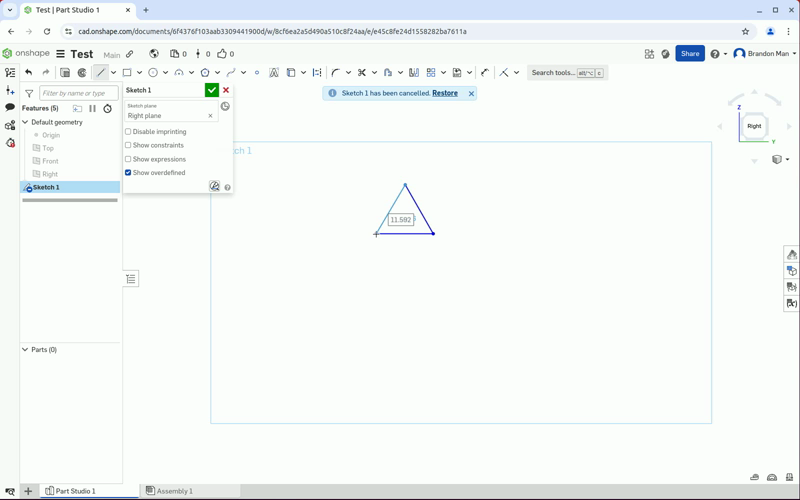
key_up(shift)
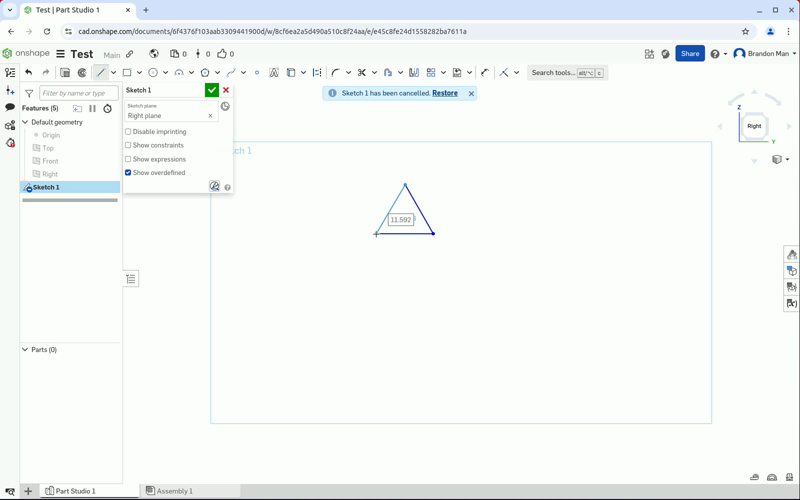
click(376, 233)
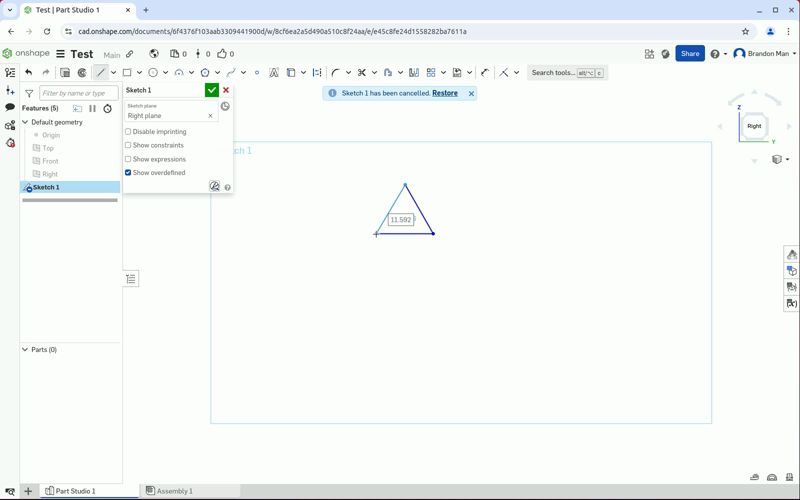
key(esc)
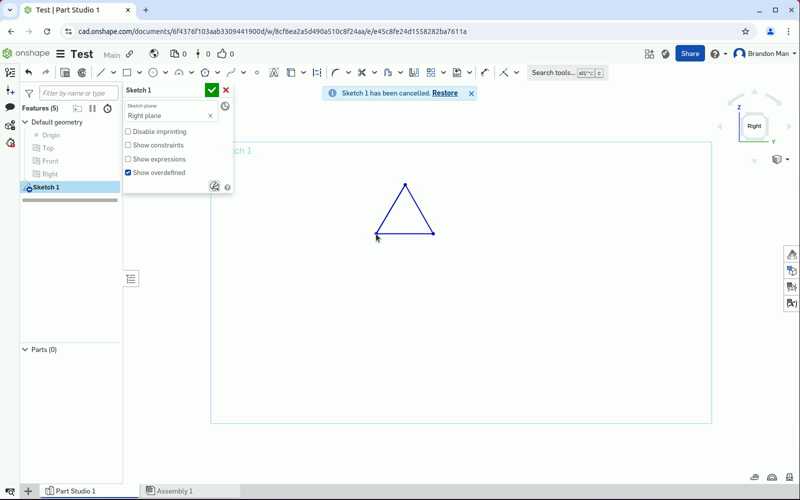
mouse_move(396, 225)
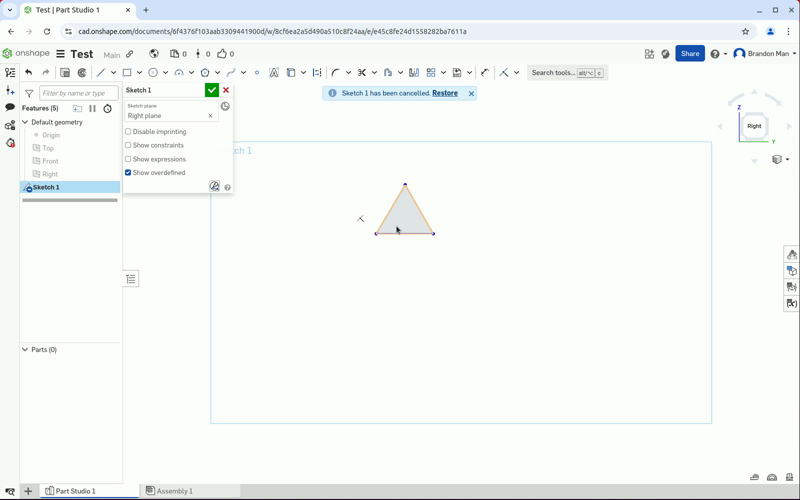
scroll(6)
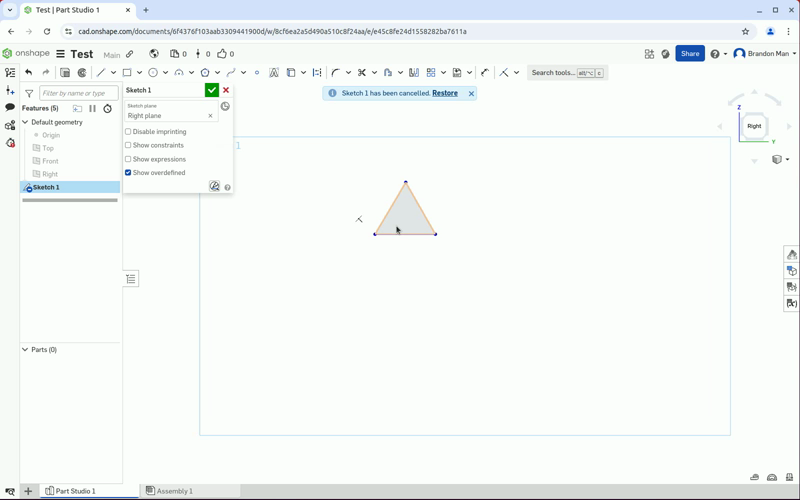
scroll(6)
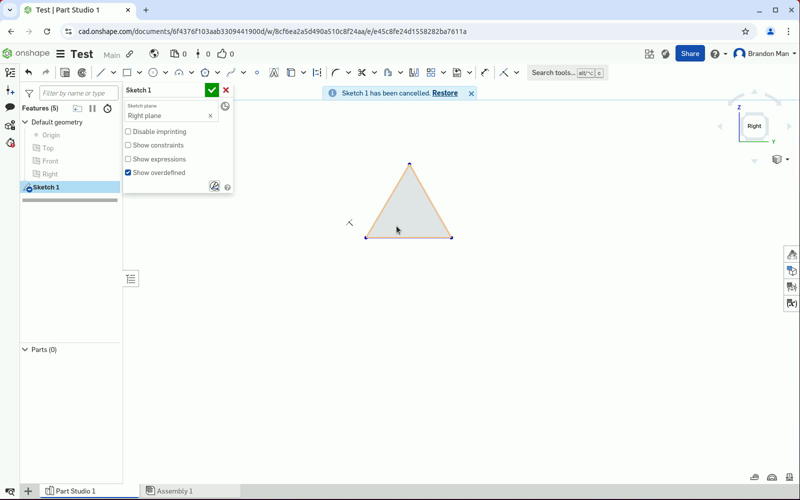
scroll(6)
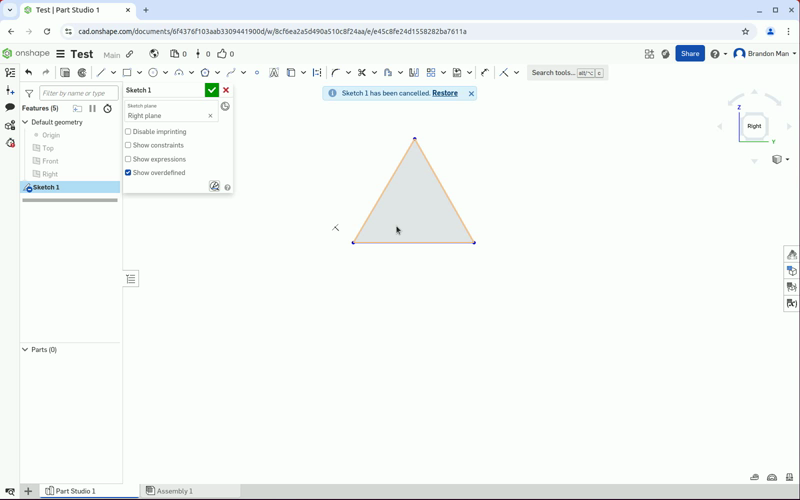
scroll(6)
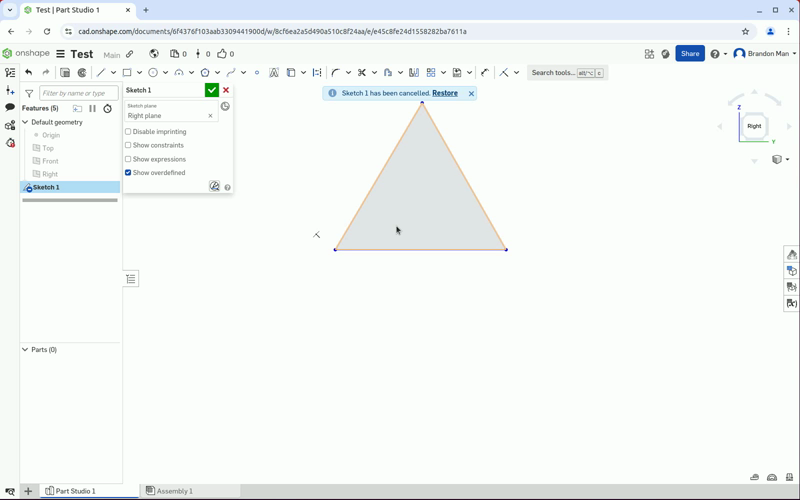
scroll(6)
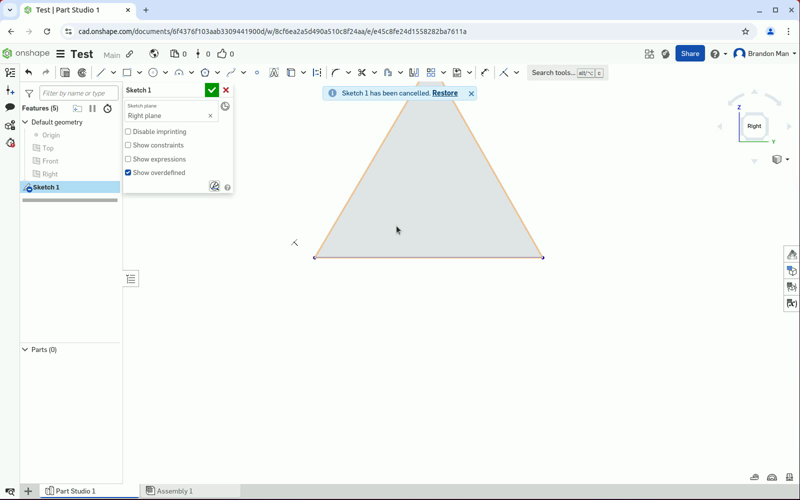
scroll(6)
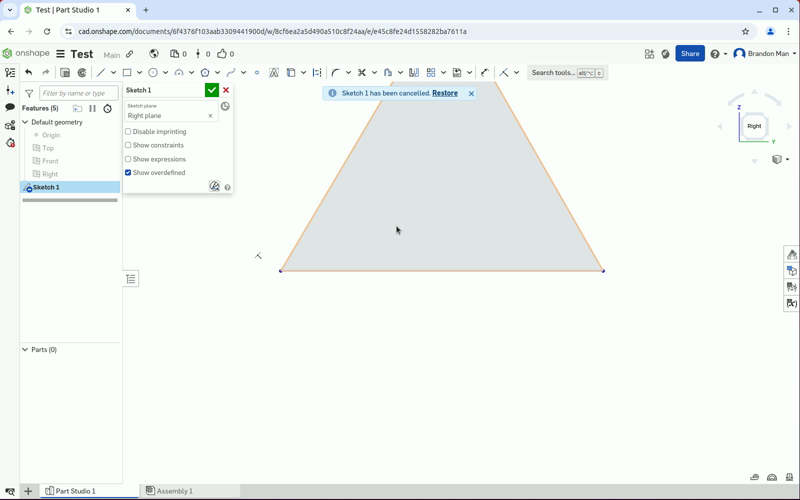
scroll(6)
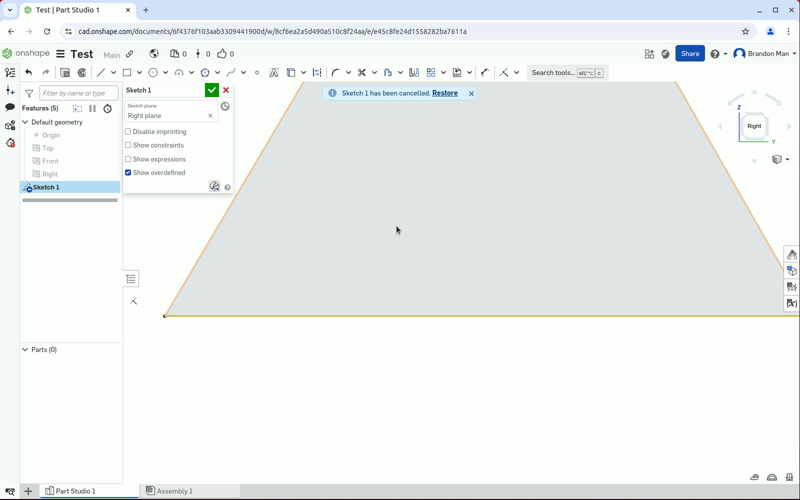
click(396, 225)
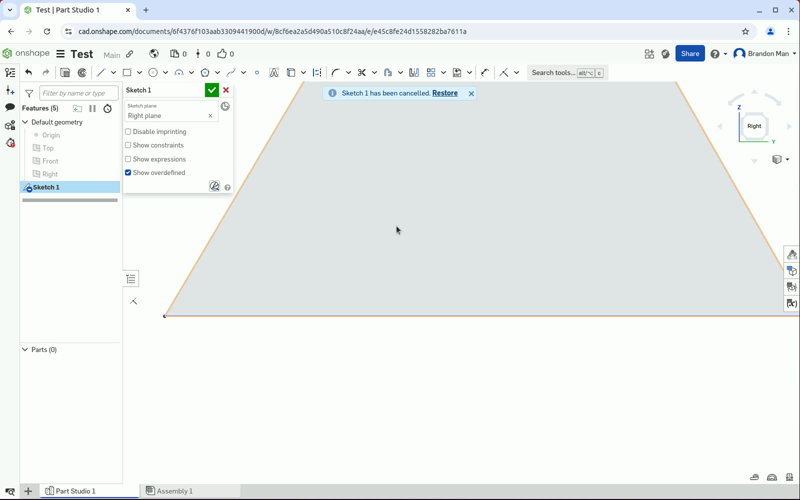
scroll(-6)
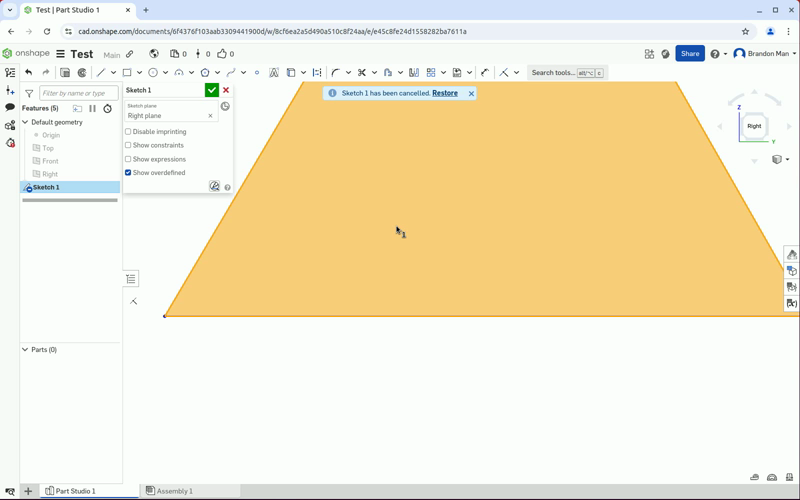
scroll(-6)
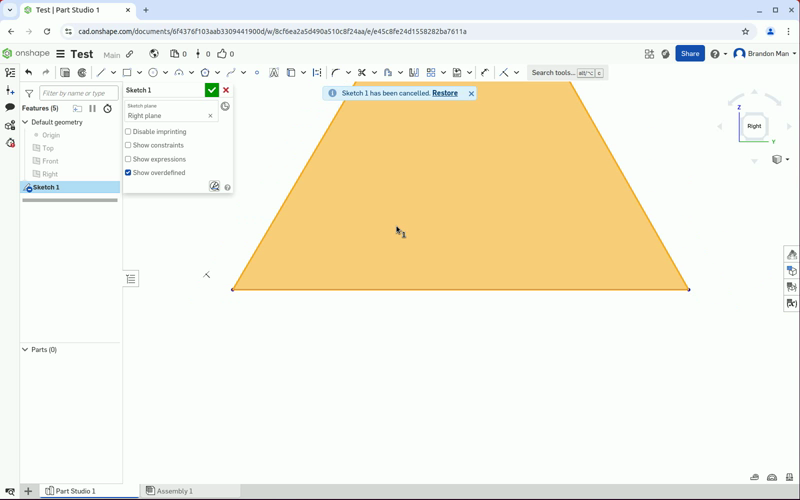
scroll(-6)
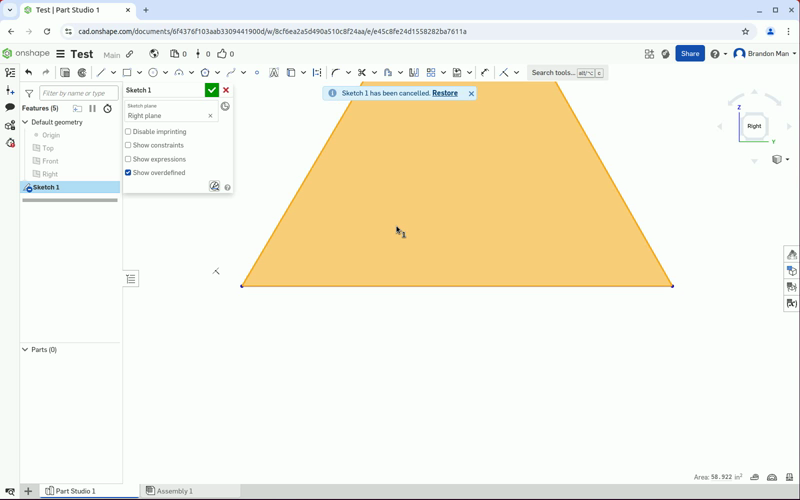
scroll(-6)
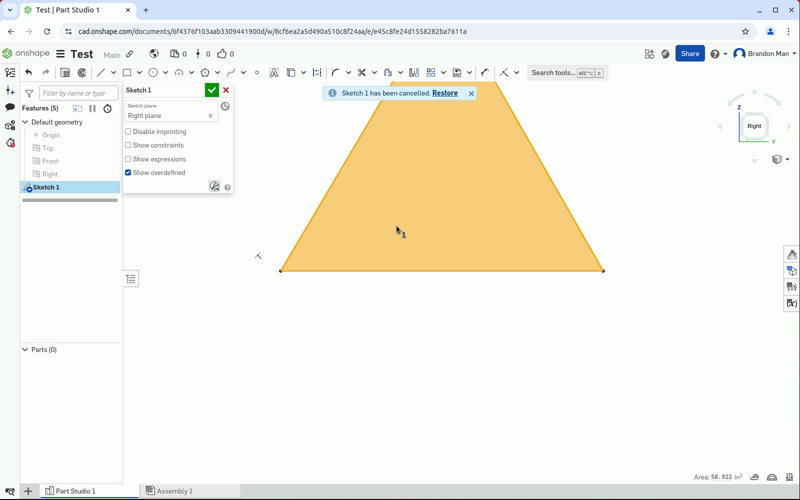
scroll(-6)
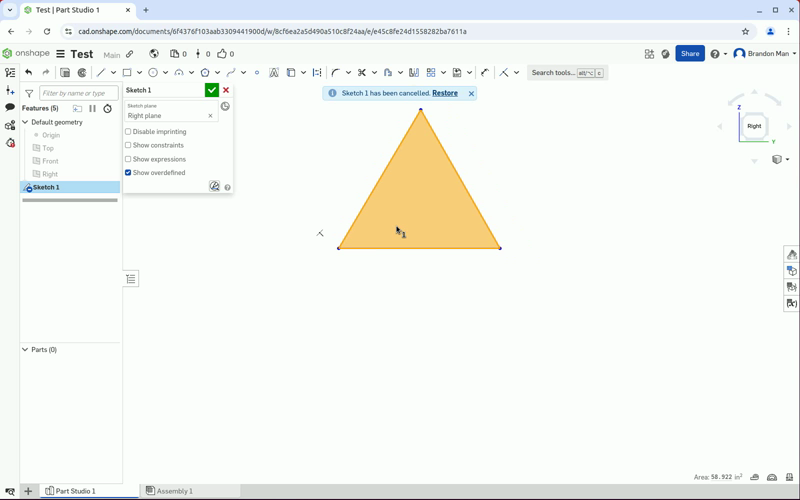
scroll(-6)
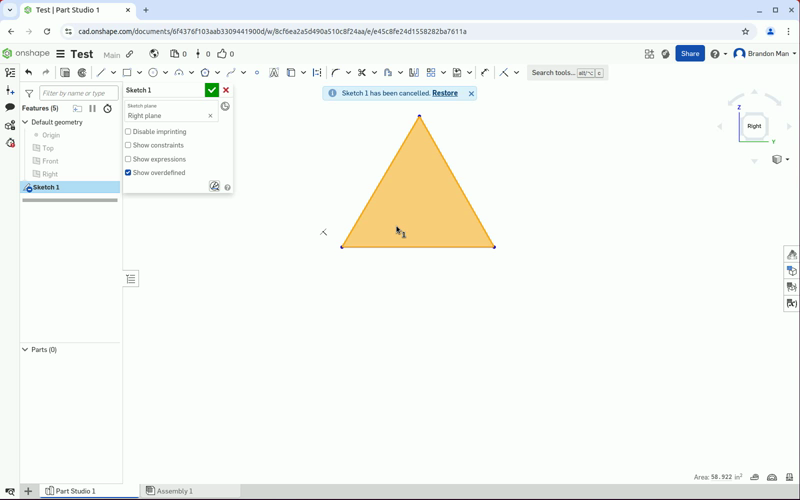
scroll(-6)
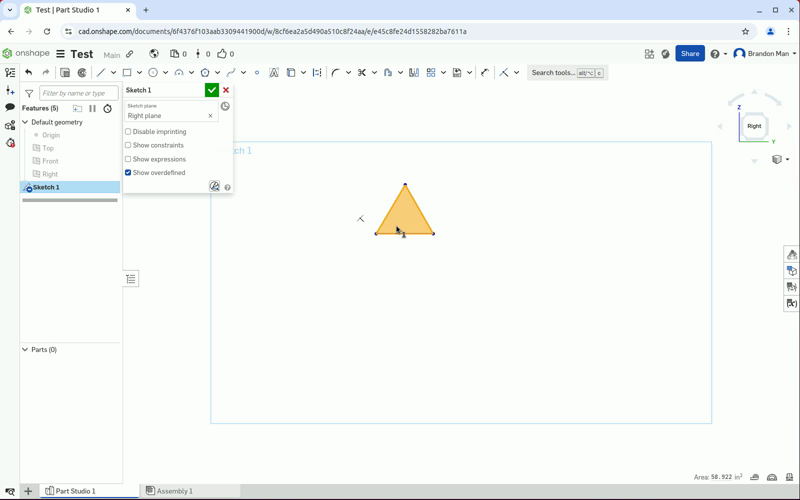
mouse_move(73, 352)
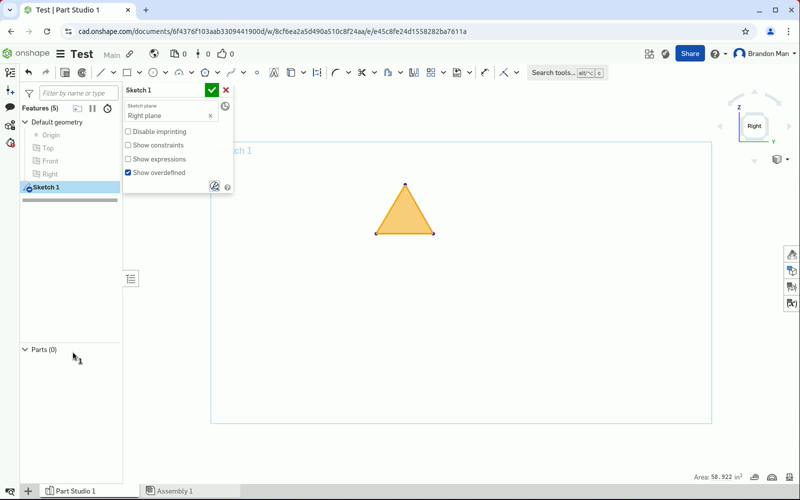
key(shift+y)
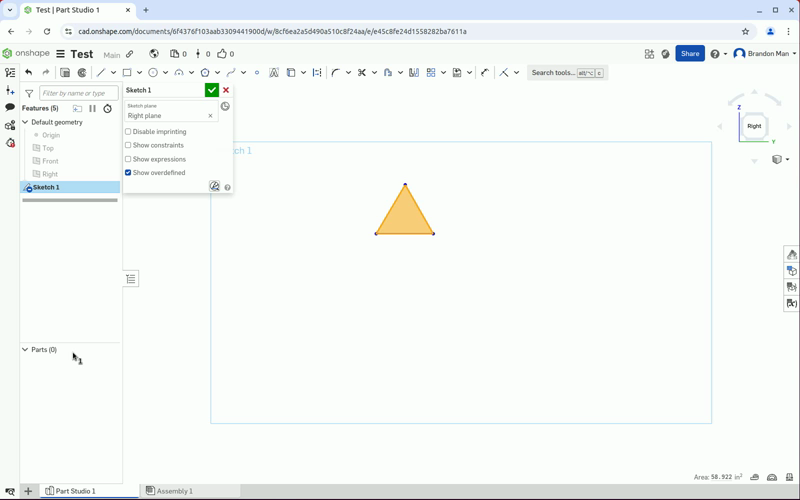
key(shift+e)
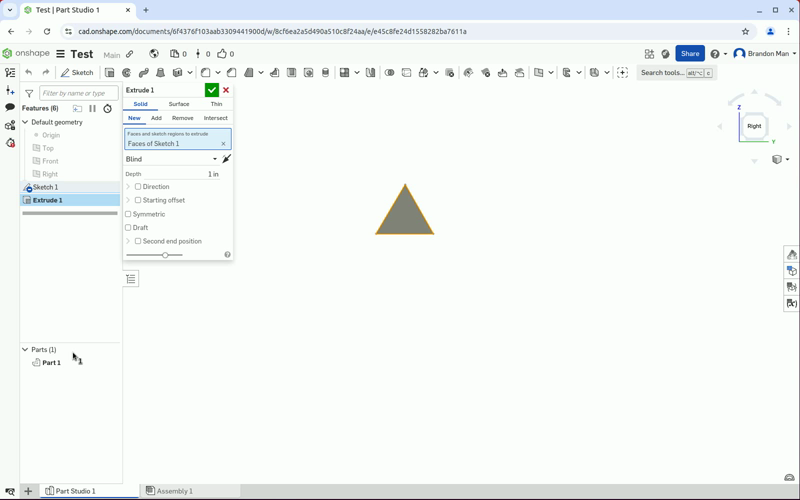
mouse_move(143, 106)
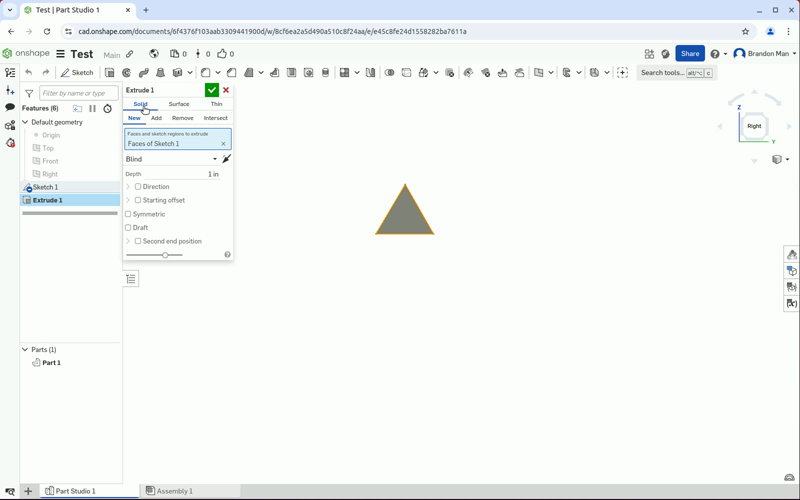
click(143, 106)
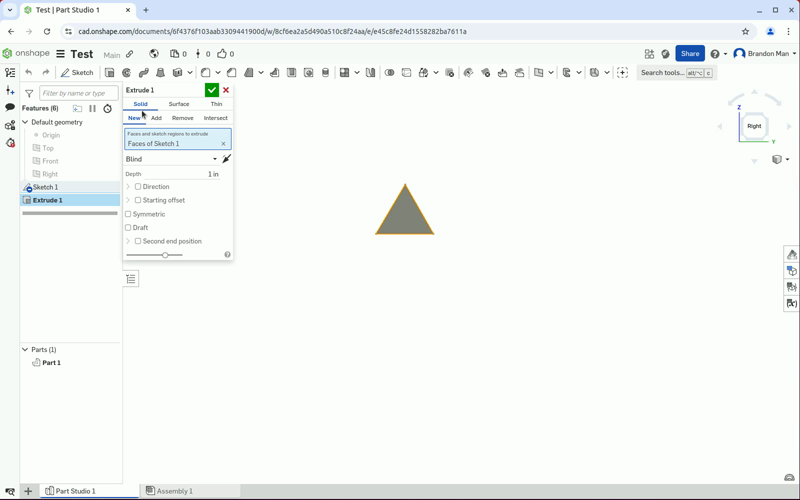
mouse_move(137, 120)
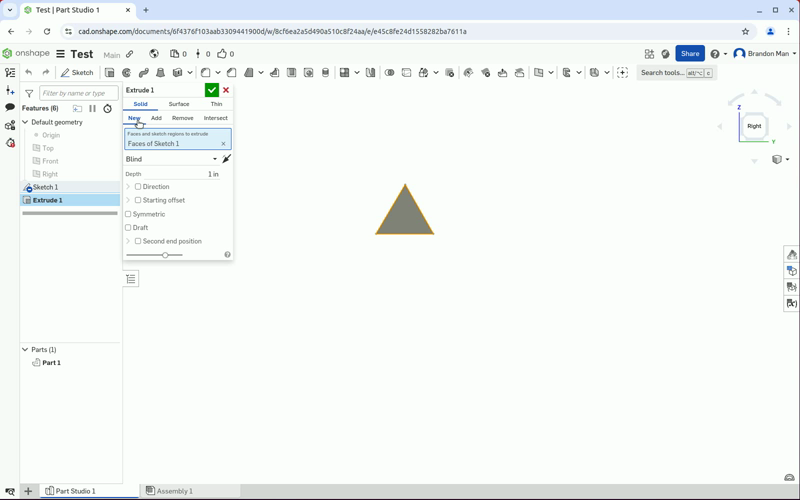
click(137, 120)
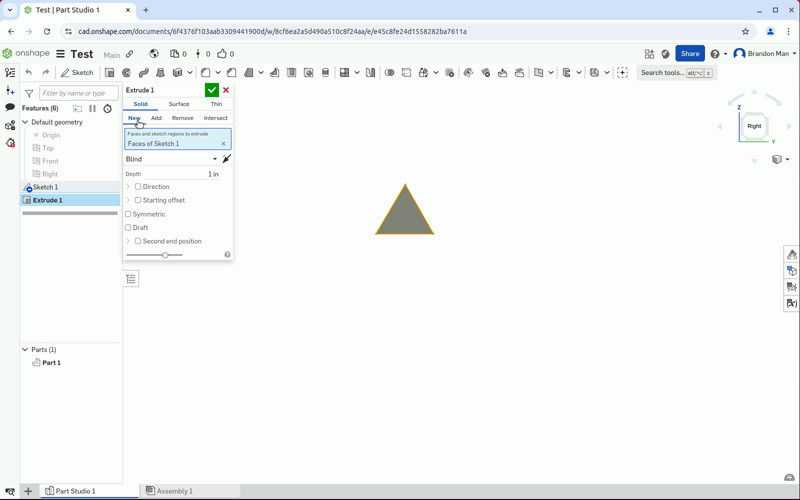
key(tab, 4)
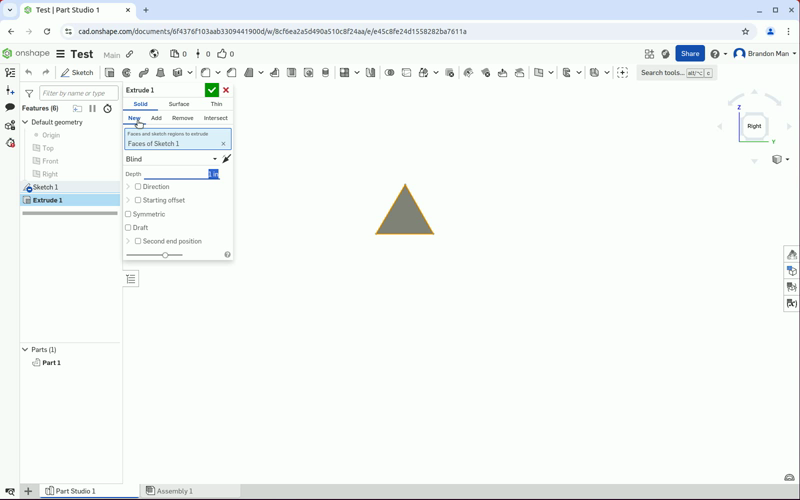
text(2.166)
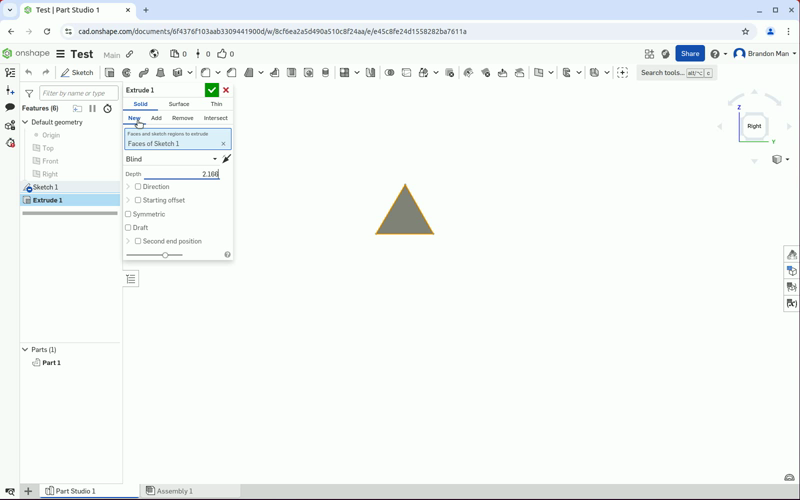
key(enter)
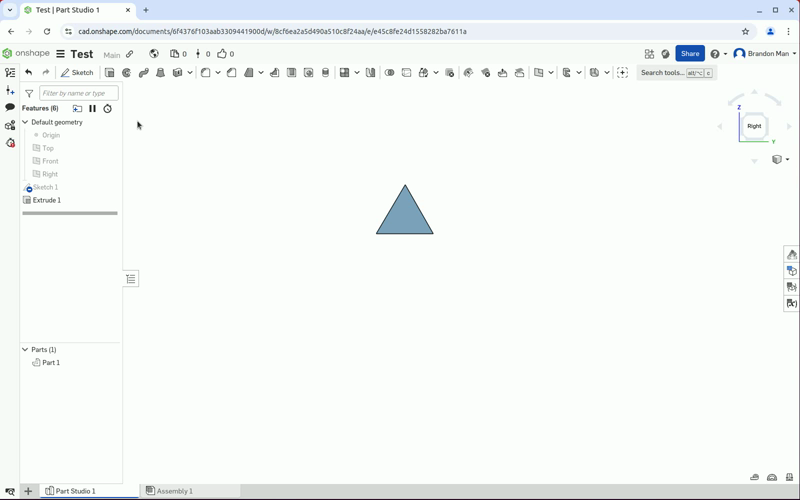
key(shift+h)
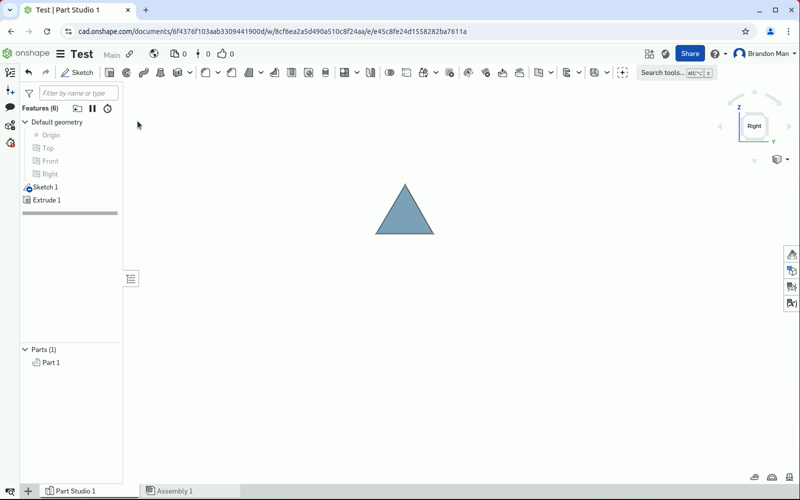
key(shift+h)
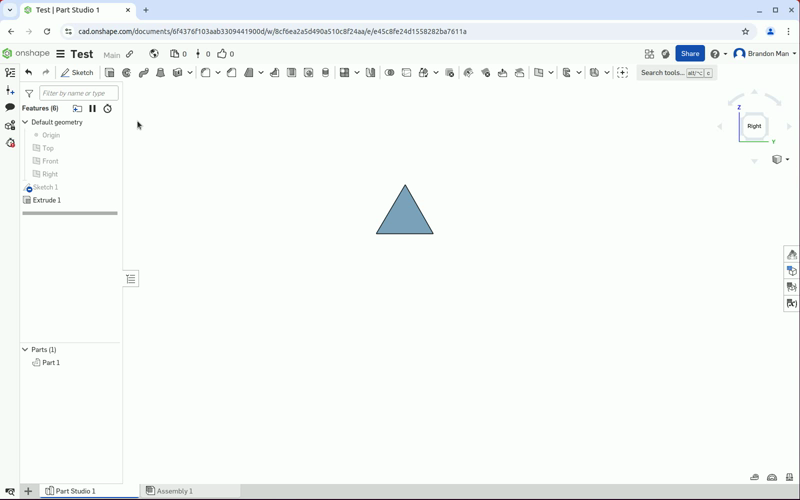
mouse_move(73, 189)
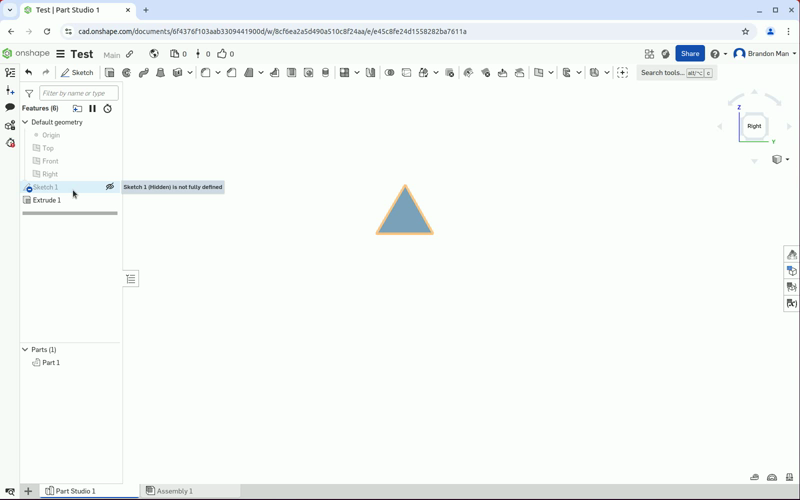
click(73, 189)
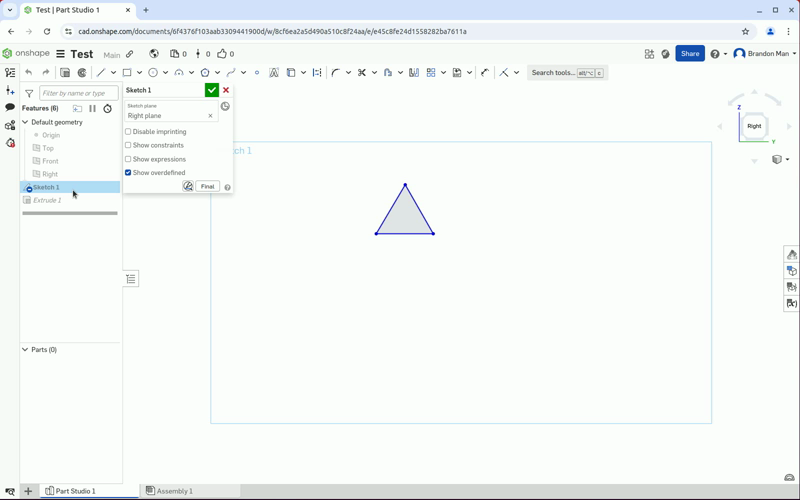
mouse_move(229, 92)
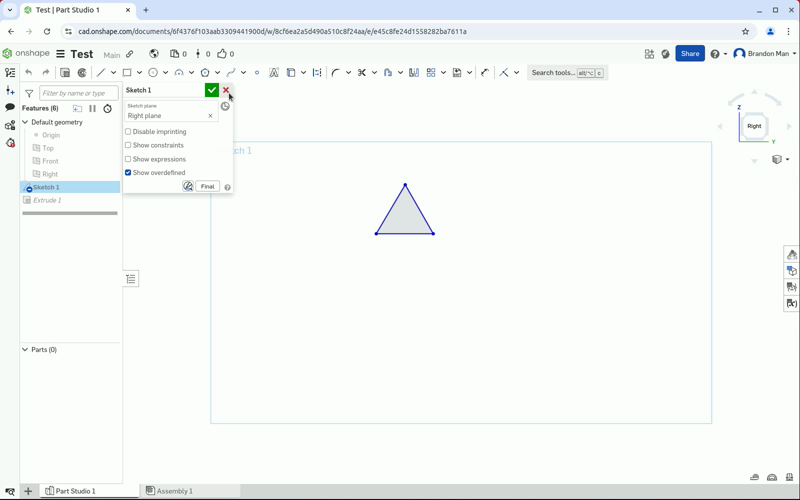
click(229, 92)
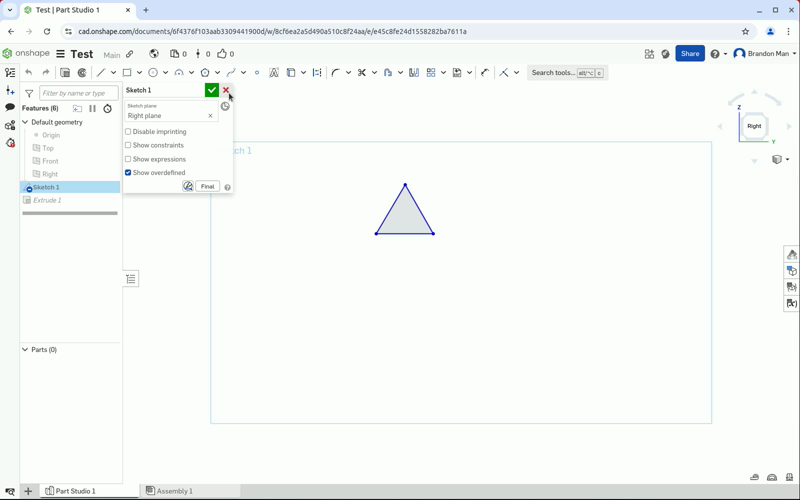
key(shift+s)
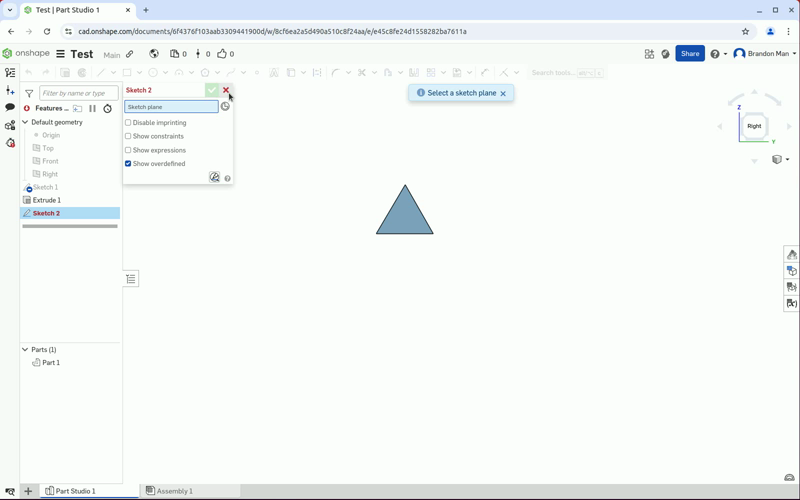
mouse_move(73, 176)
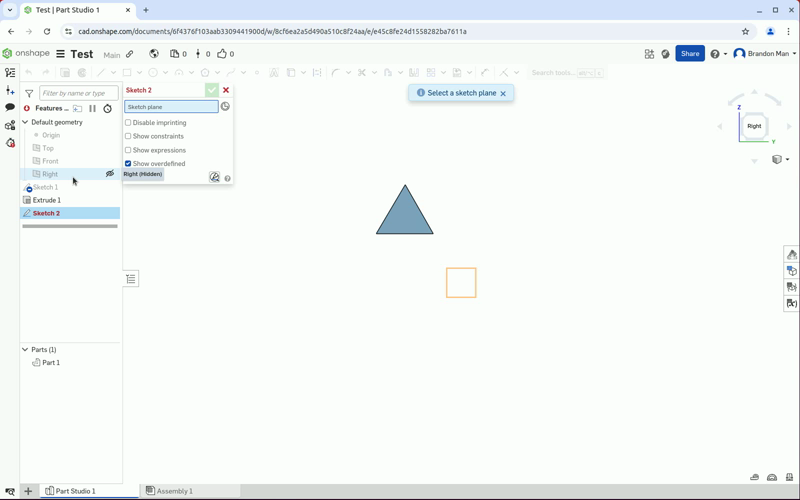
click(73, 176)
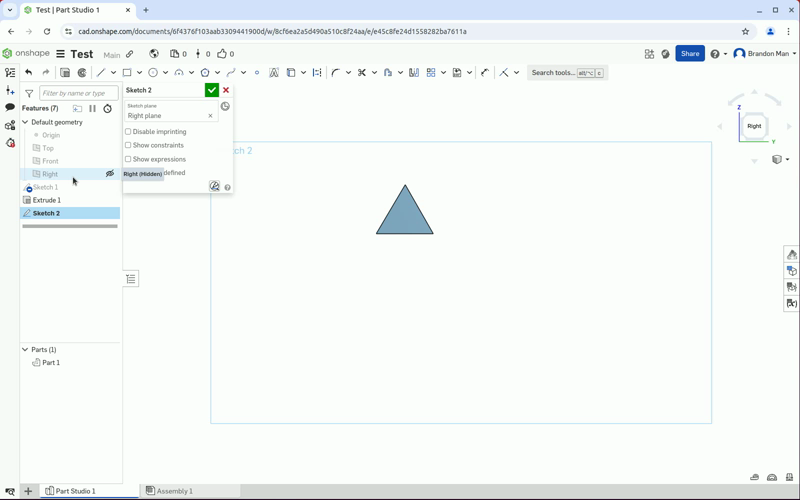
mouse_move(73, 352)
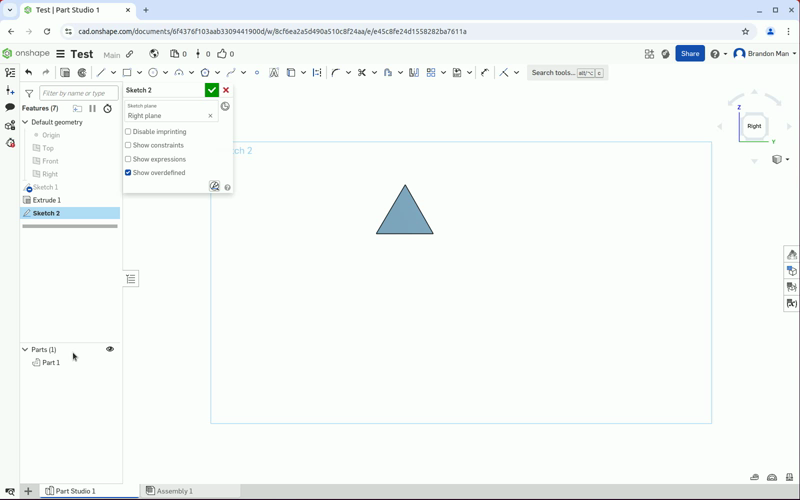
key(y)
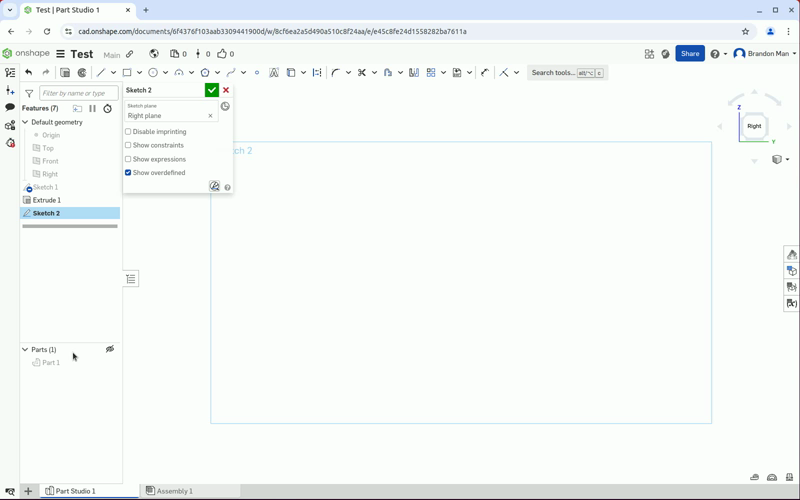
key(l)
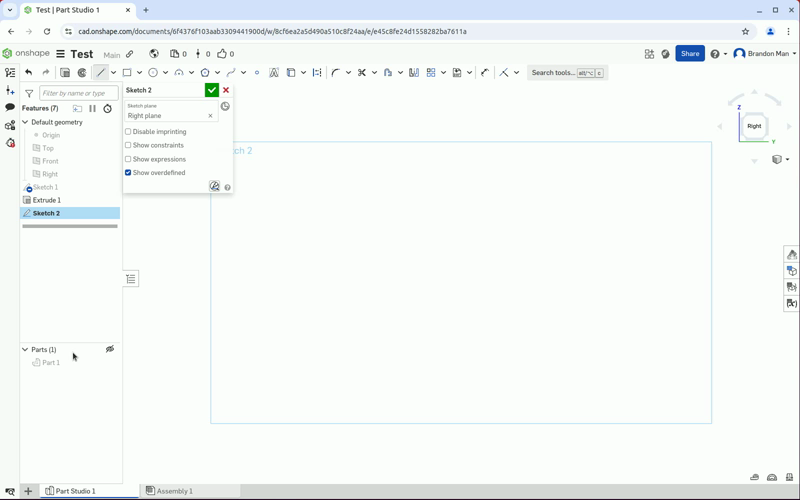
key_down(shift)
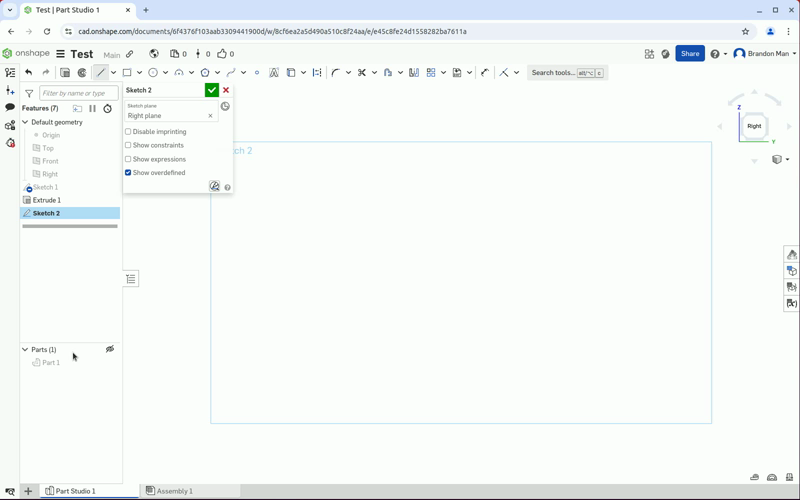
mouse_move(348, 282)
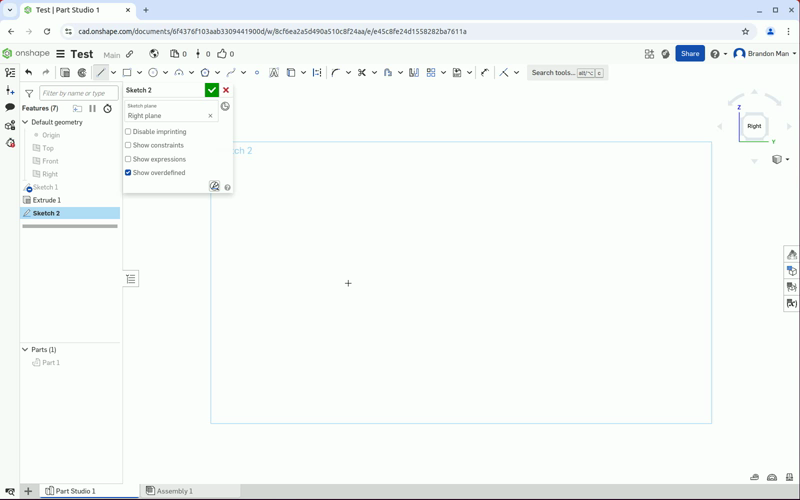
click(348, 282)
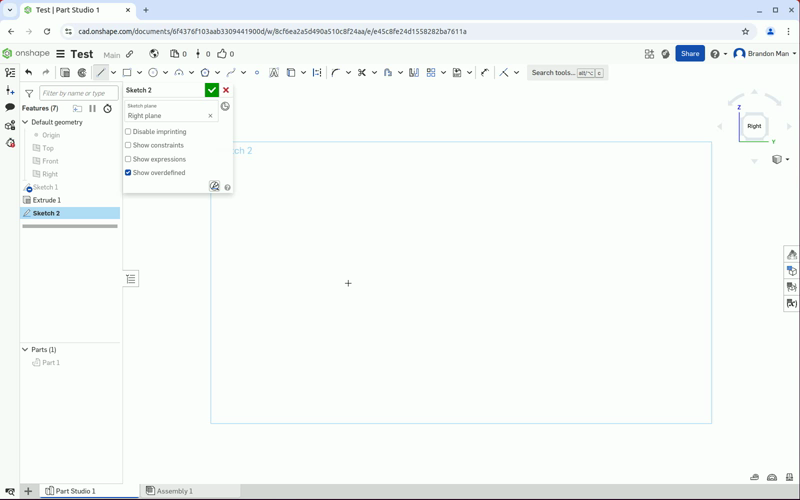
key_up(shift)
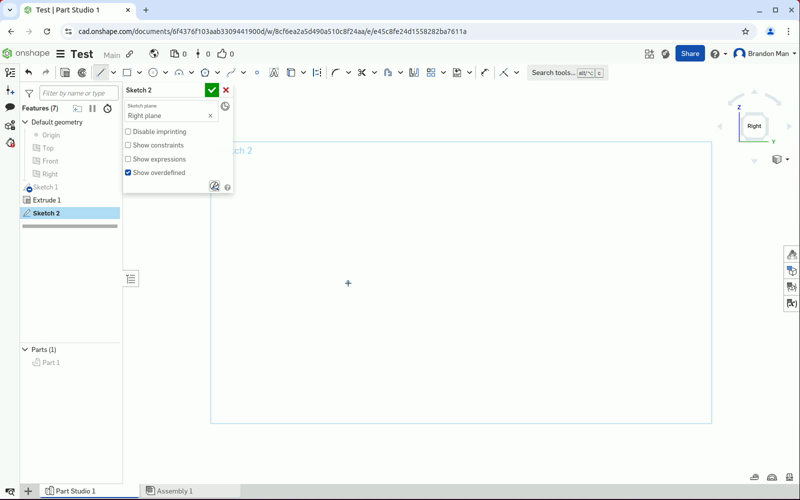
key_down(shift)
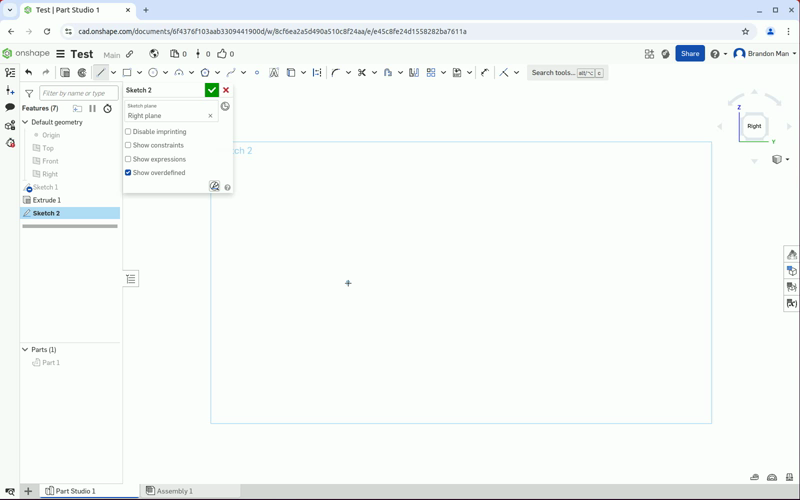
mouse_move(378, 282)
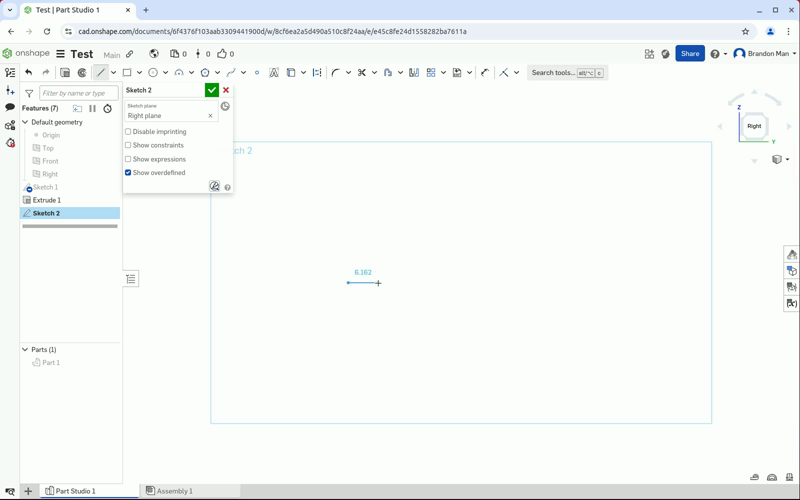
mouse_move(404, 282)
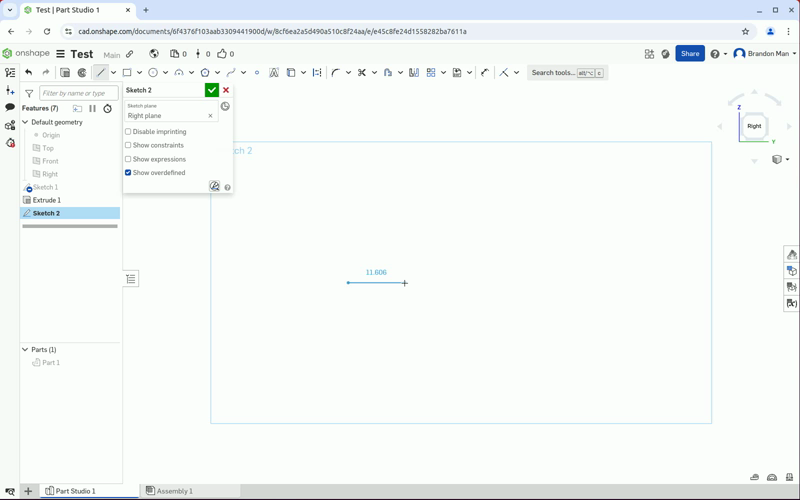
click(404, 282)
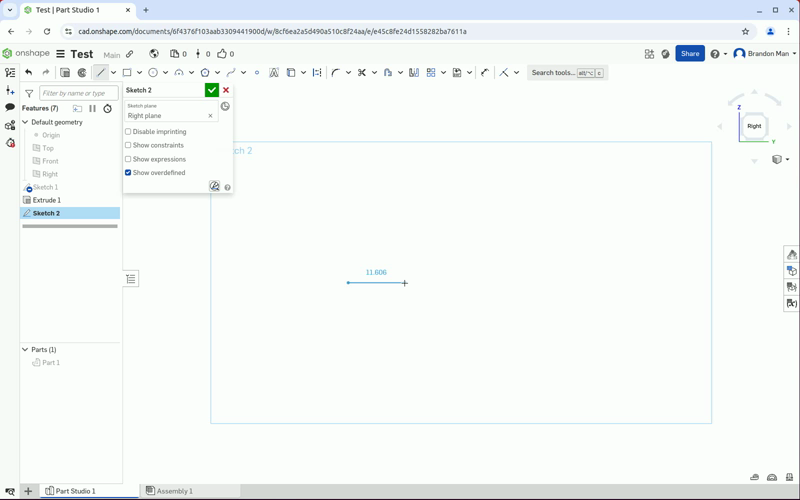
key_up(shift)
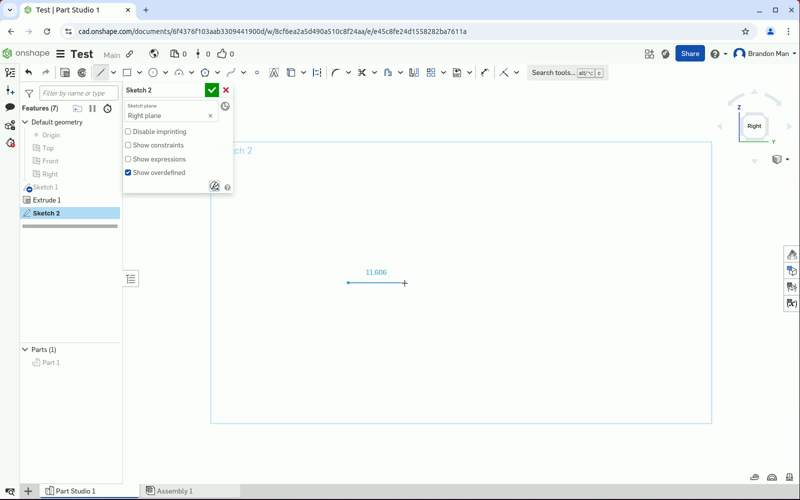
key_down(shift)
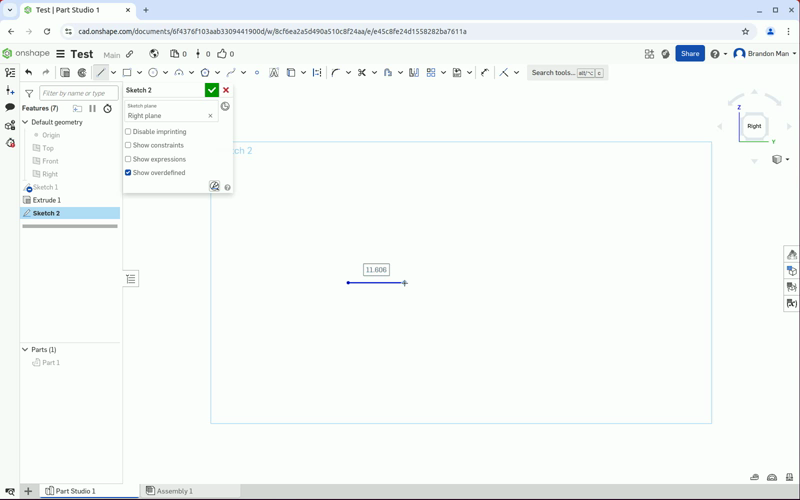
mouse_move(434, 282)
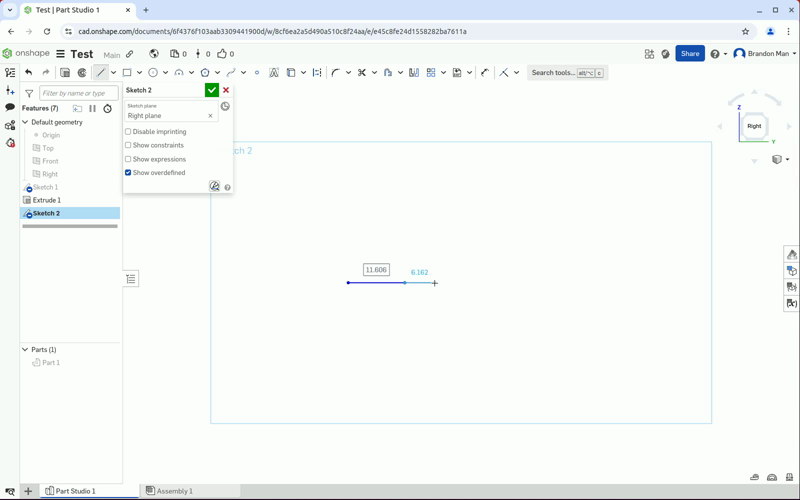
mouse_move(377, 234)
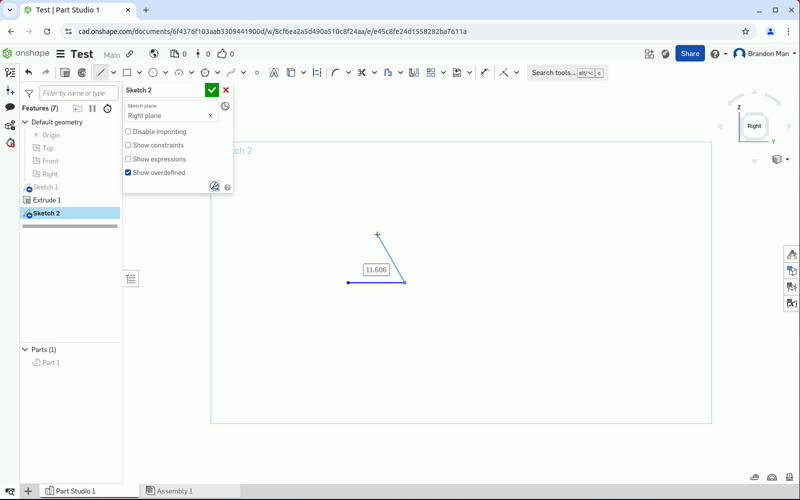
click(377, 234)
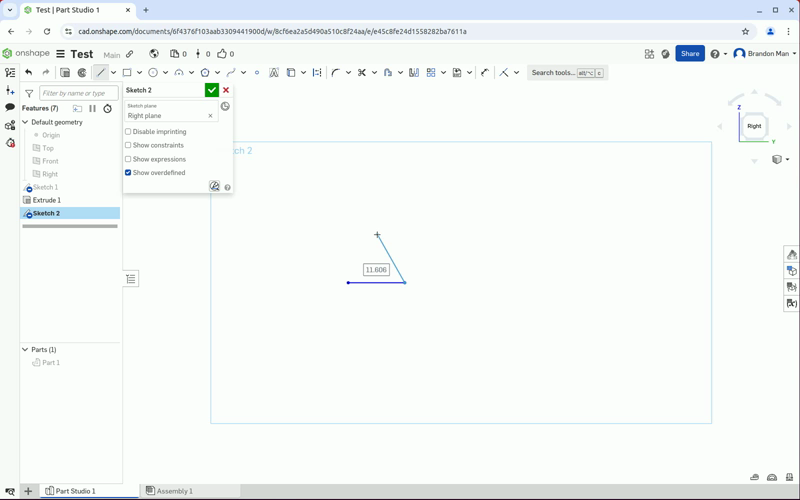
key_up(shift)
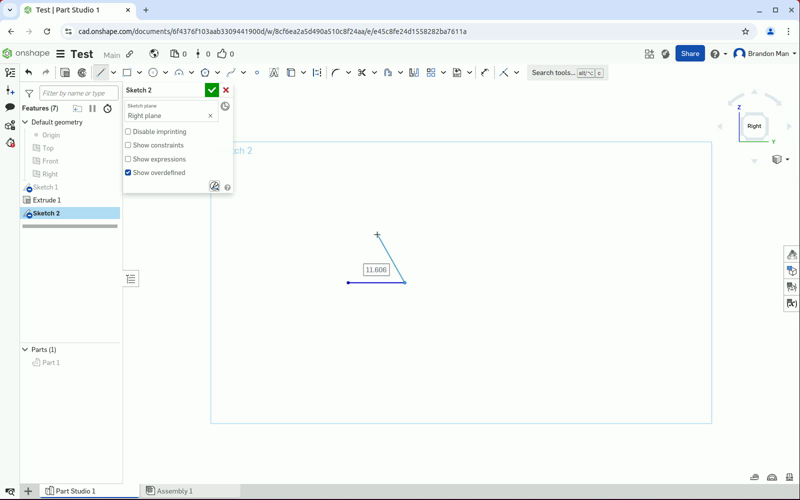
mouse_move(407, 234)
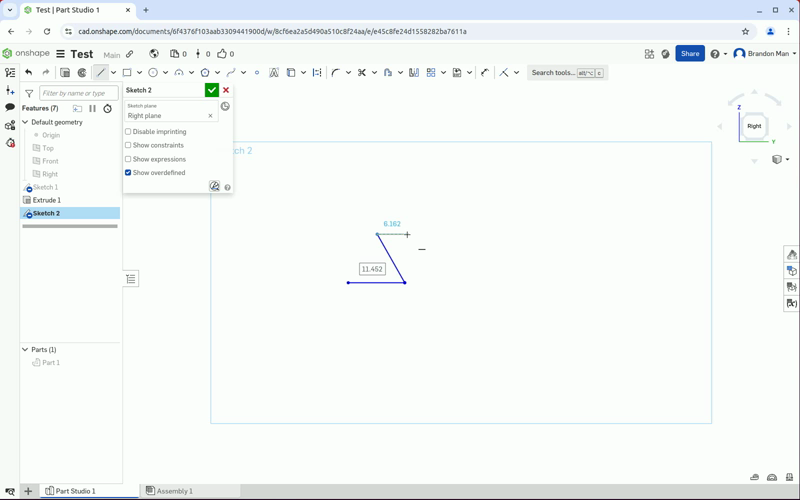
key_down(shift)
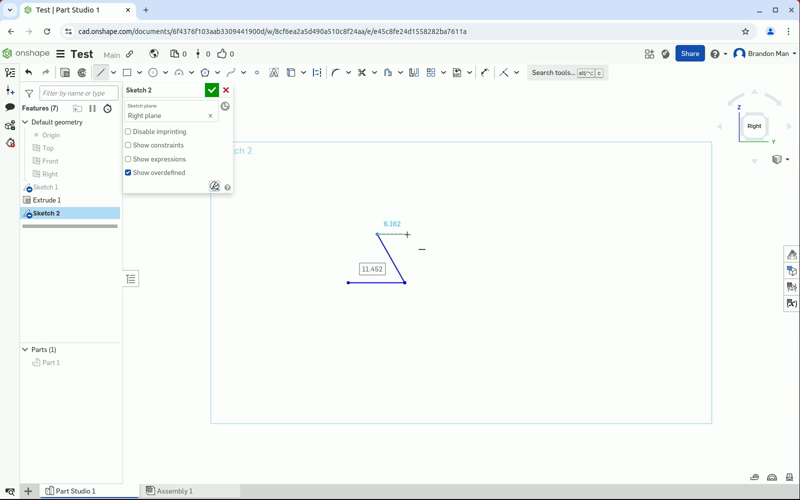
mouse_move(348, 282)
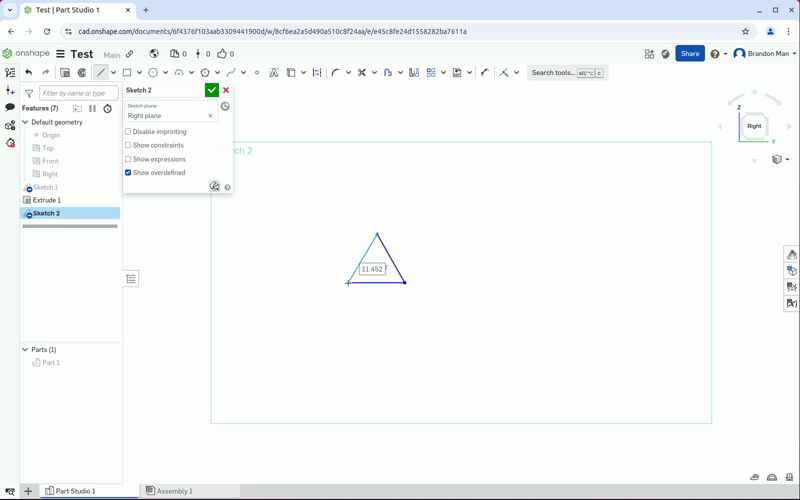
key_up(shift)
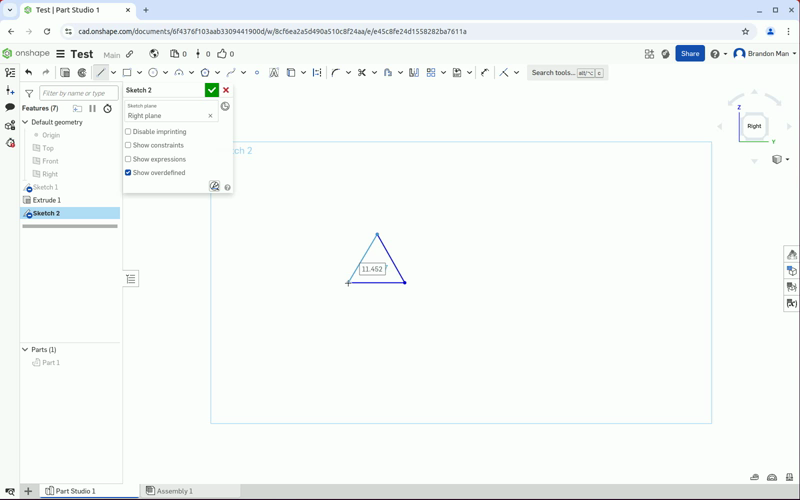
click(348, 282)
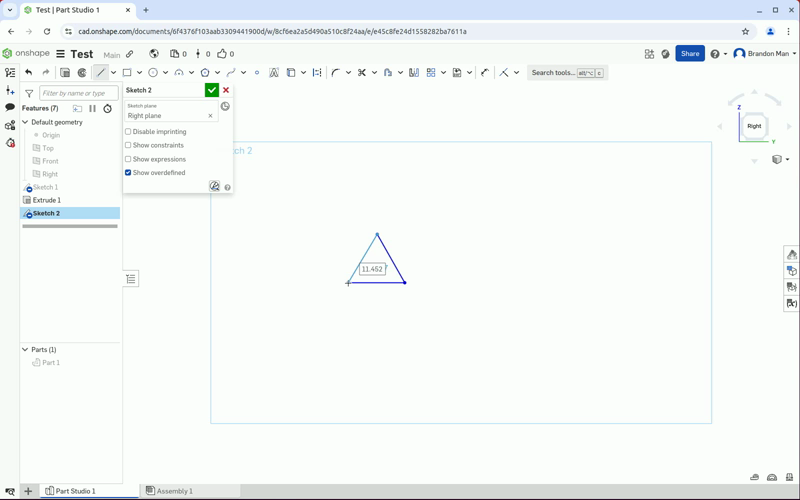
key(esc)
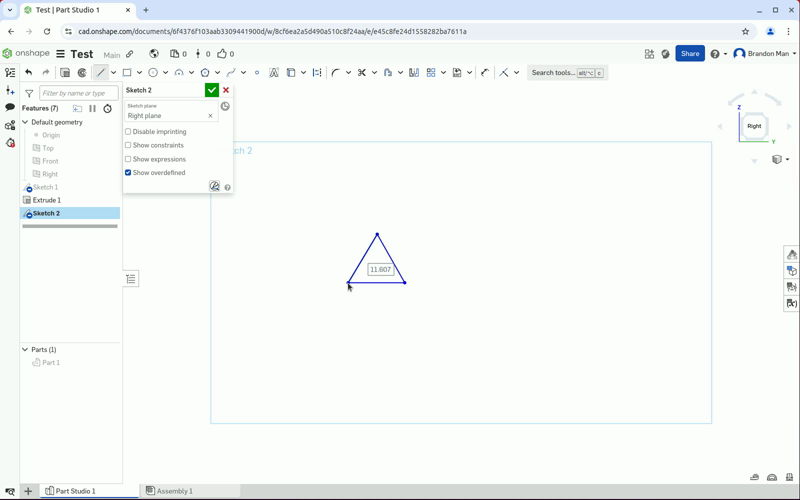
mouse_move(379, 248)
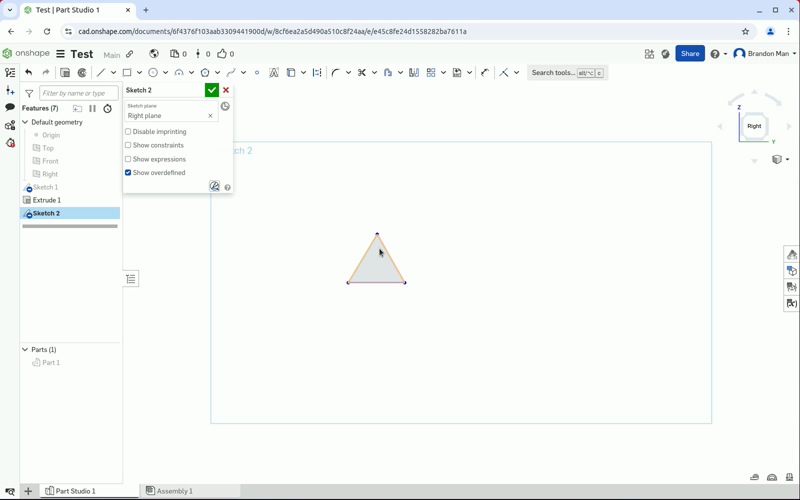
scroll(6)
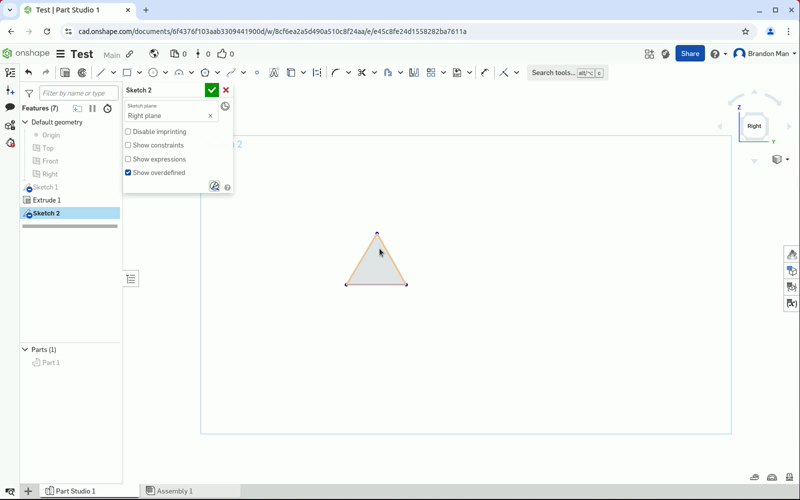
scroll(6)
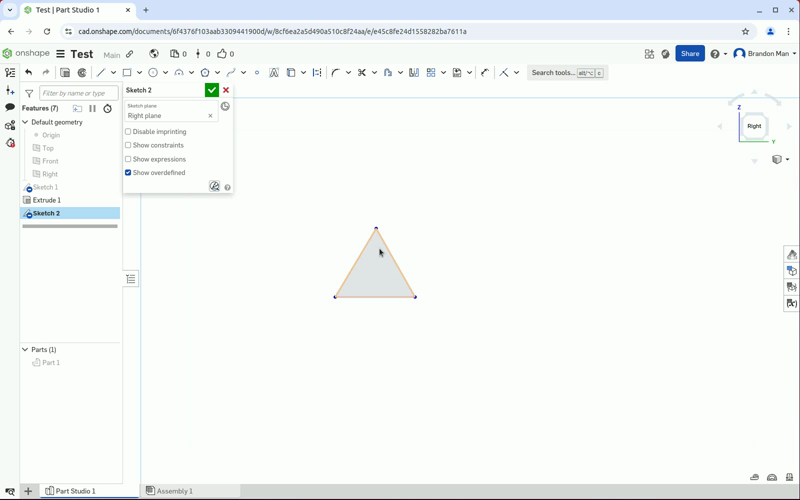
scroll(6)
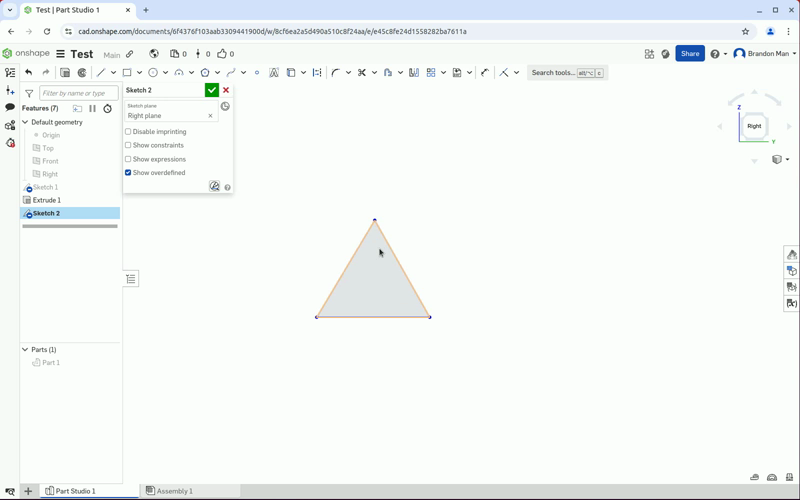
scroll(6)
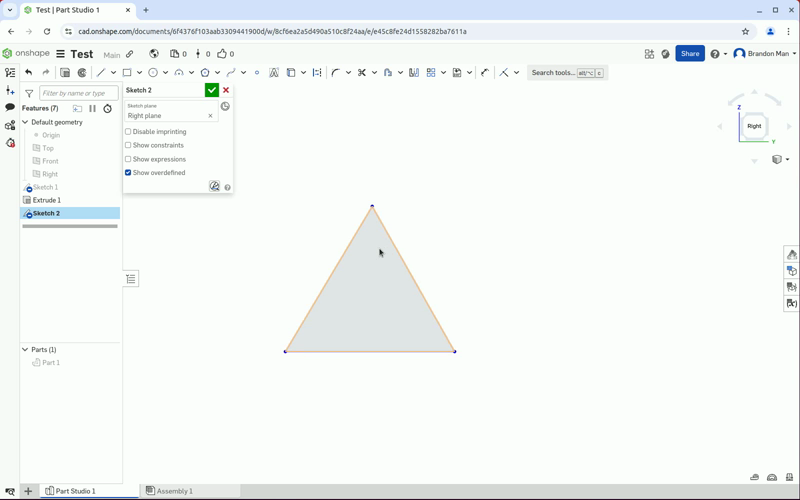
scroll(6)
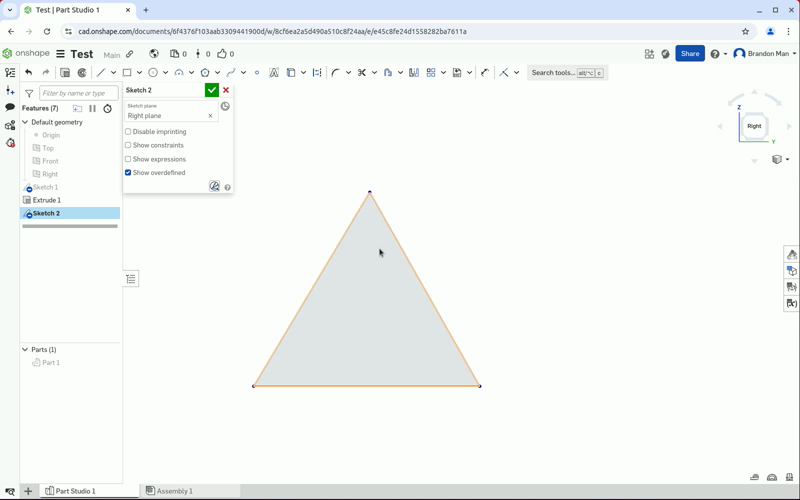
scroll(6)
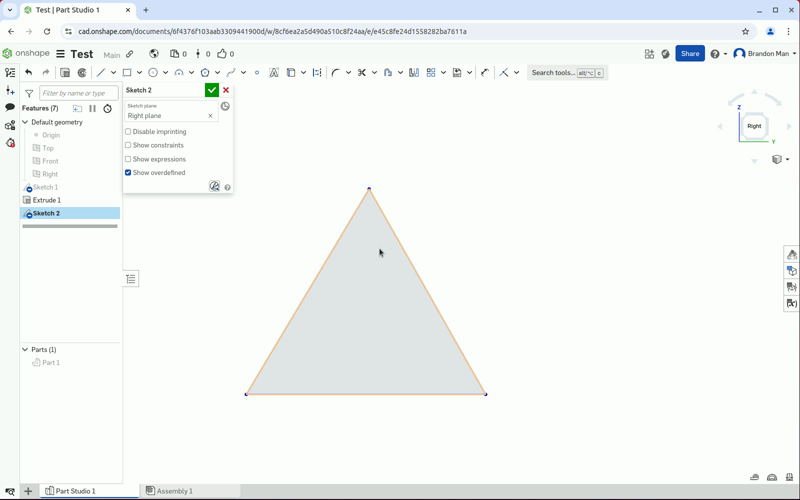
scroll(6)
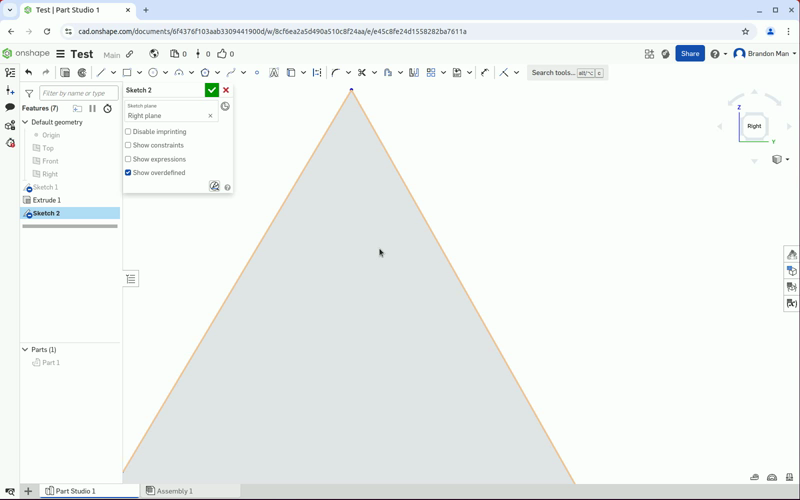
click(379, 248)
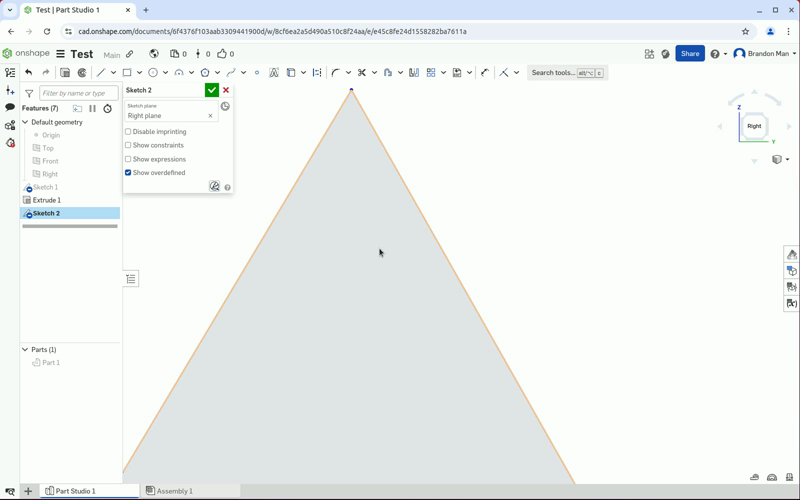
scroll(-6)
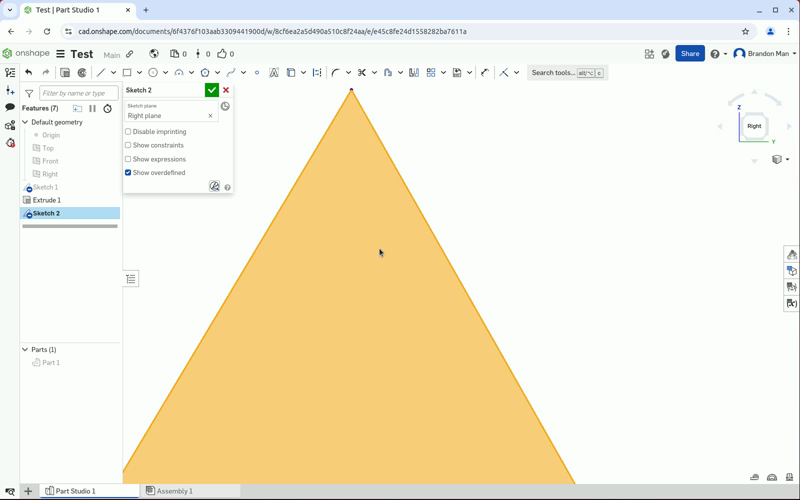
scroll(-6)
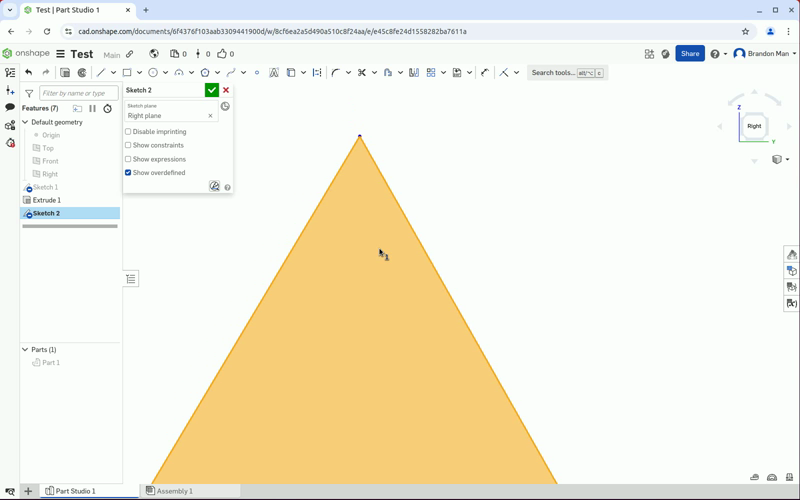
scroll(-6)
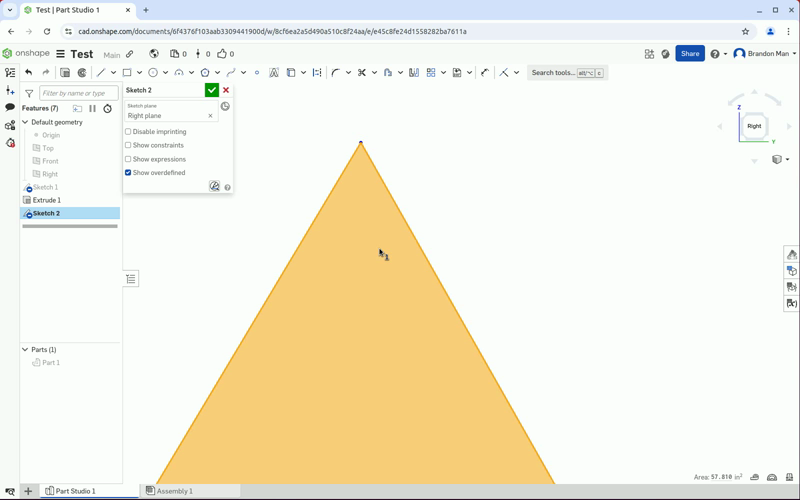
scroll(-6)
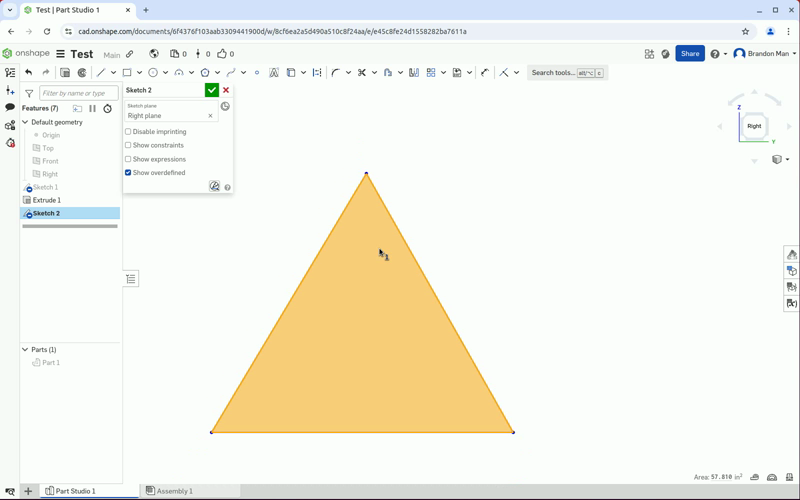
scroll(-6)
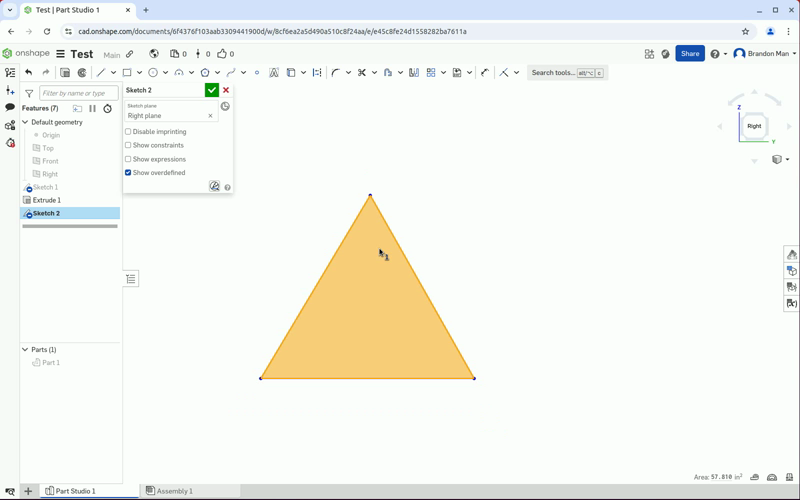
scroll(-6)
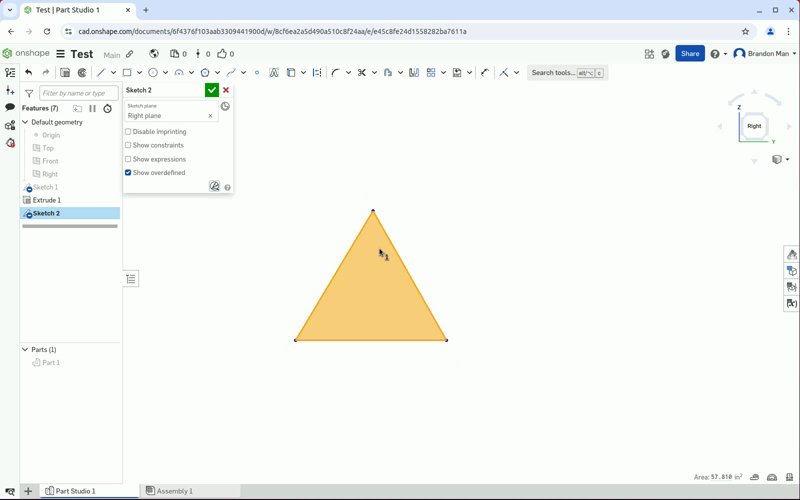
scroll(-6)
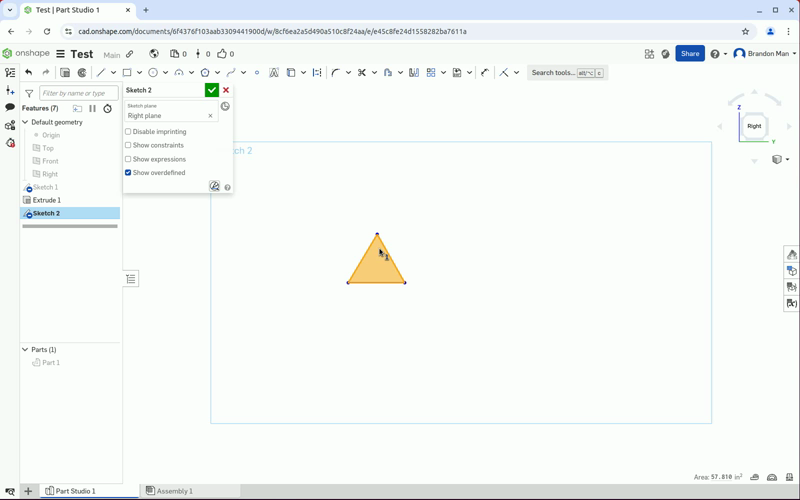
mouse_move(73, 352)
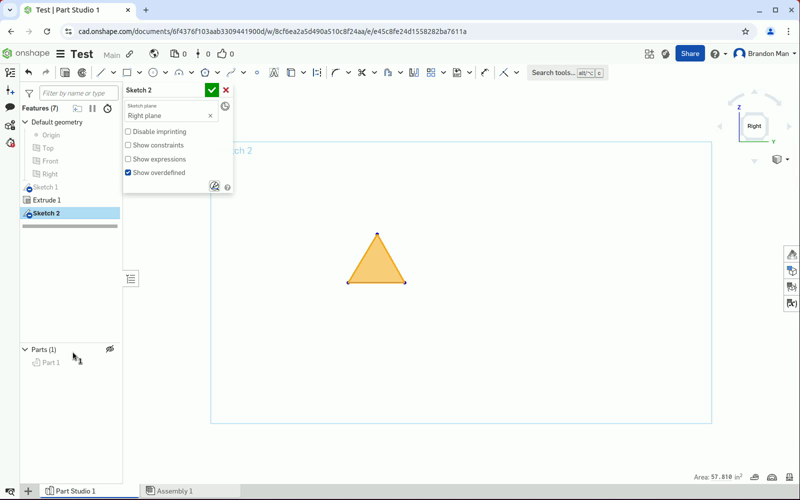
key(shift+y)
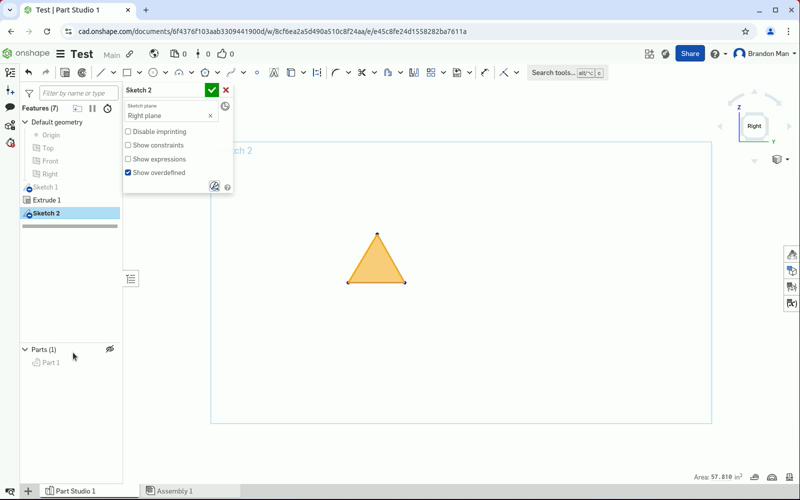
key(shift+e)
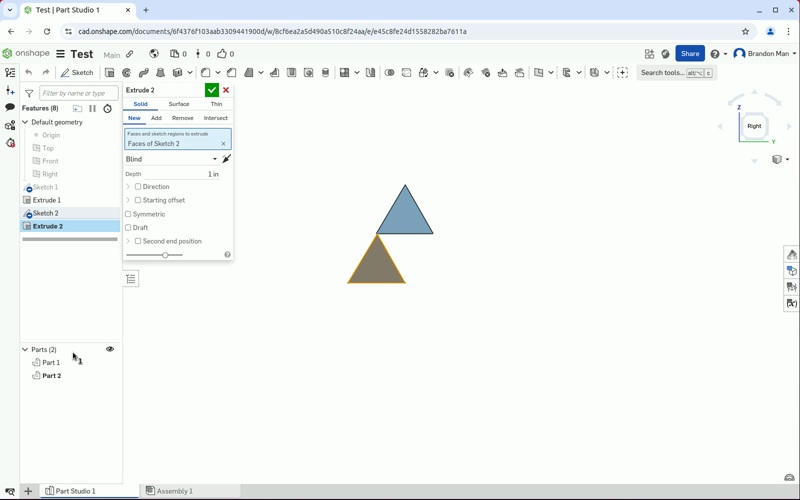
mouse_move(143, 106)
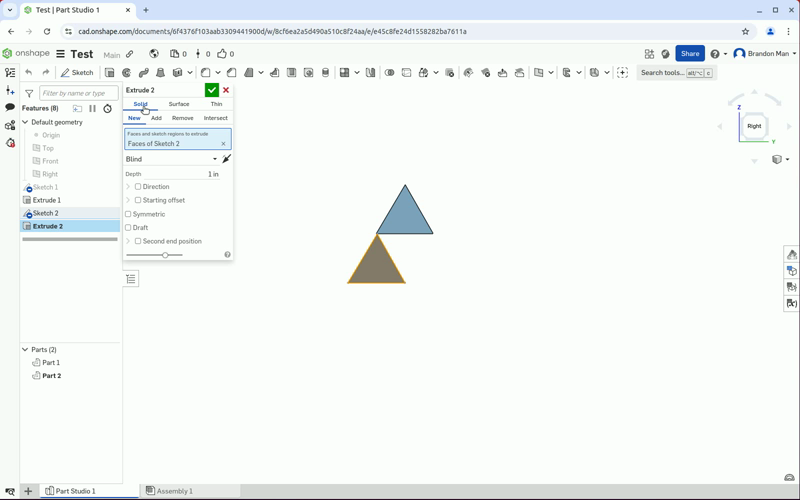
click(143, 106)
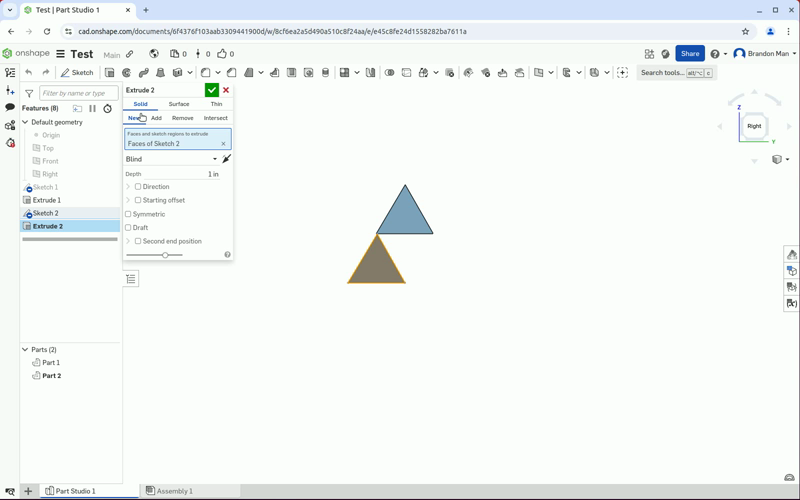
mouse_move(137, 120)
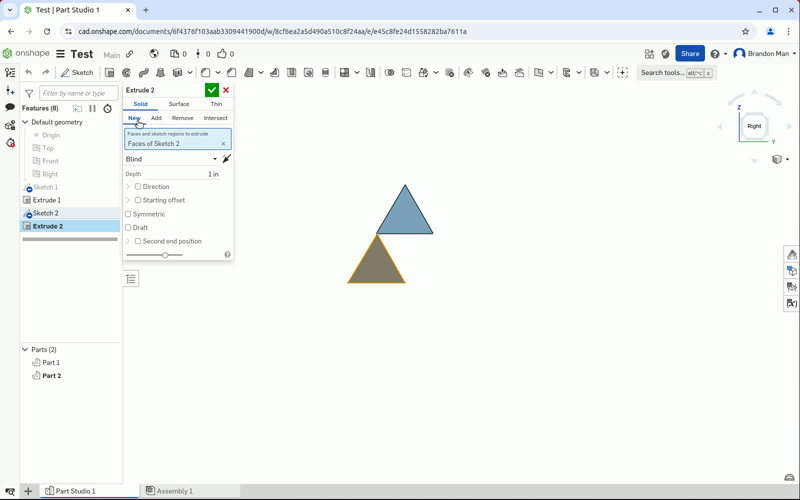
click(137, 120)
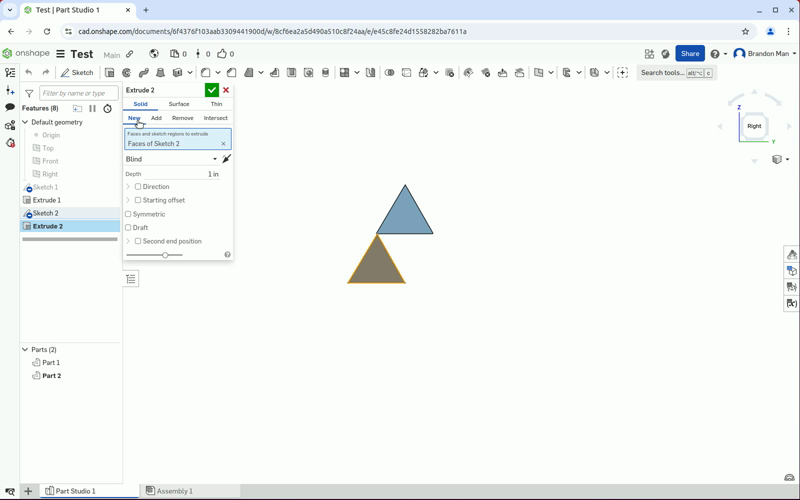
key(tab, 4)
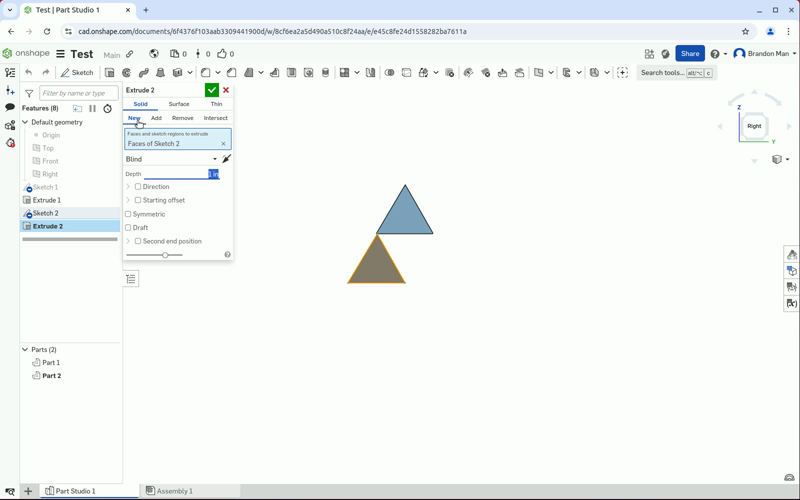
text(2.166)
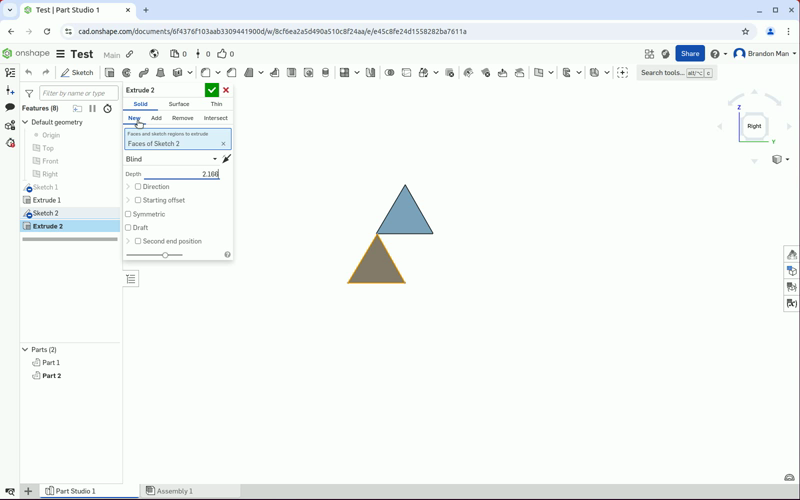
key(enter)
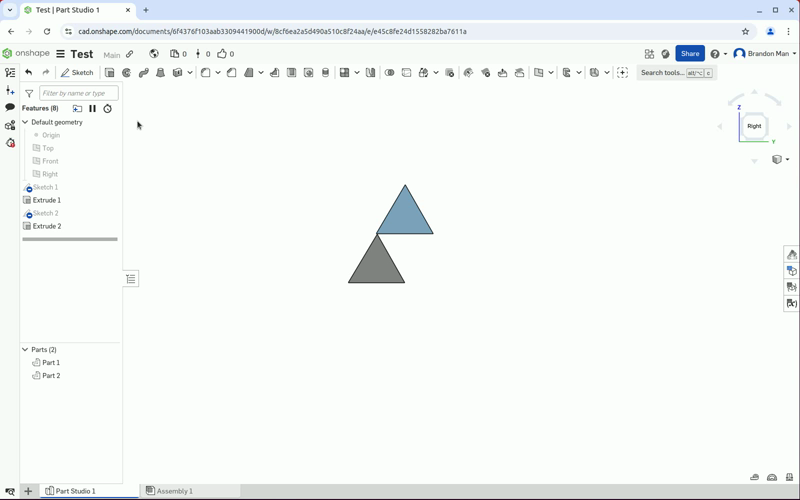
key(shift+h)
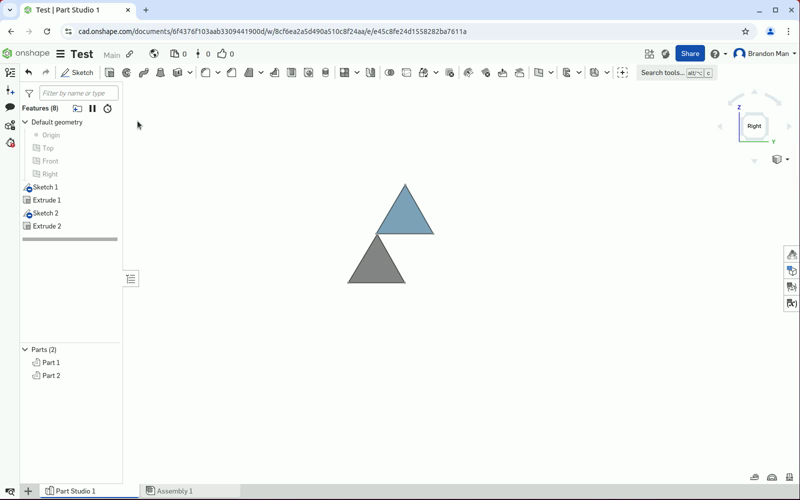
key(shift+h)
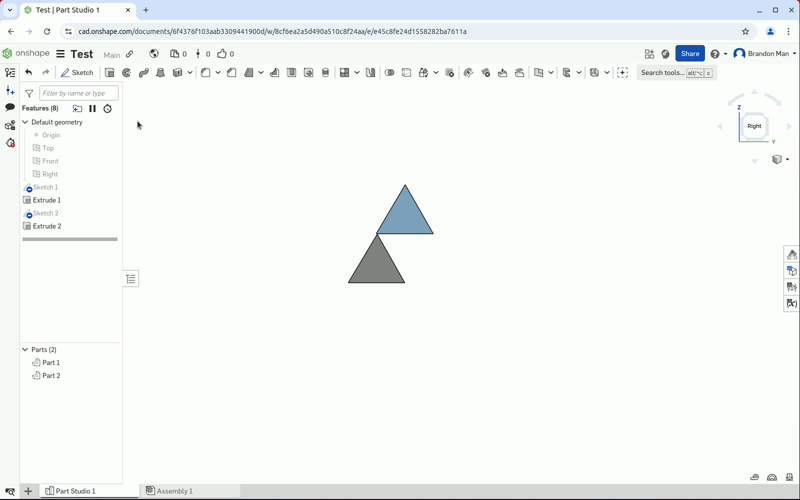
mouse_move(73, 189)
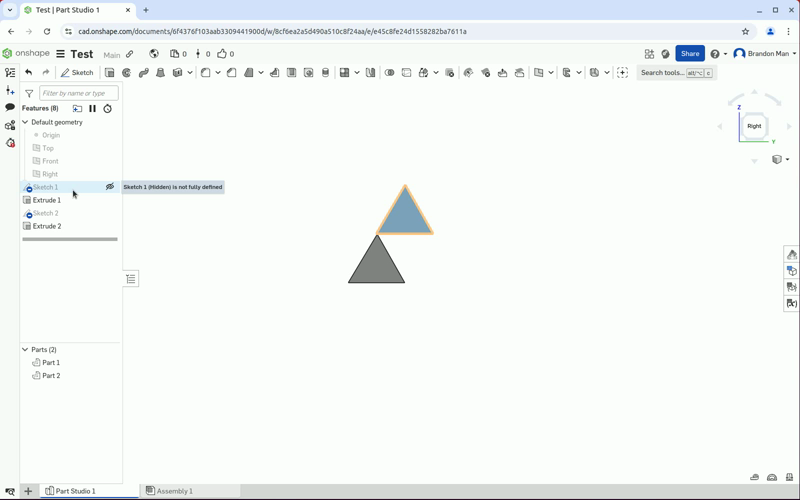
click(73, 189)
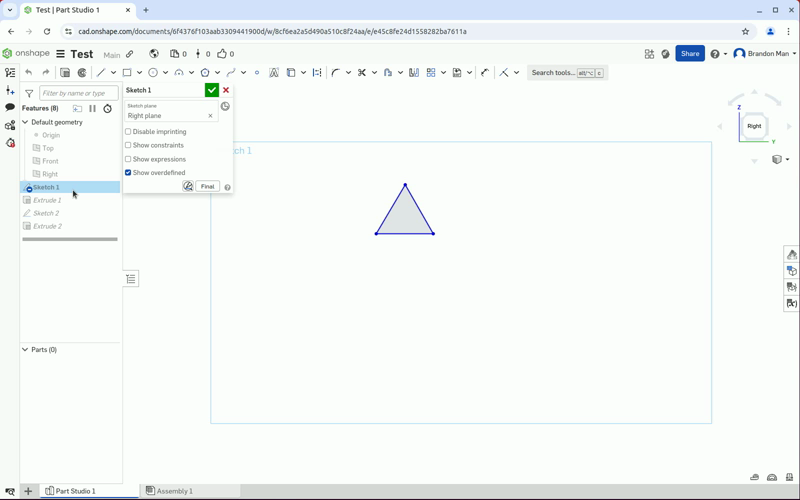
mouse_move(229, 92)
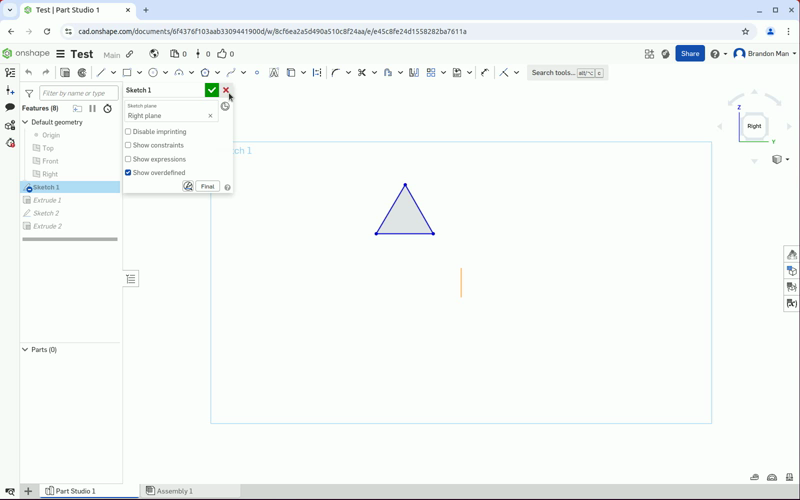
click(229, 92)
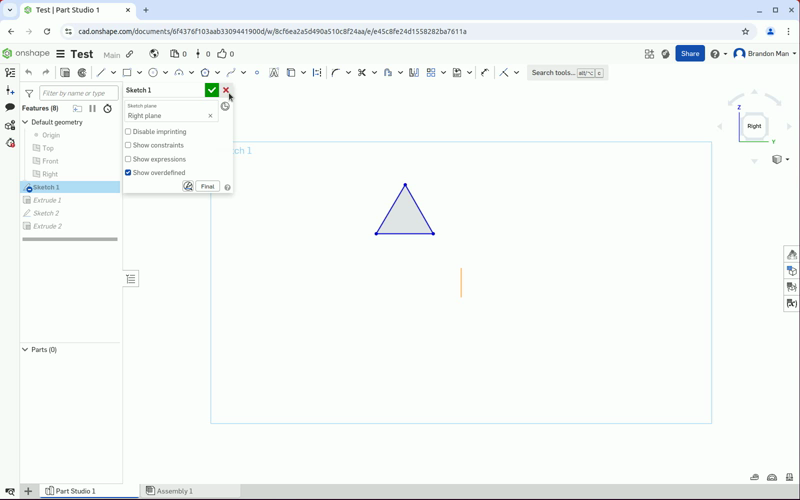
key(shift+s)
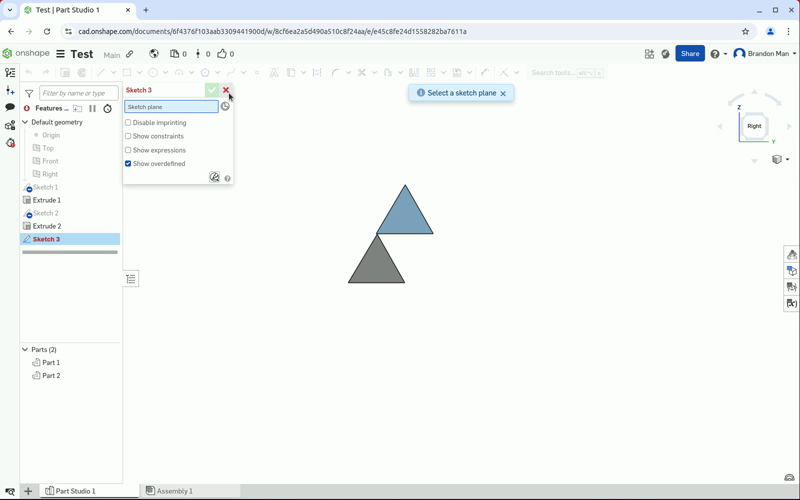
mouse_move(73, 176)
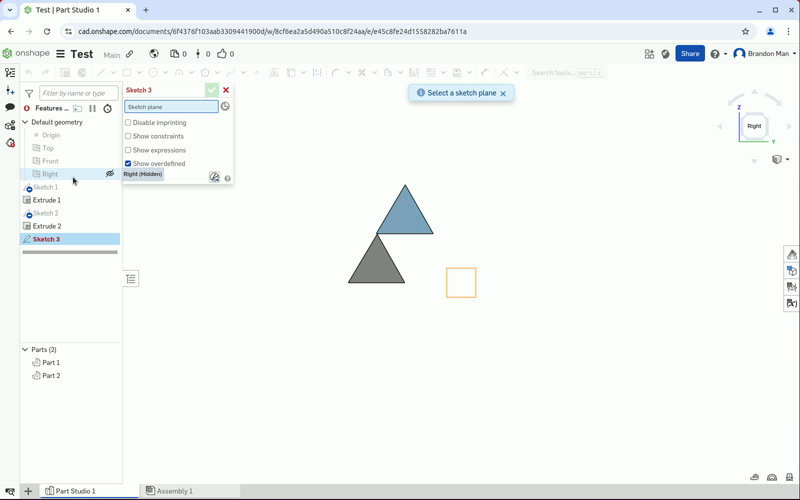
click(73, 176)
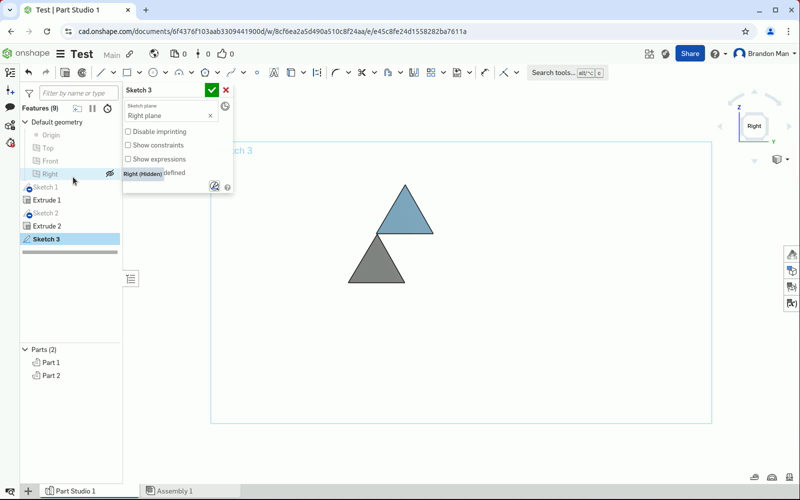
mouse_move(73, 352)
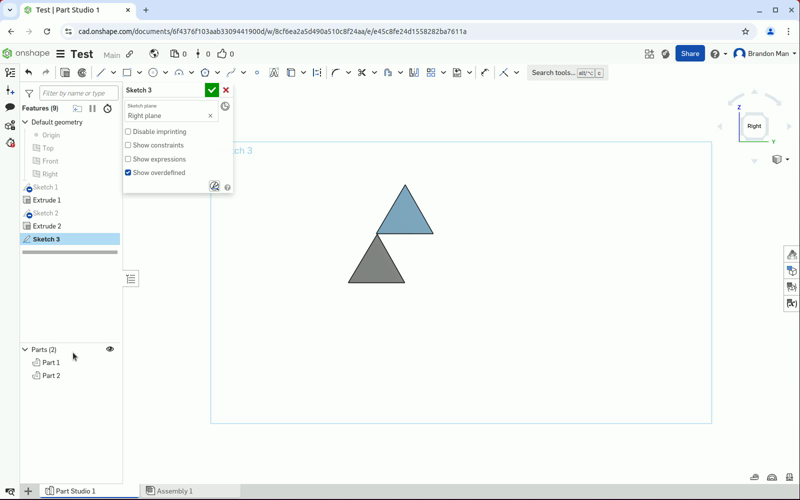
key(y)
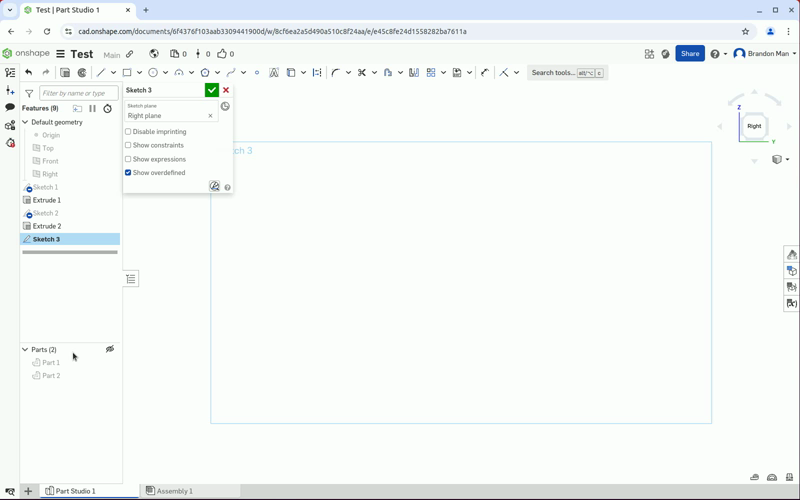
key(l)
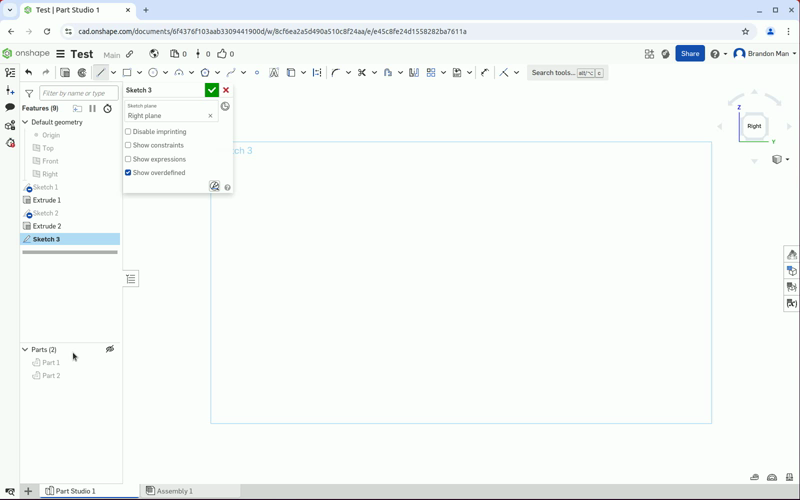
key_down(shift)
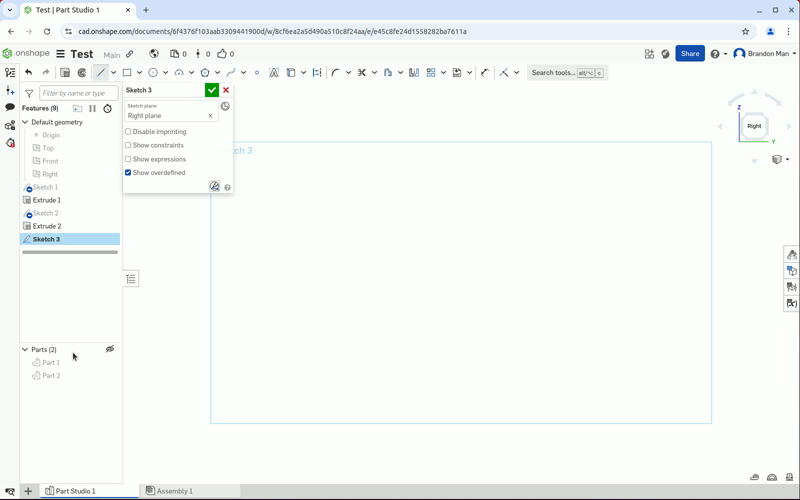
mouse_move(404, 282)
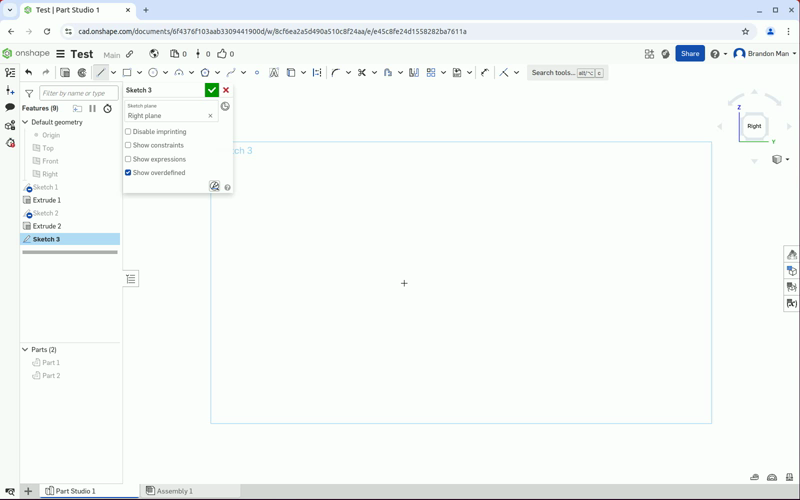
click(404, 282)
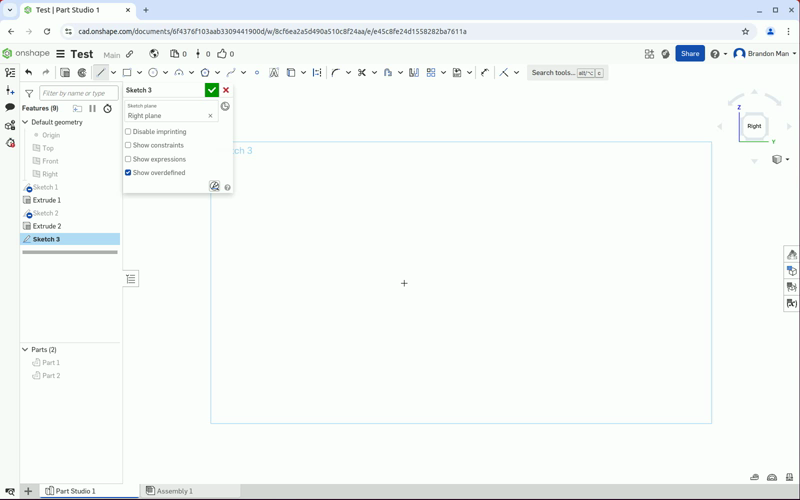
key_up(shift)
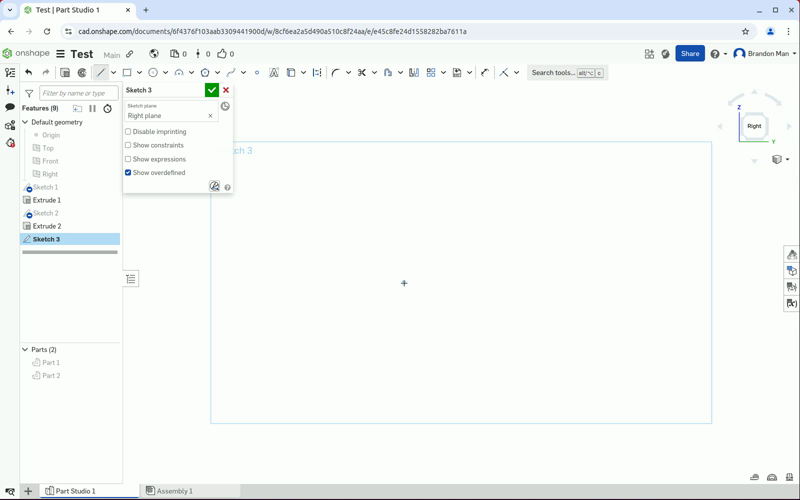
key_down(shift)
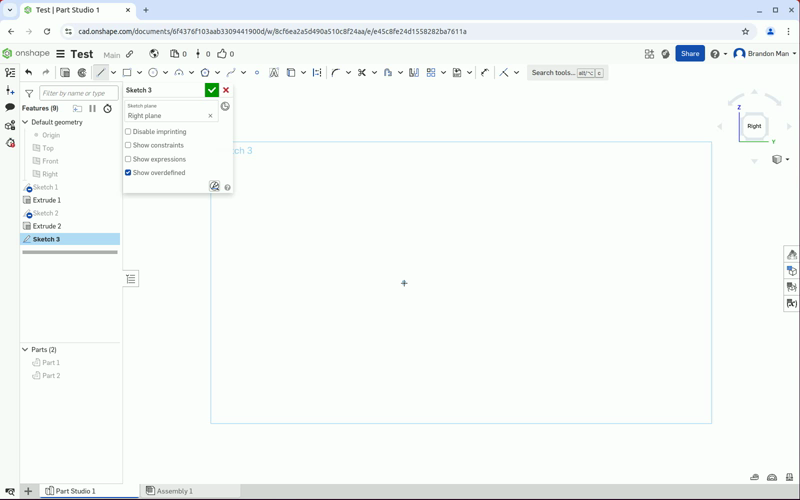
mouse_move(434, 282)
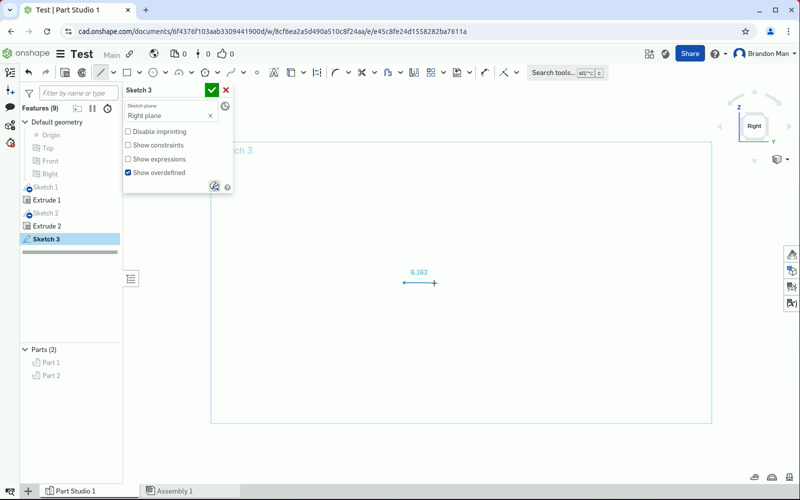
mouse_move(461, 282)
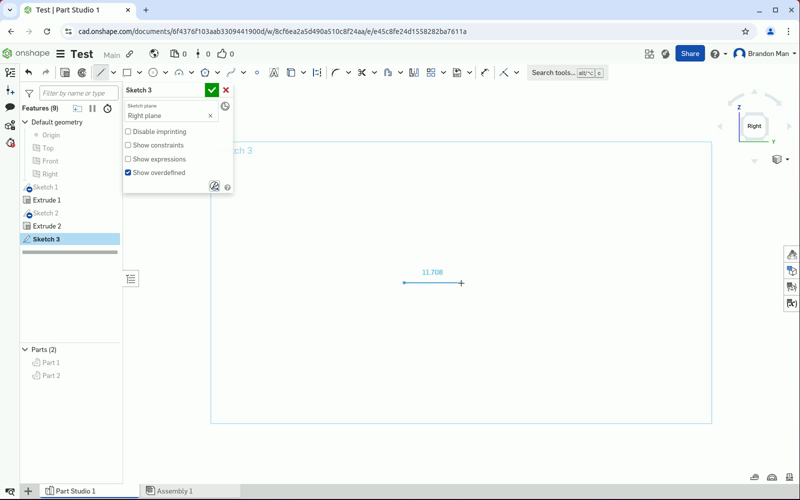
click(461, 282)
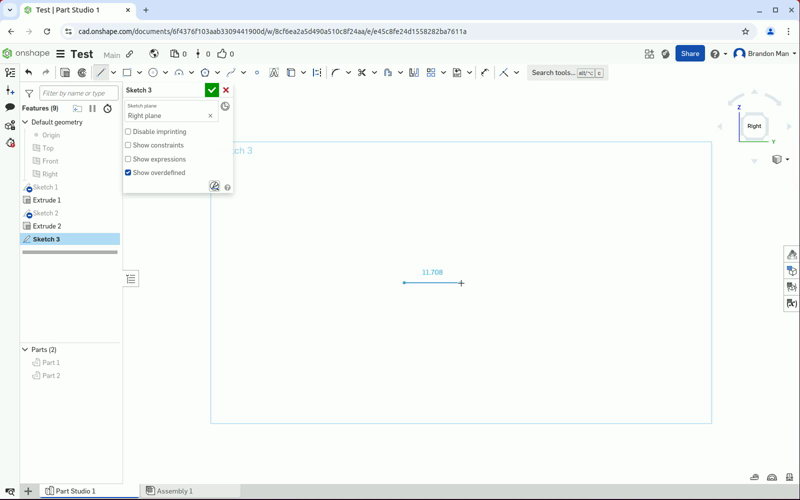
key_up(shift)
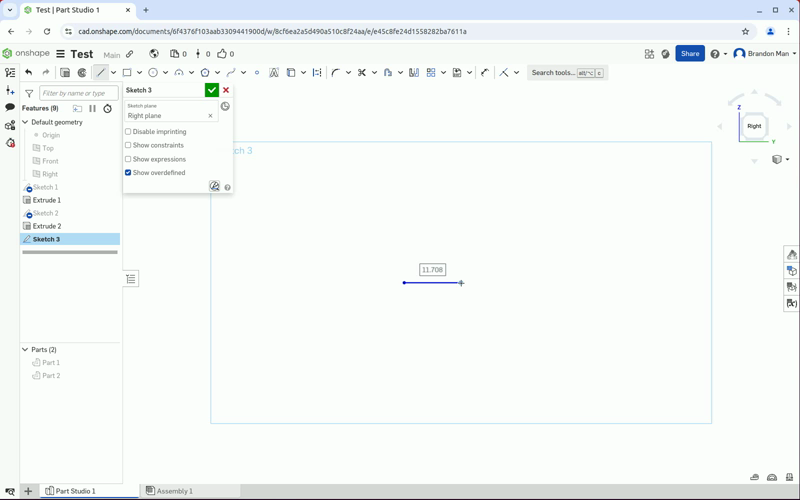
key_down(shift)
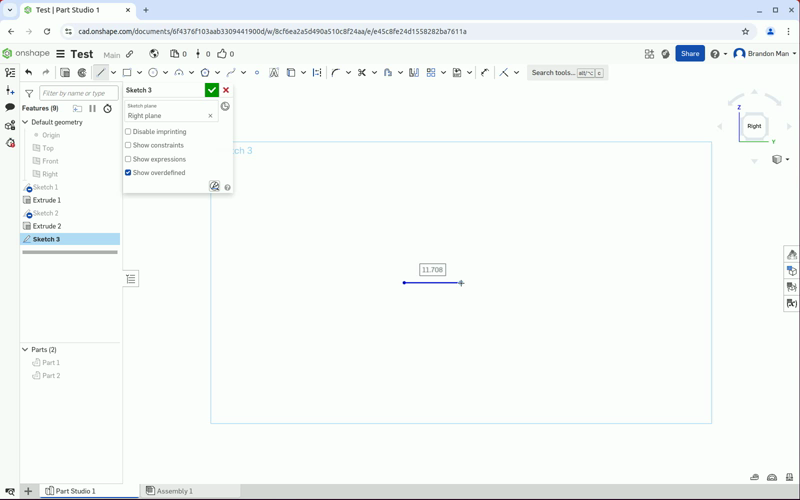
mouse_move(491, 282)
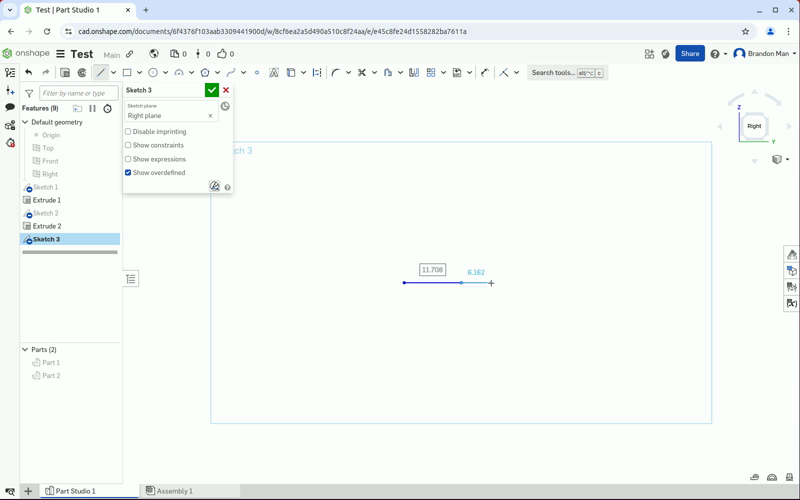
mouse_move(433, 234)
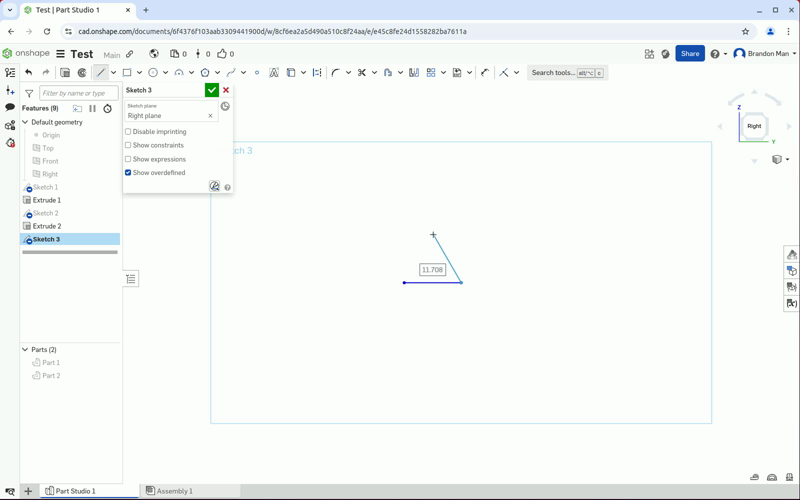
click(433, 234)
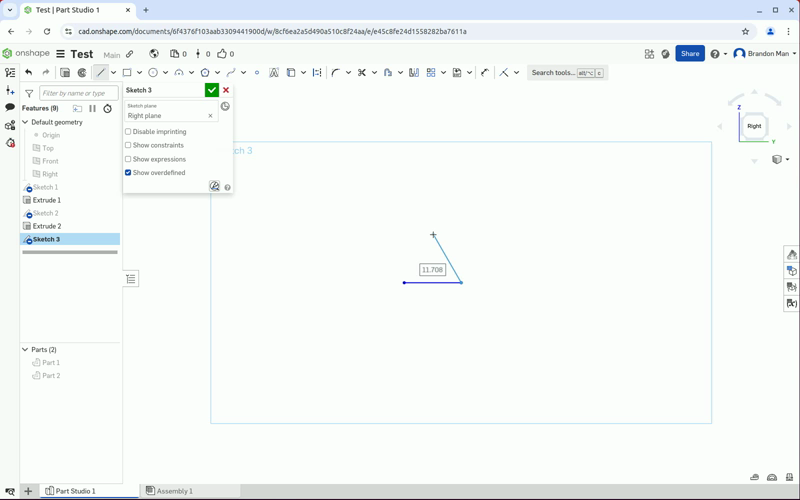
key_up(shift)
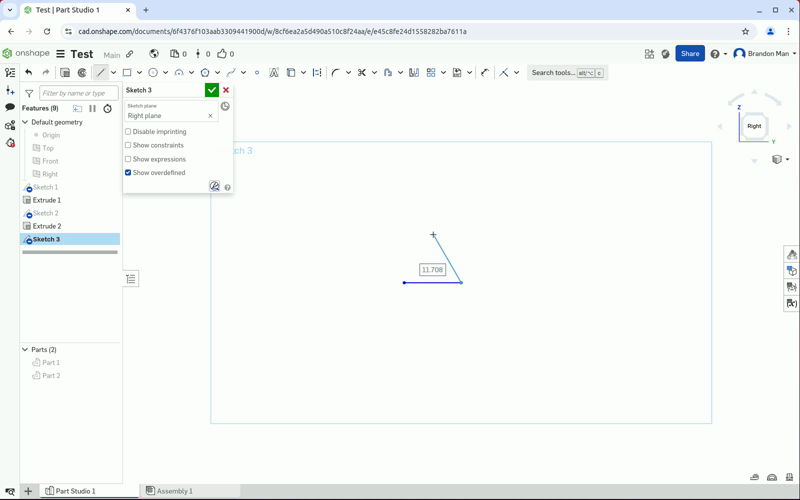
mouse_move(463, 234)
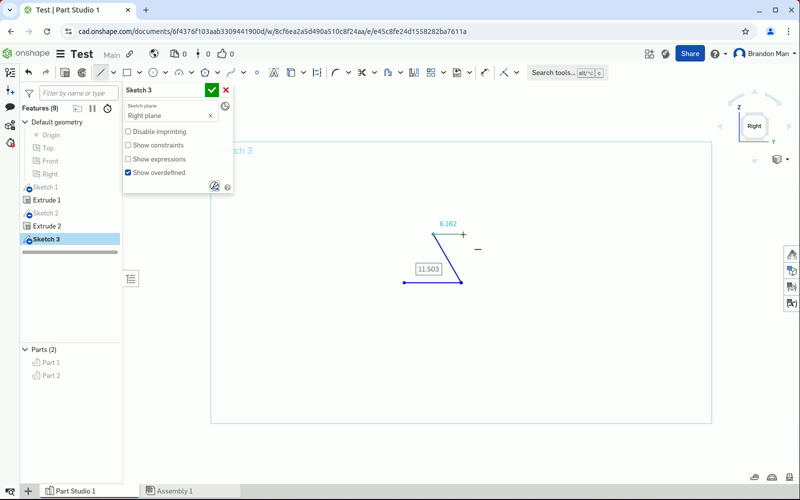
key_down(shift)
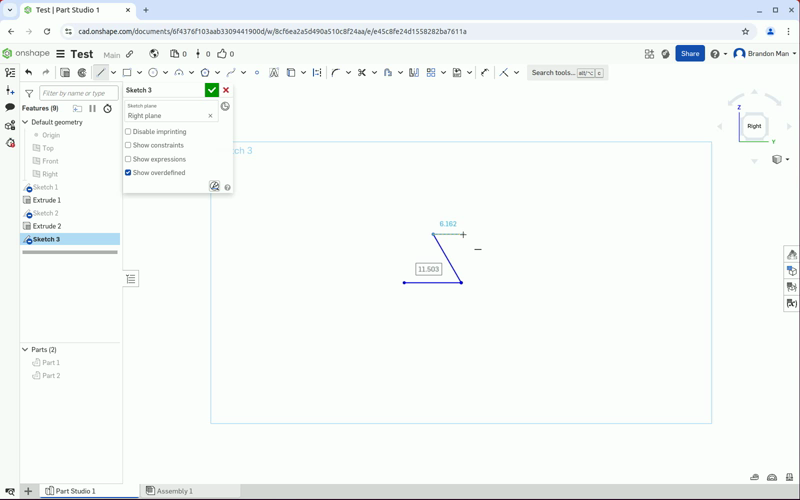
mouse_move(404, 282)
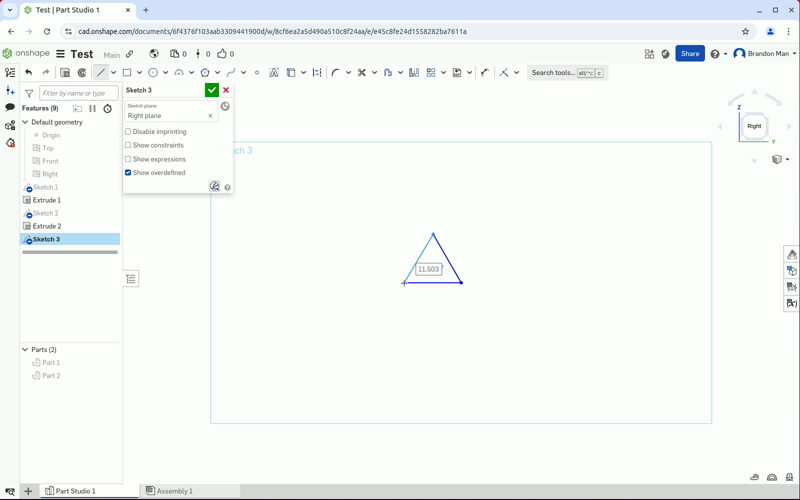
key_up(shift)
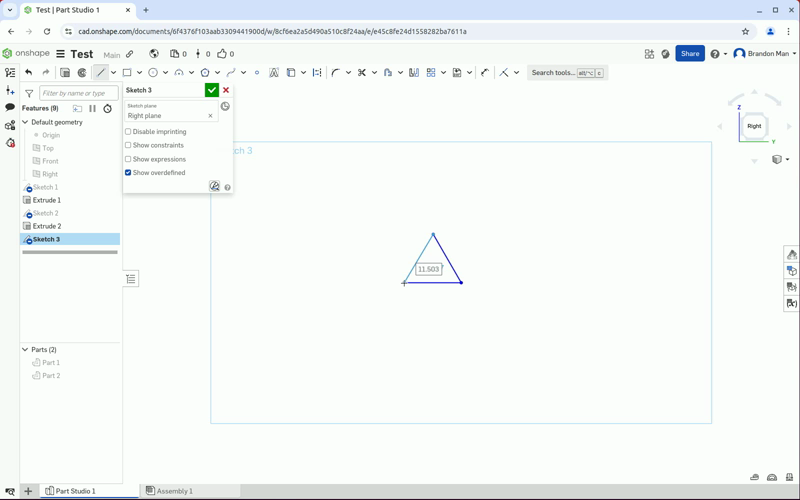
click(404, 282)
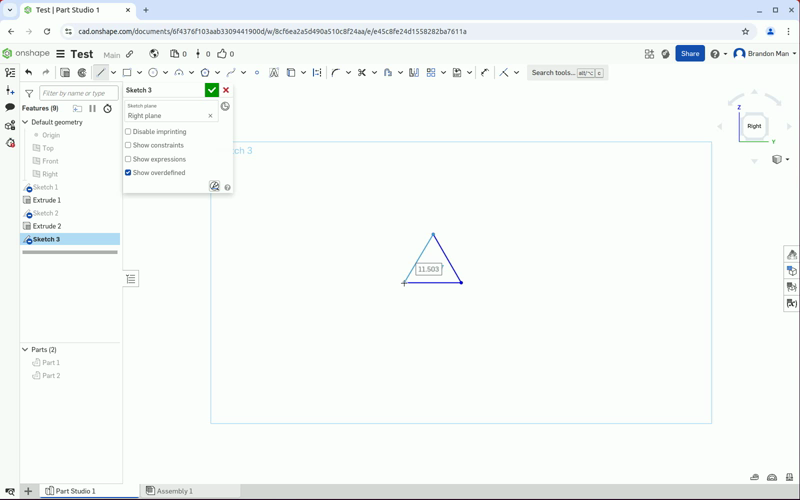
key(esc)
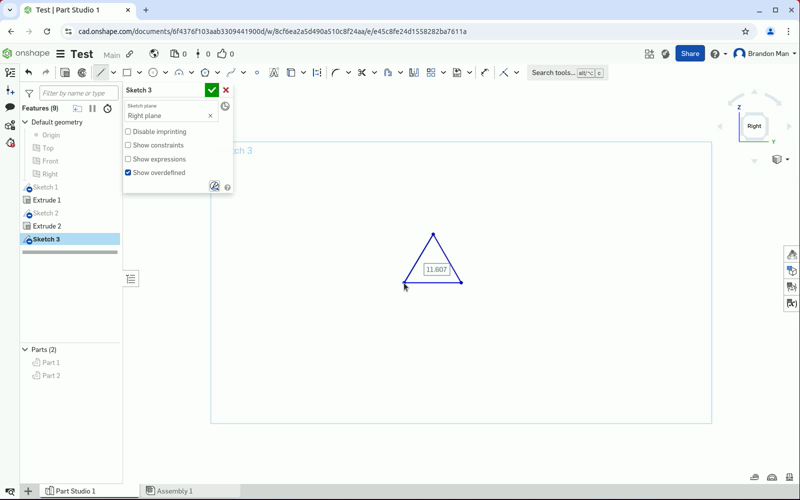
mouse_move(425, 251)
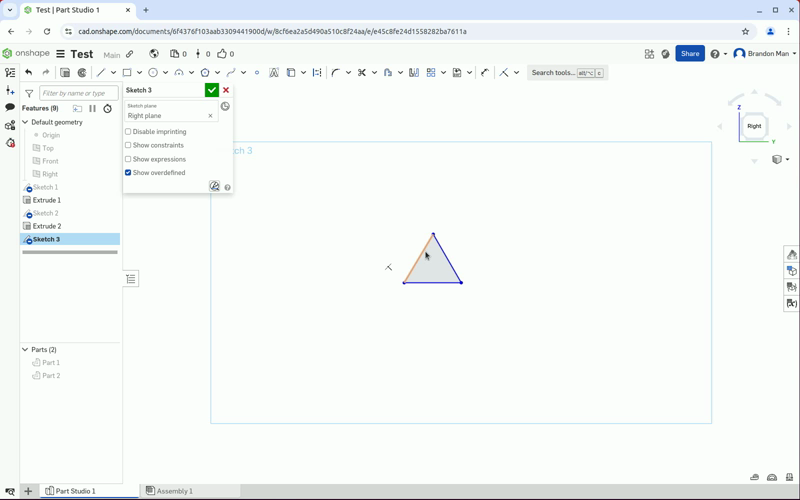
scroll(6)
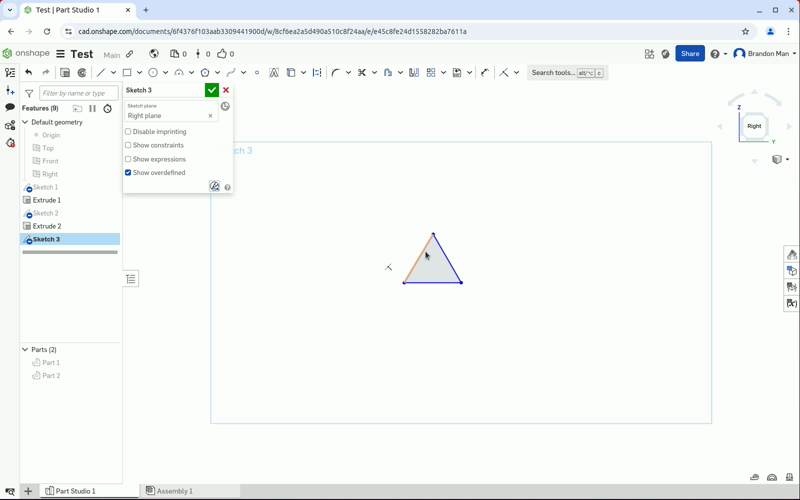
scroll(6)
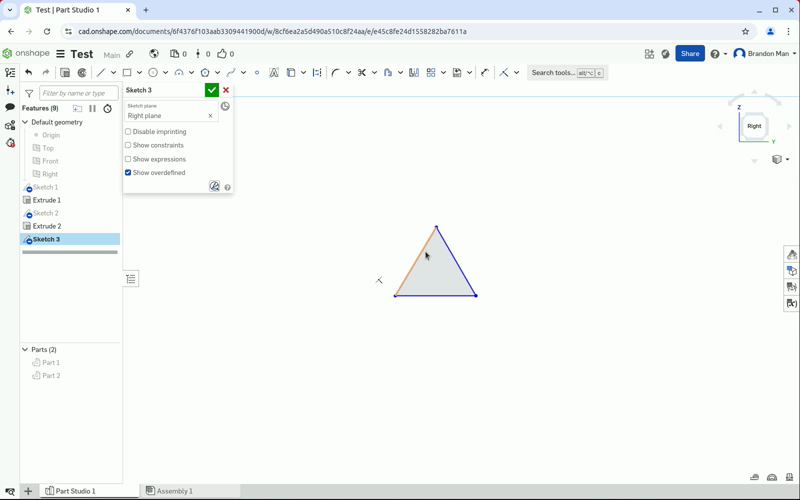
scroll(6)
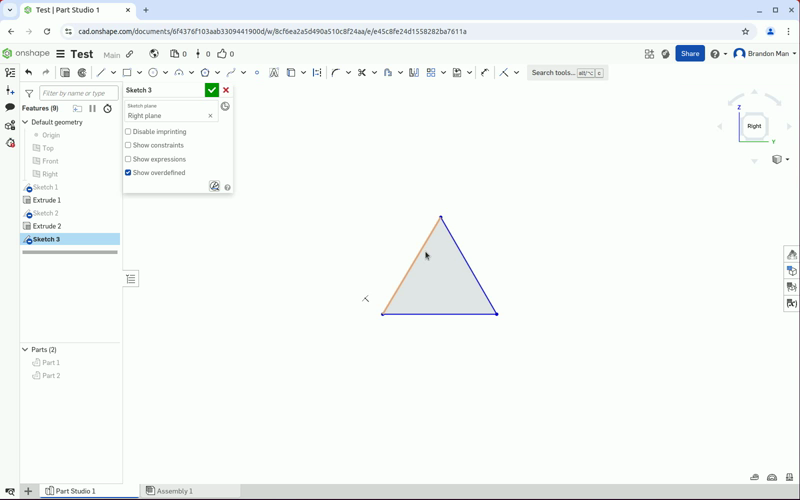
scroll(6)
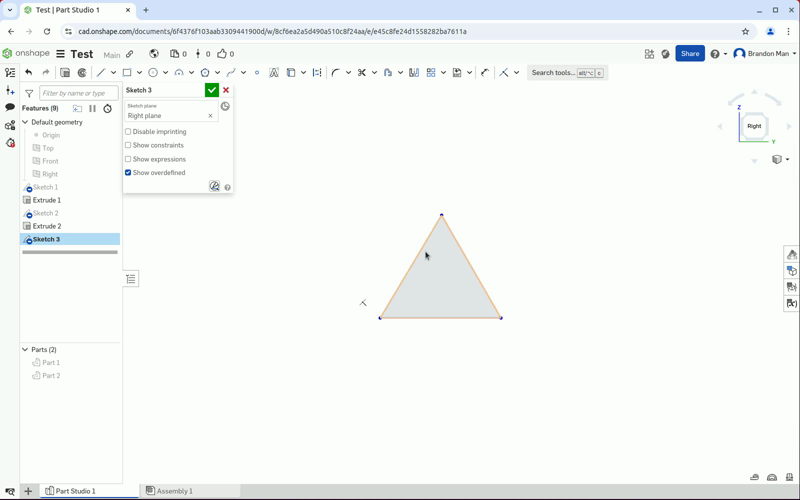
scroll(6)
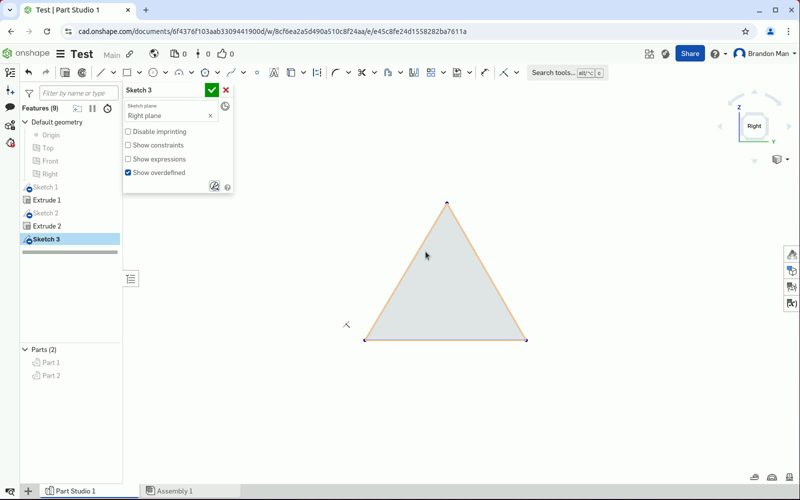
scroll(6)
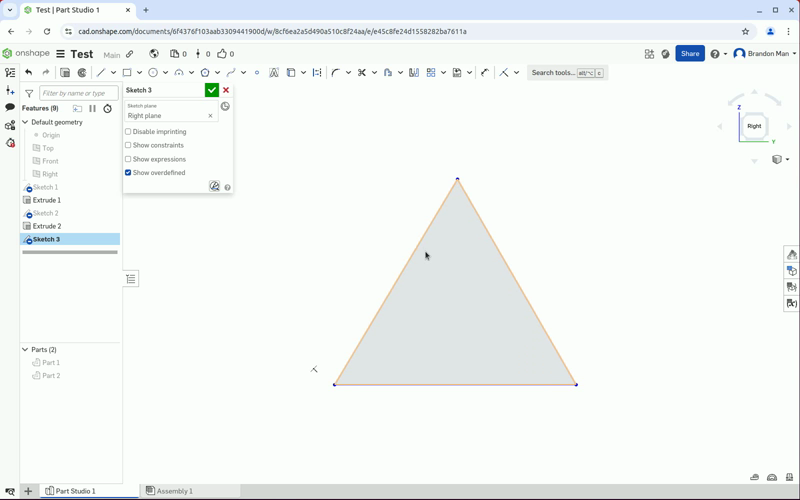
scroll(6)
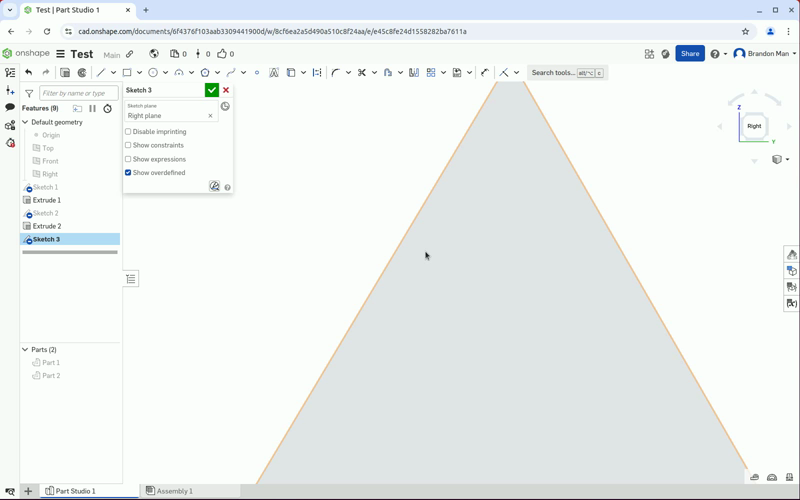
click(425, 251)
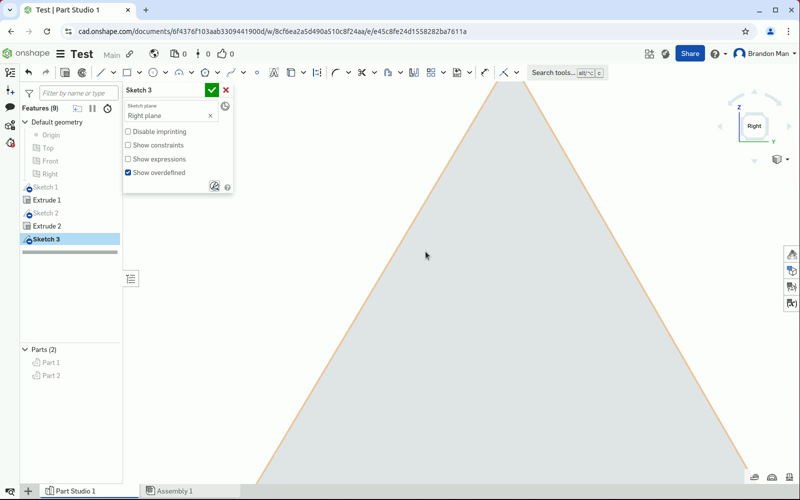
scroll(-6)
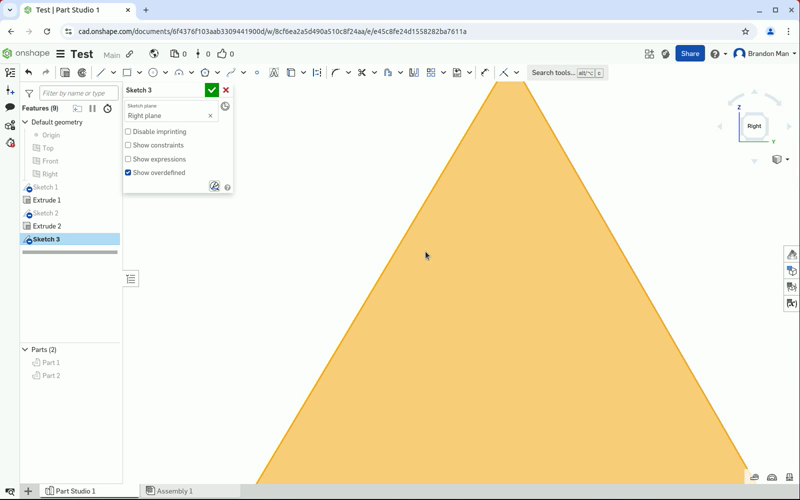
scroll(-6)
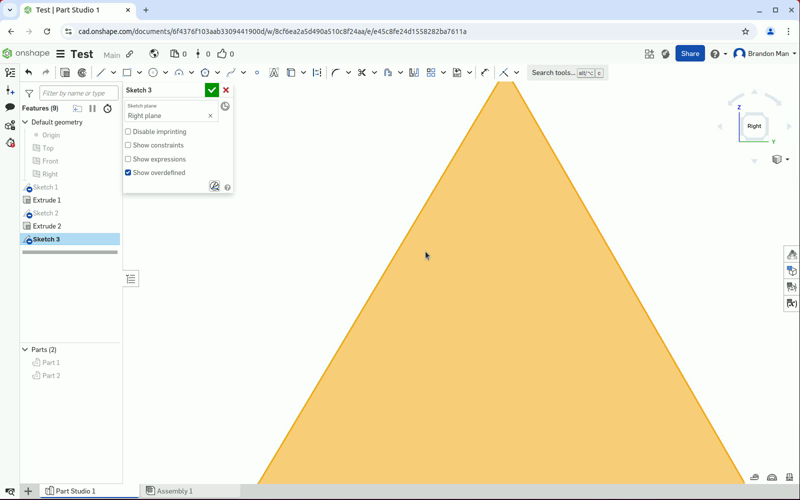
scroll(-6)
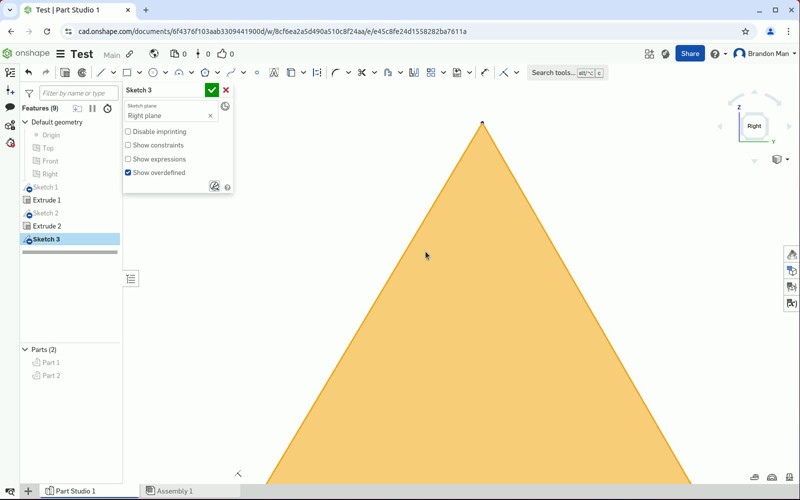
scroll(-6)
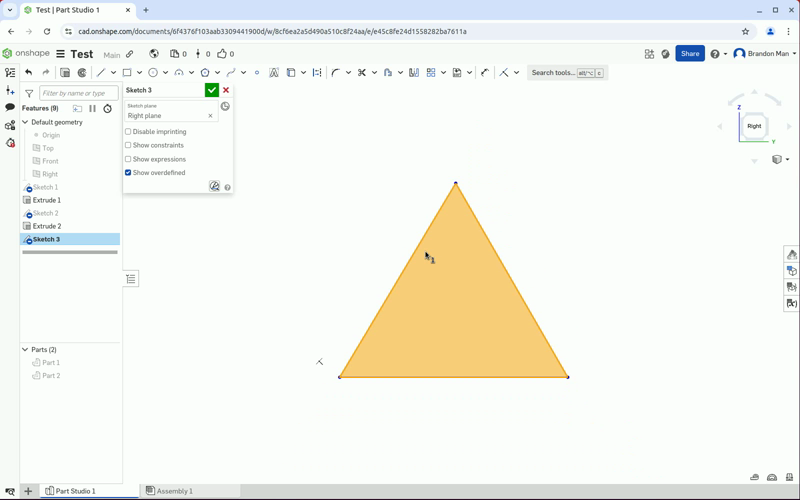
scroll(-6)
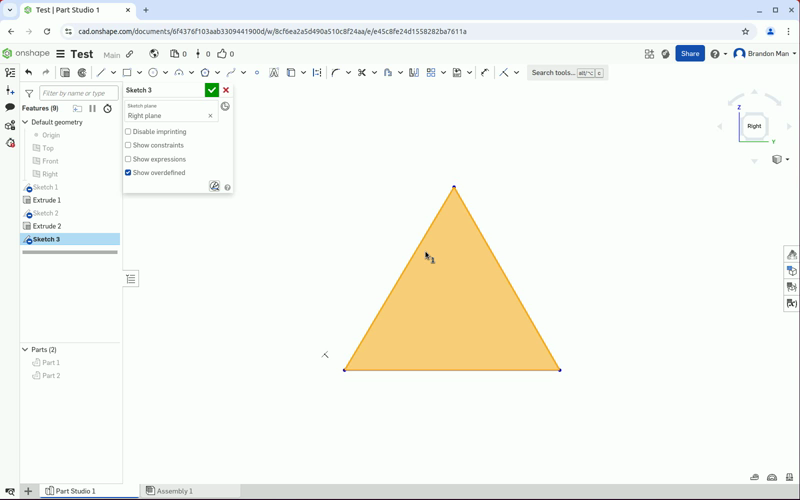
scroll(-6)
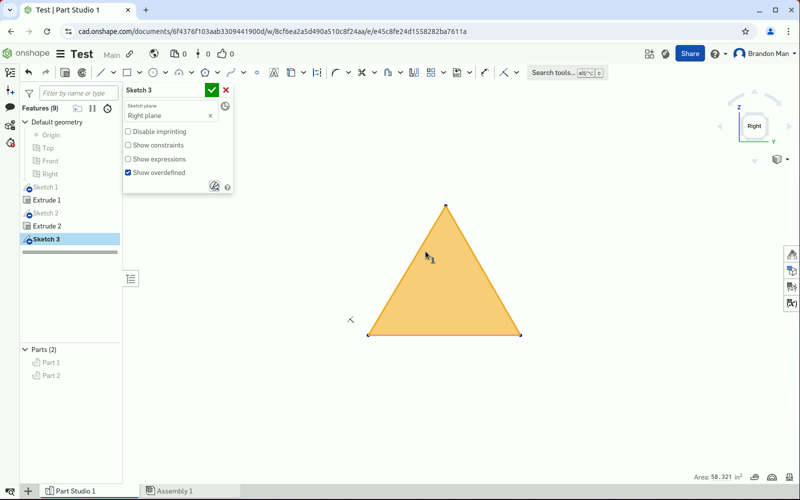
scroll(-6)
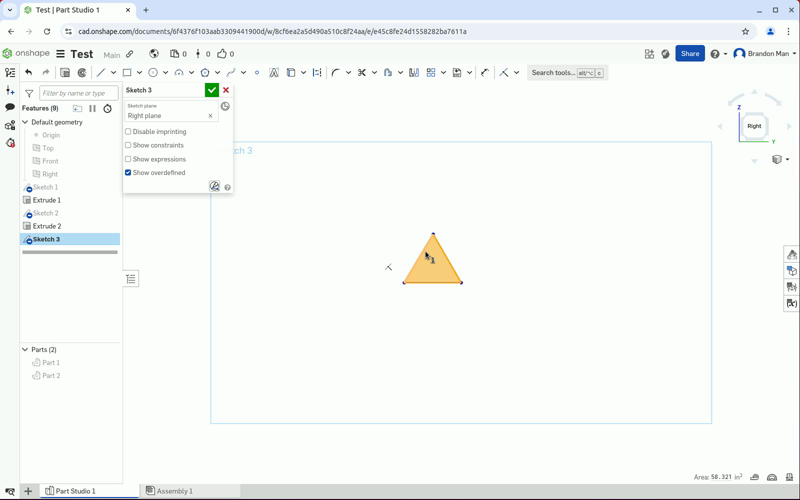
mouse_move(73, 352)
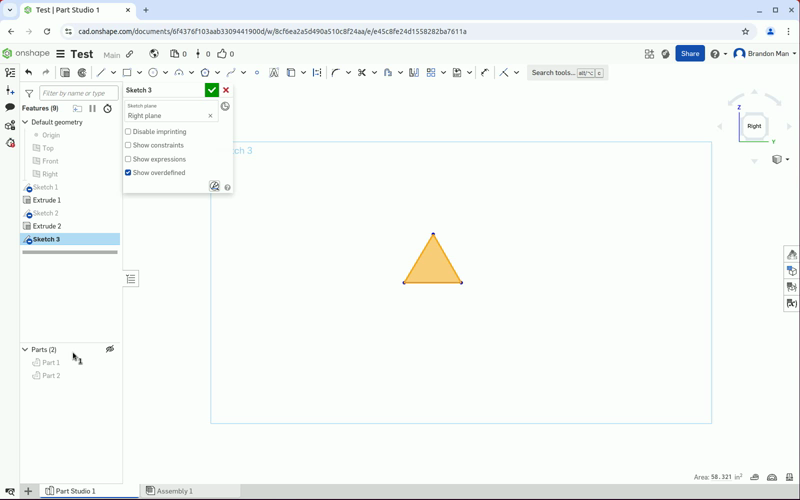
key(shift+y)
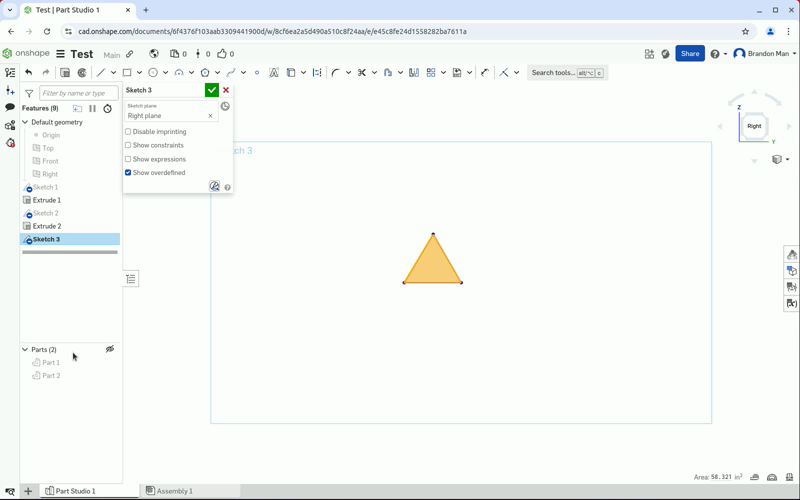
key(shift+e)
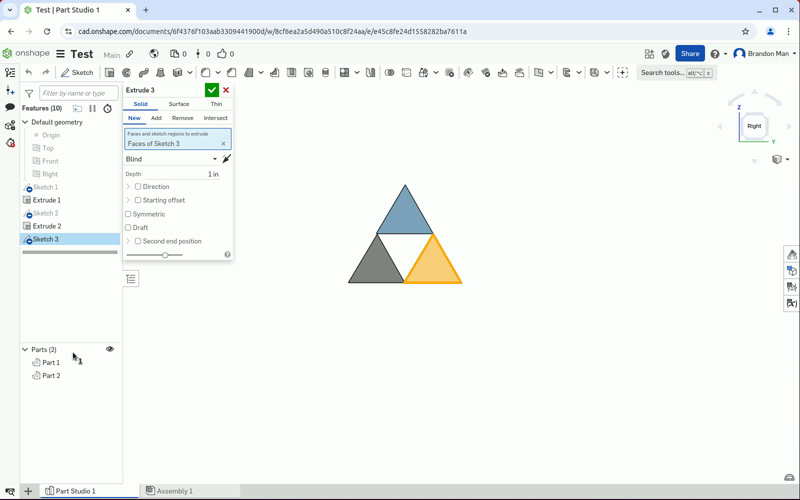
mouse_move(143, 106)
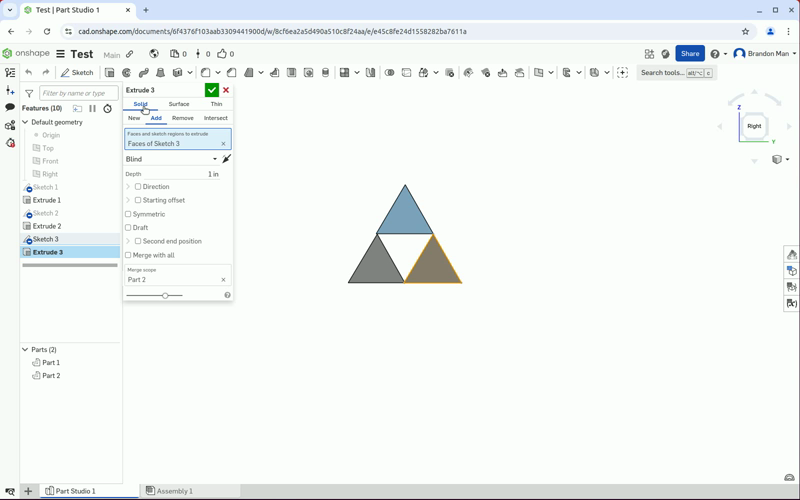
click(143, 106)
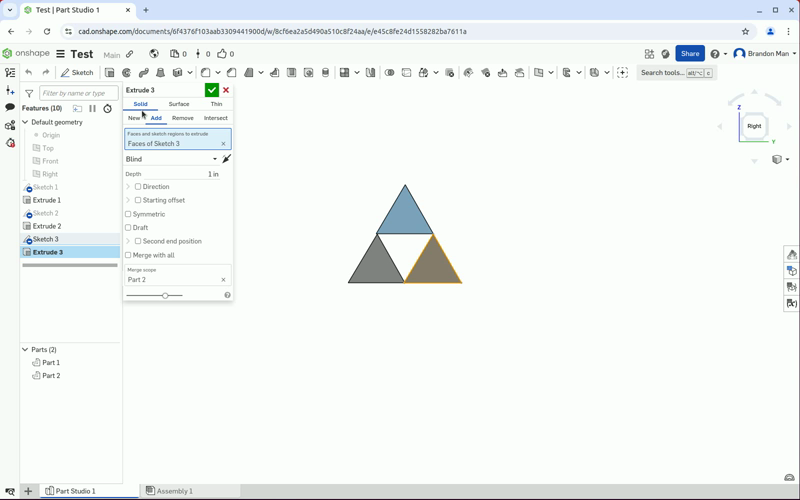
mouse_move(137, 120)
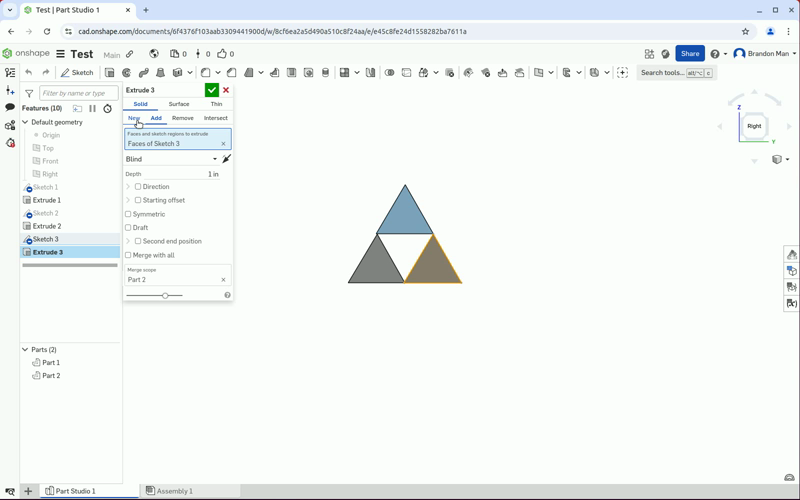
click(137, 120)
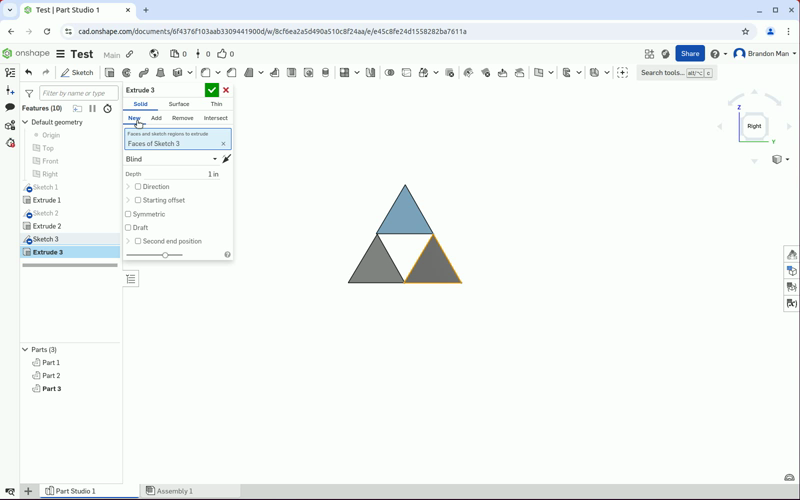
key(tab, 4)
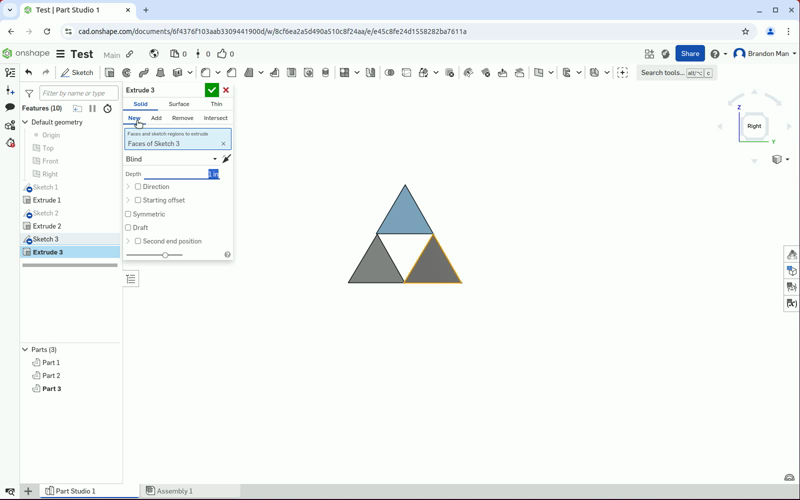
text(2.166)
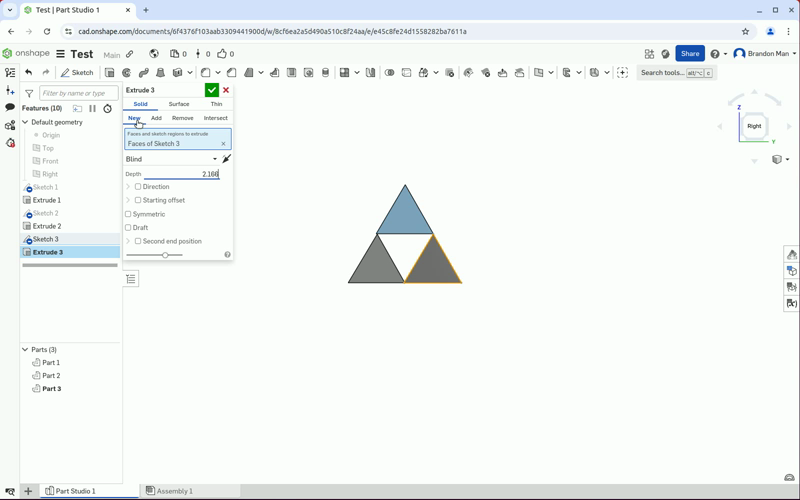
key(enter)
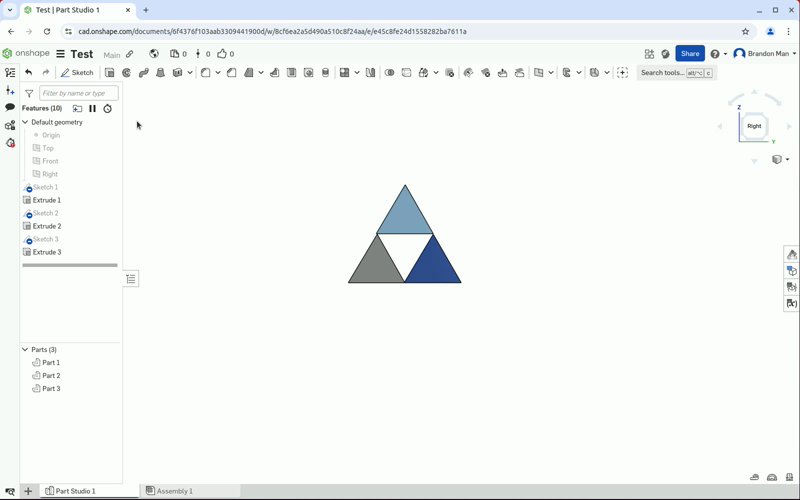
key(shift+h)
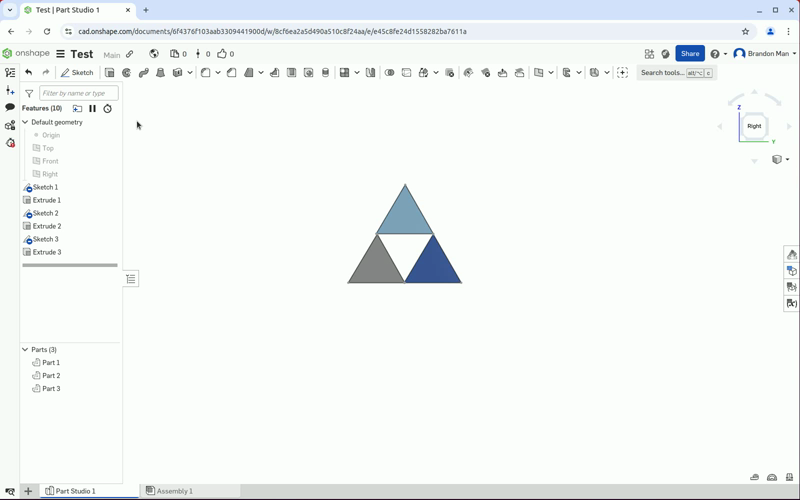
key(shift+h)
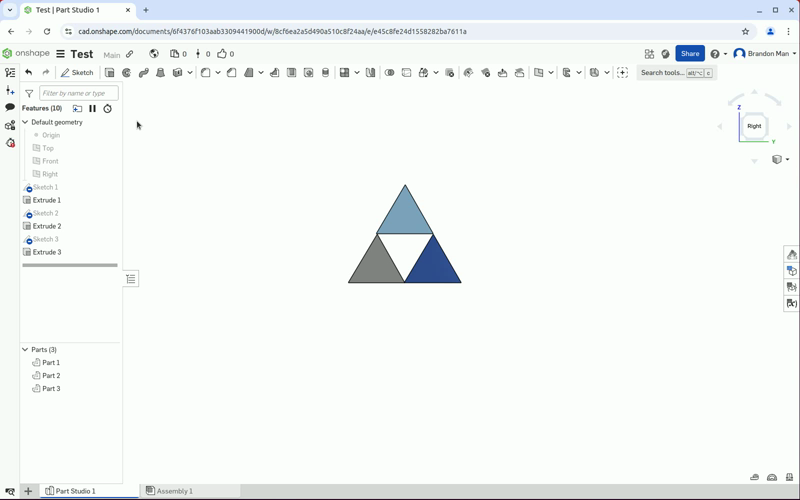
mouse_move(73, 189)
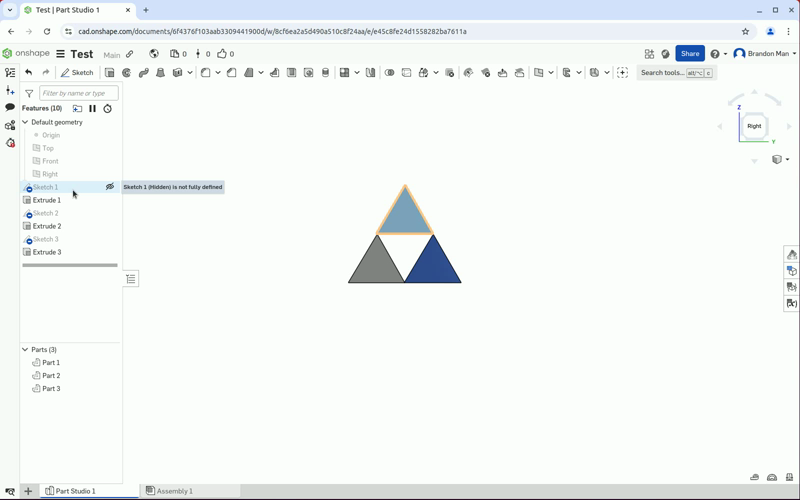
click(73, 189)
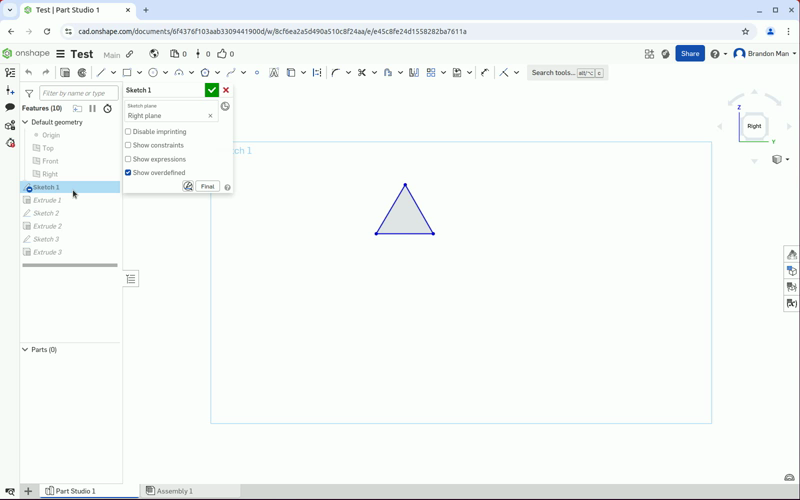
mouse_move(229, 92)
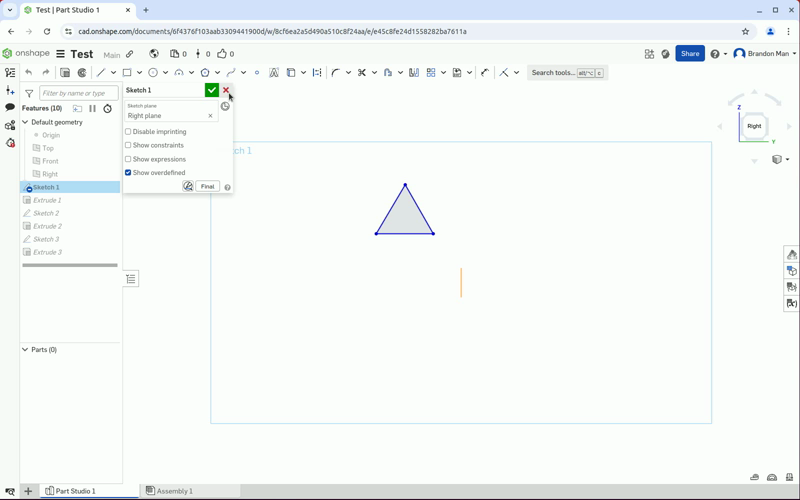
click(229, 92)
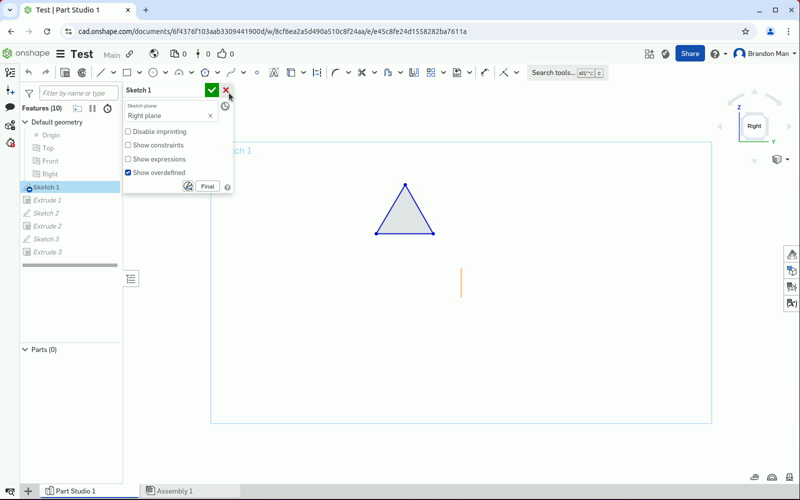
key(shift+s)
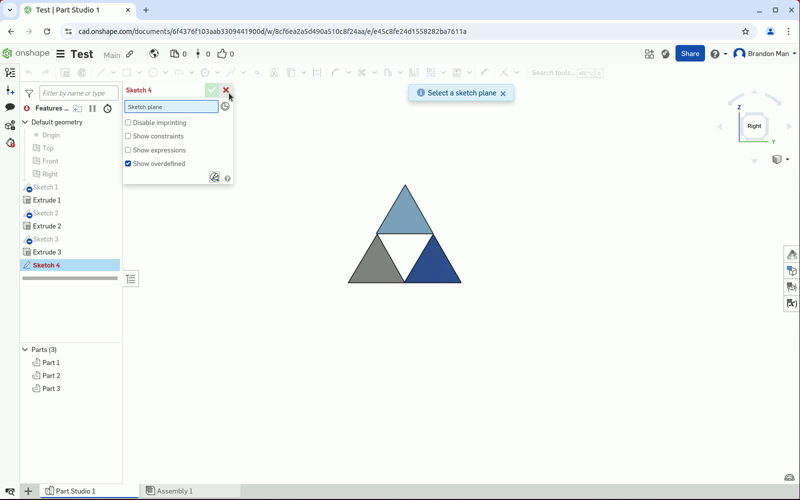
mouse_move(73, 176)
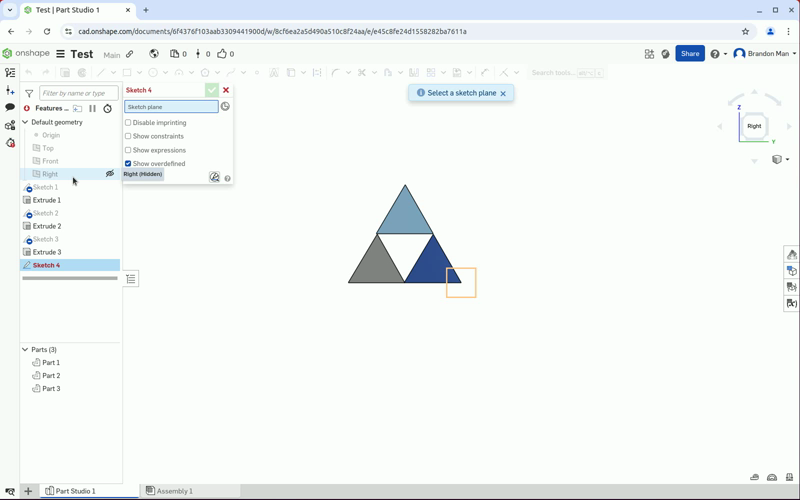
click(73, 176)
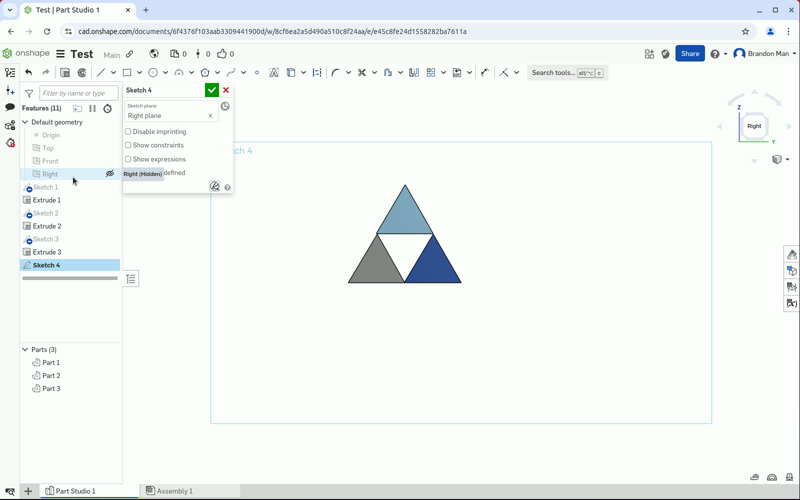
mouse_move(73, 352)
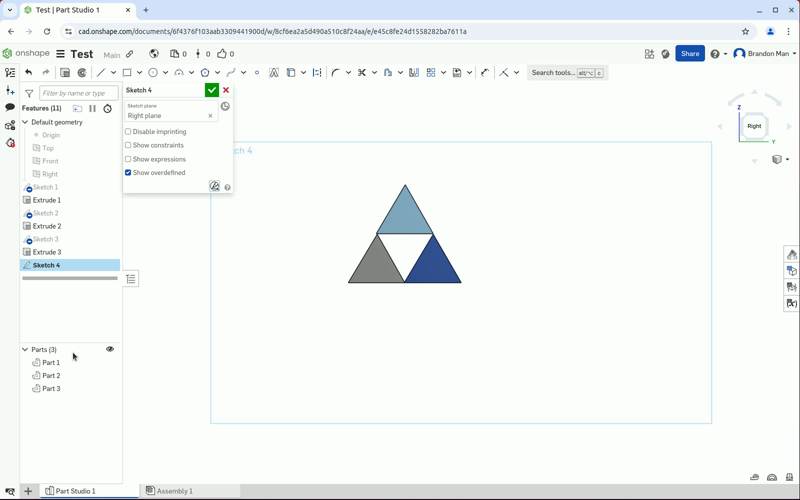
key(y)
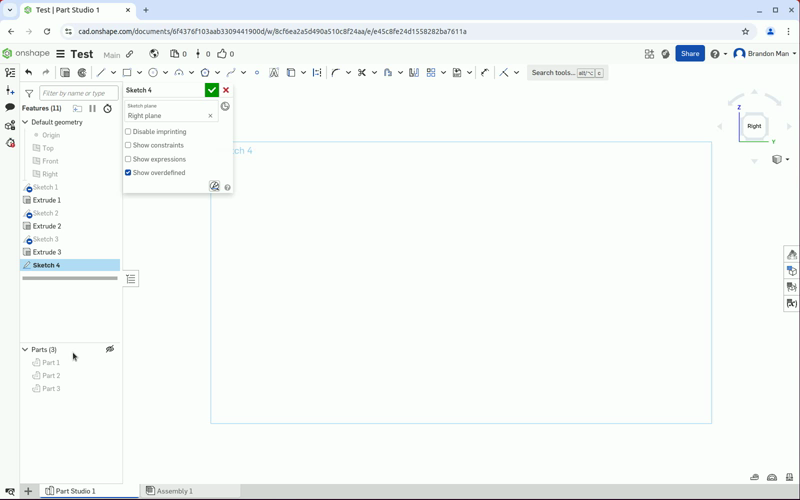
key(l)
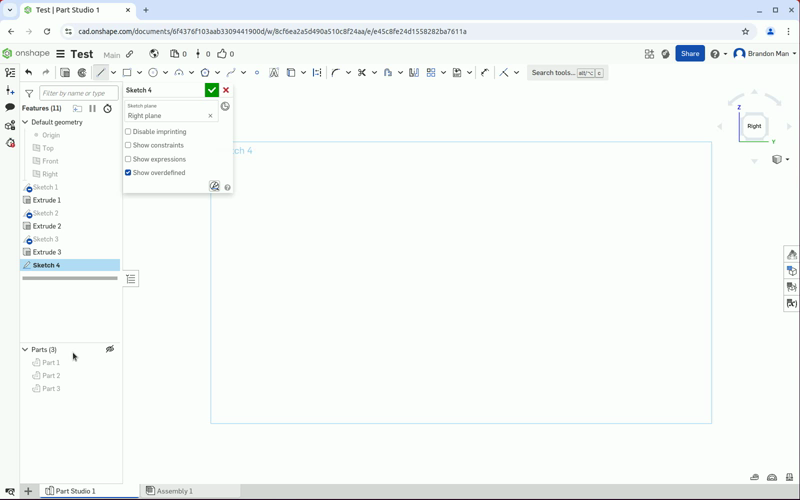
key_down(shift)
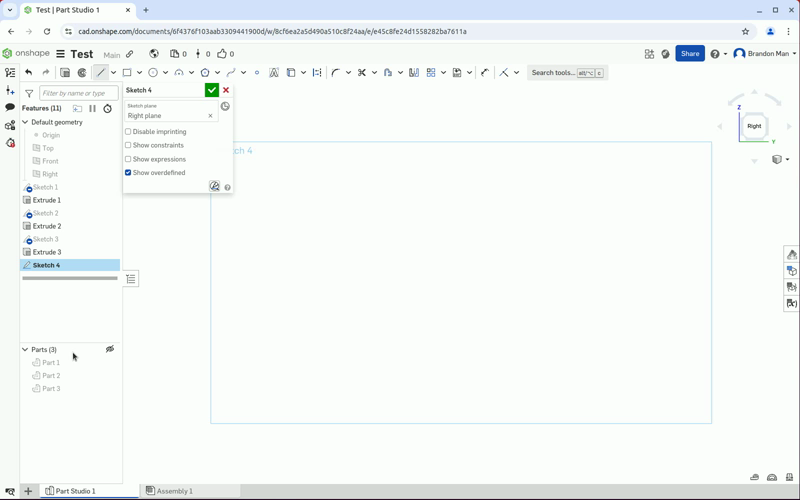
mouse_move(376, 233)
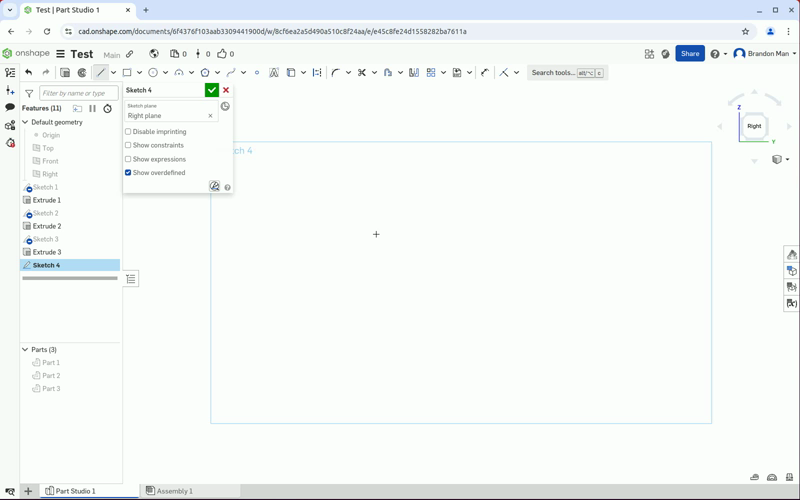
click(376, 233)
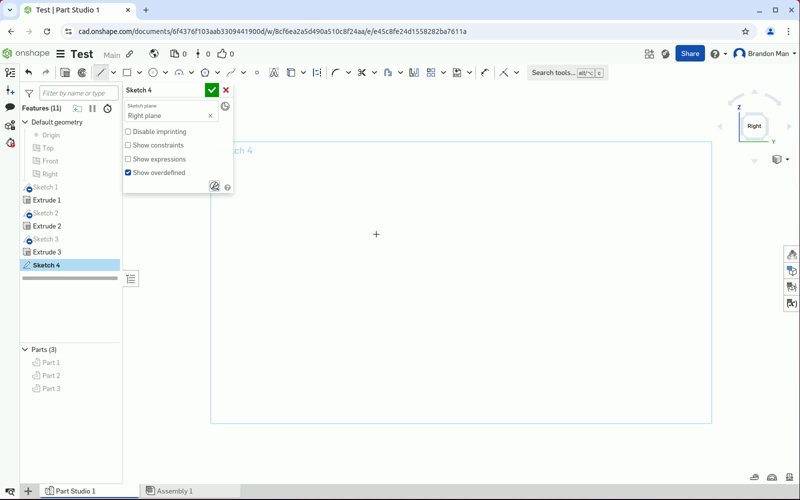
key_up(shift)
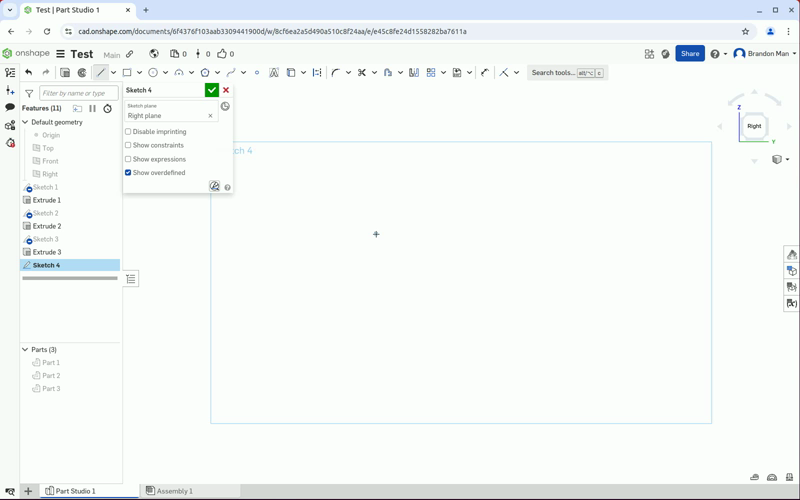
key_down(shift)
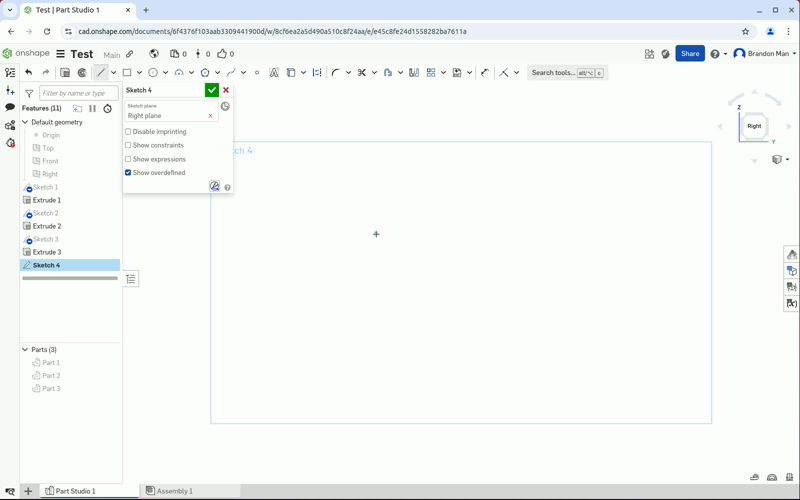
mouse_move(406, 233)
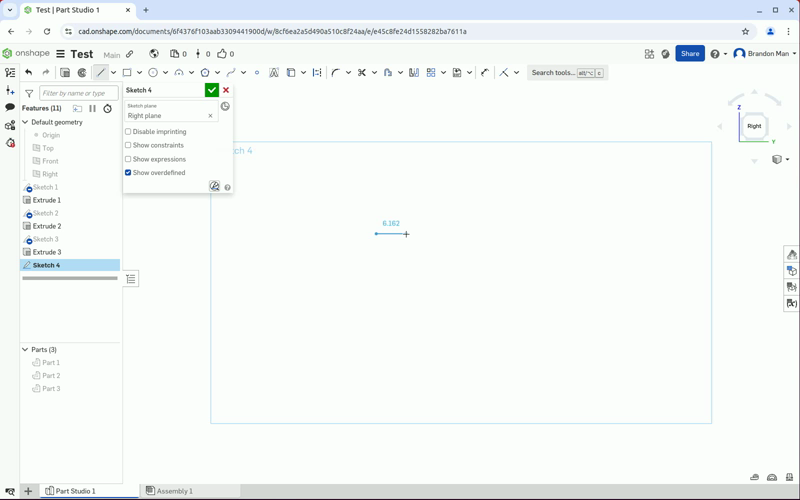
mouse_move(405, 282)
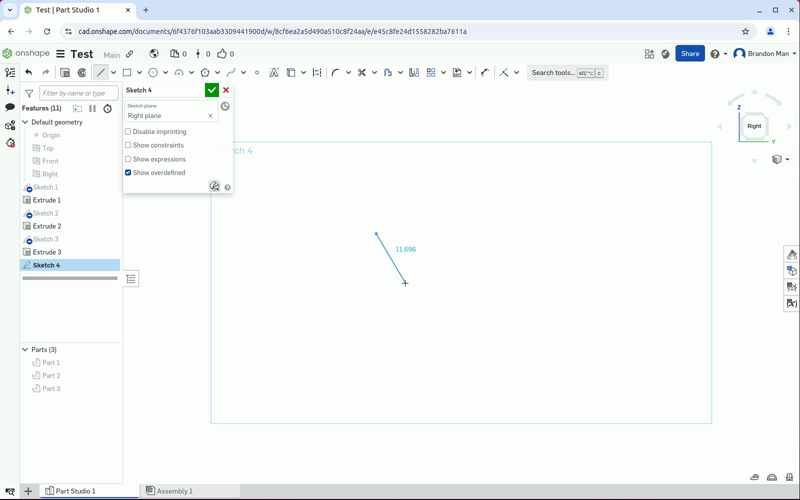
click(405, 282)
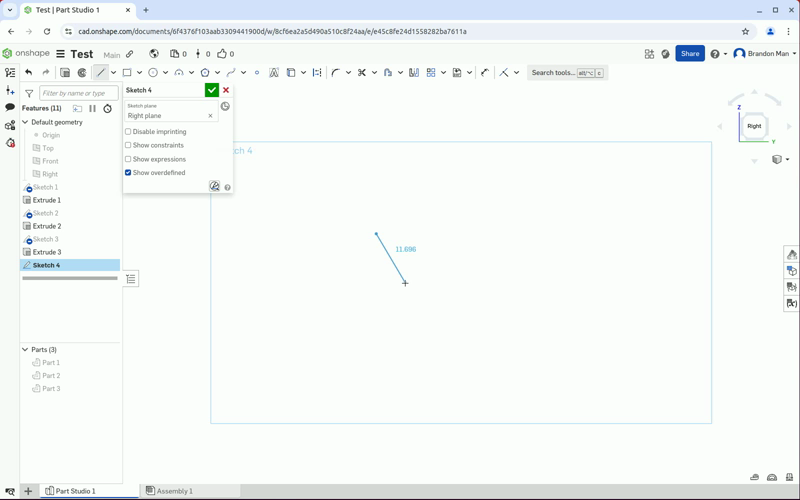
key_up(shift)
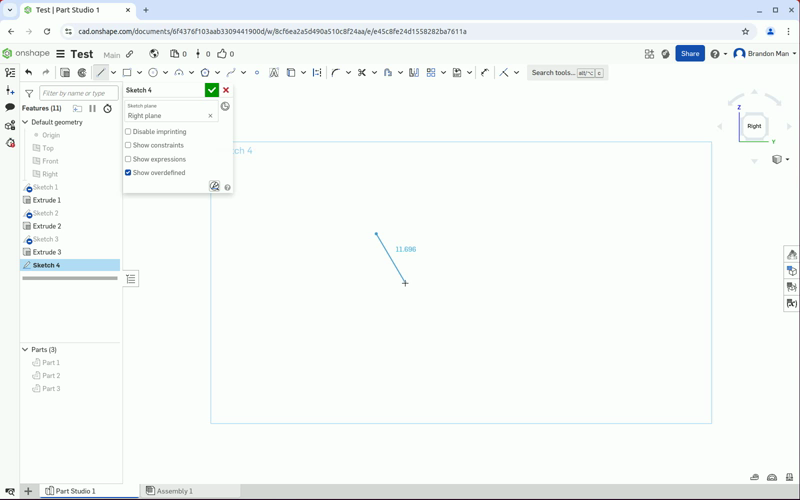
key_down(shift)
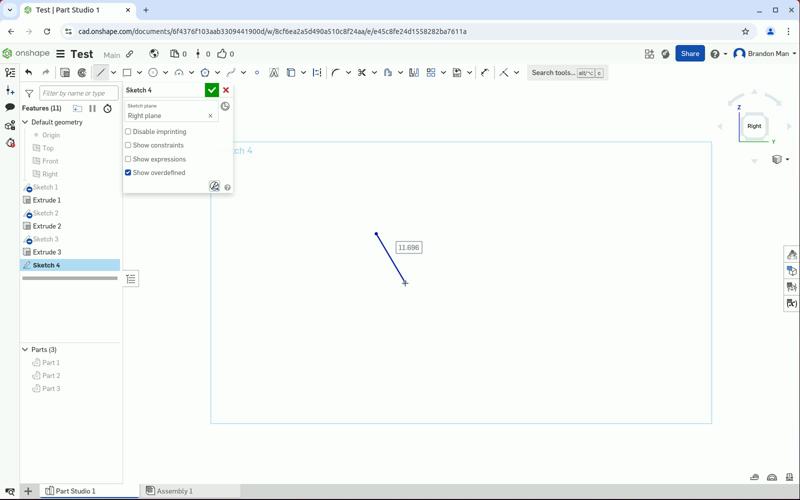
mouse_move(435, 282)
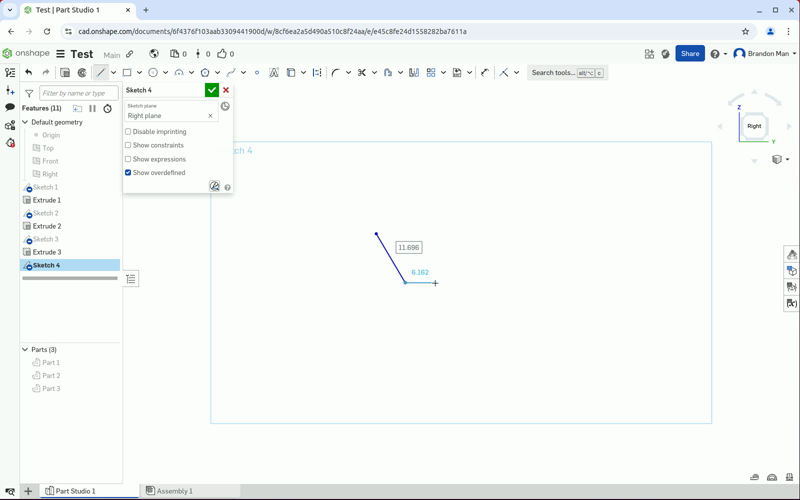
mouse_move(433, 233)
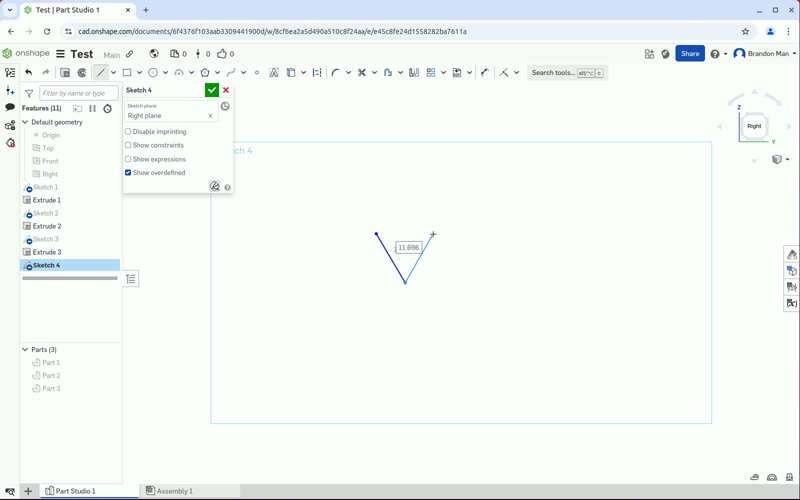
click(433, 233)
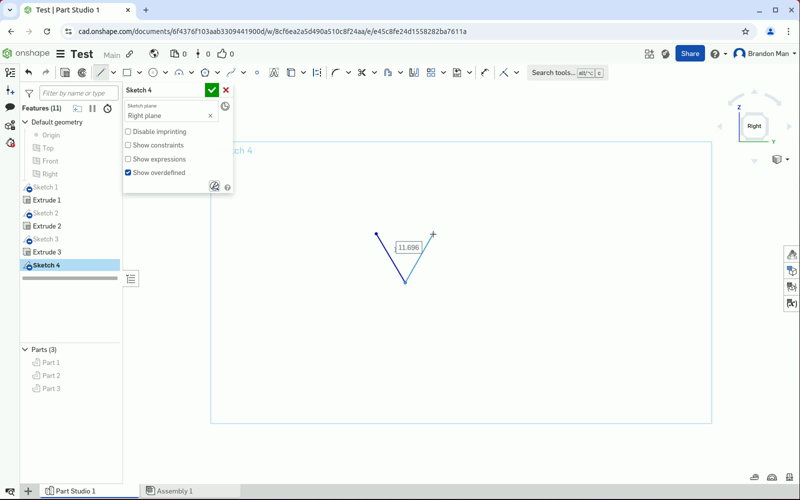
key_up(shift)
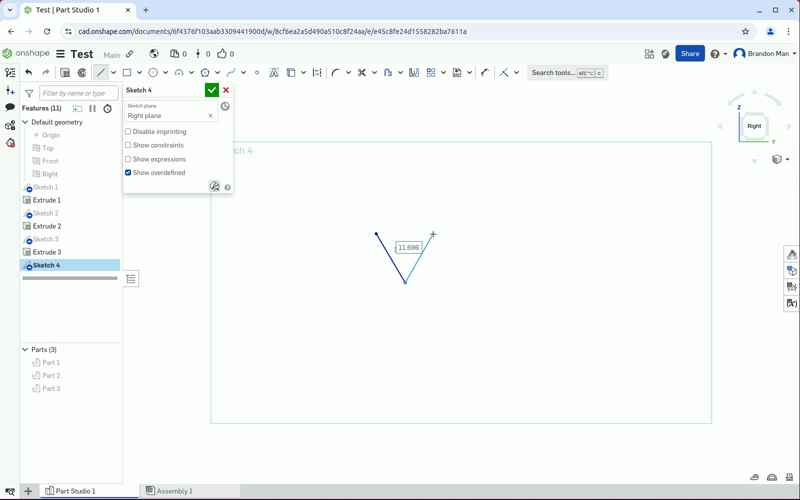
mouse_move(463, 233)
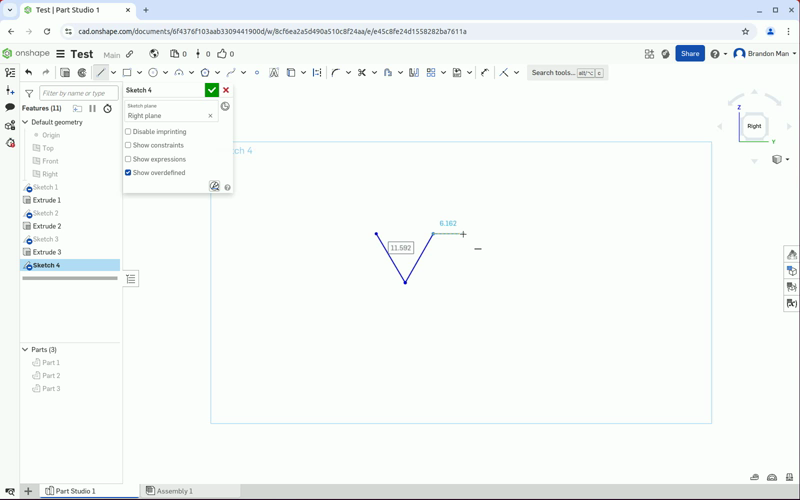
key_down(shift)
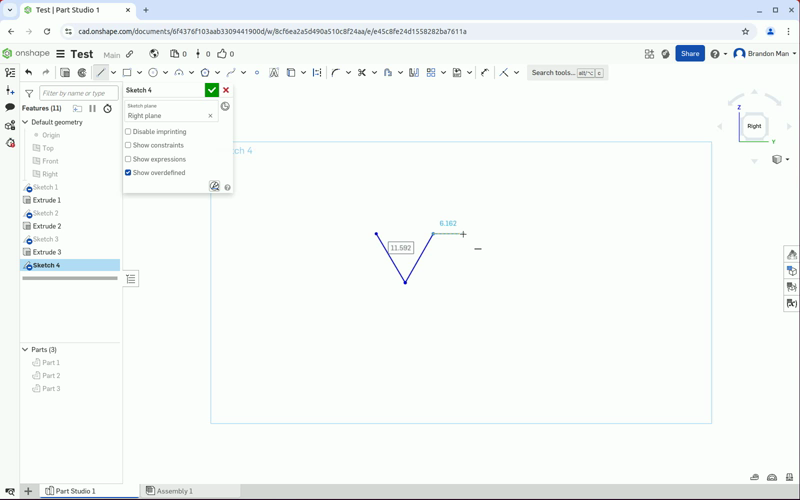
mouse_move(376, 233)
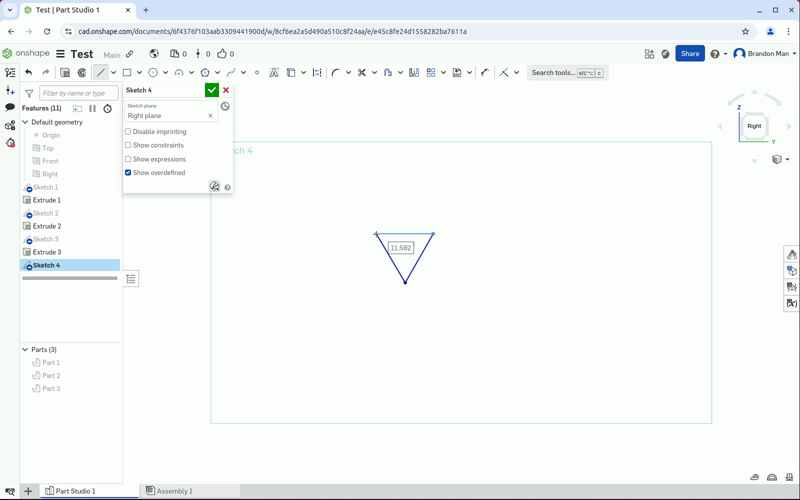
key_up(shift)
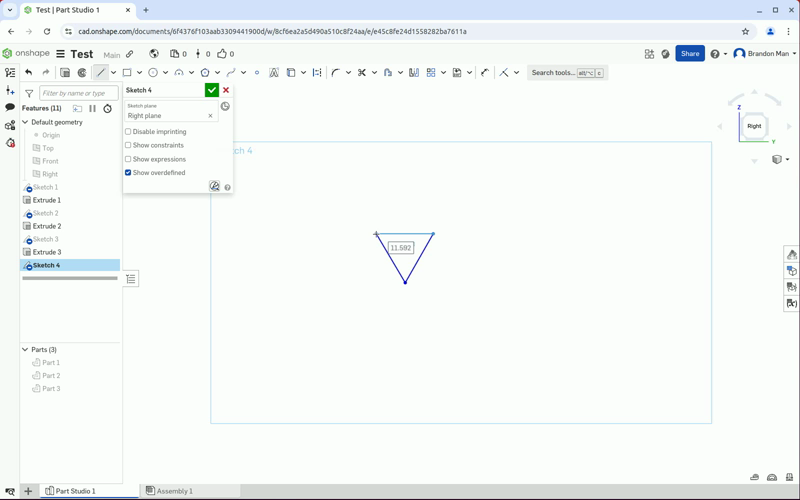
click(376, 233)
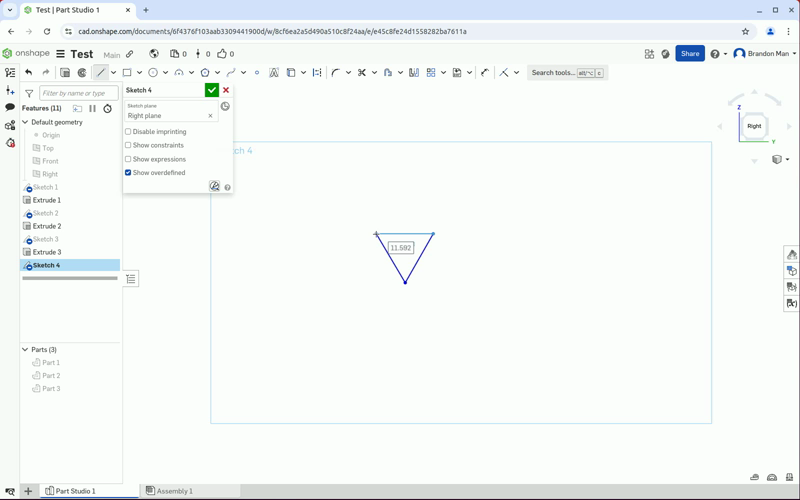
key(esc)
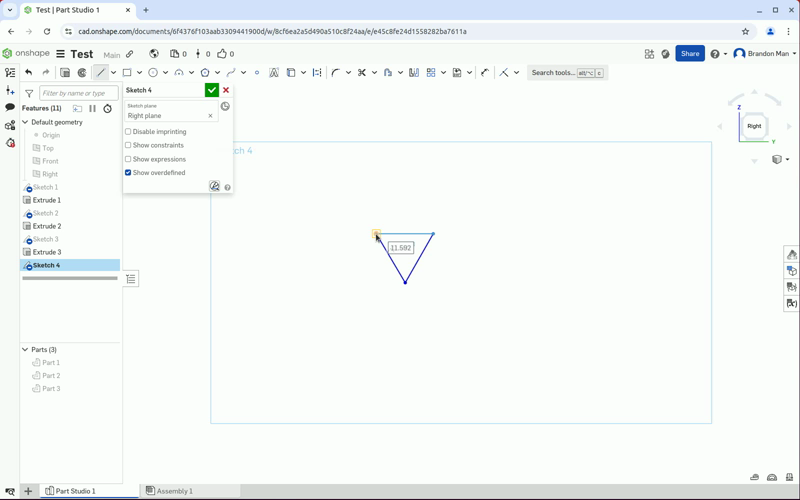
mouse_move(412, 264)
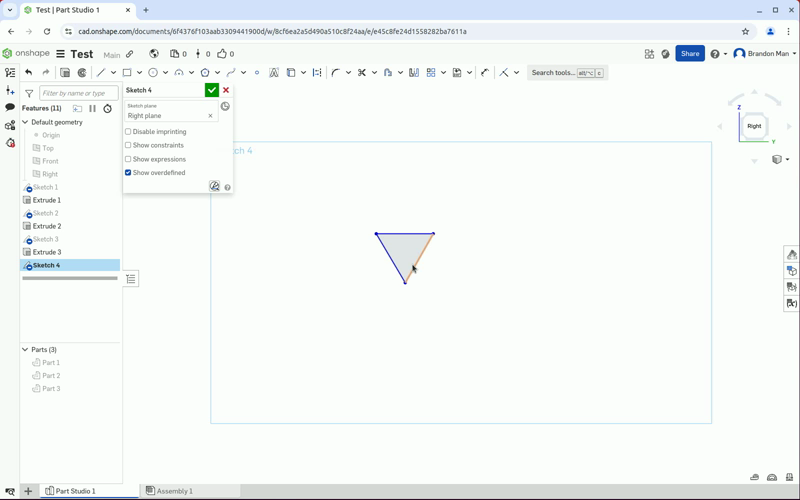
scroll(6)
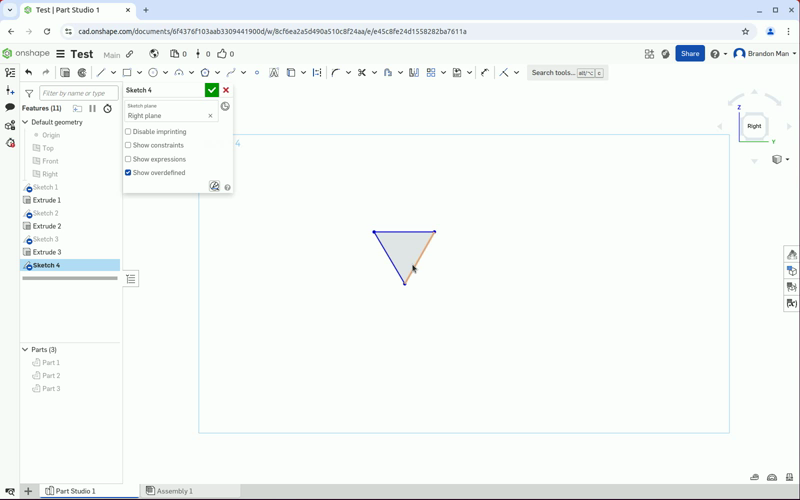
scroll(6)
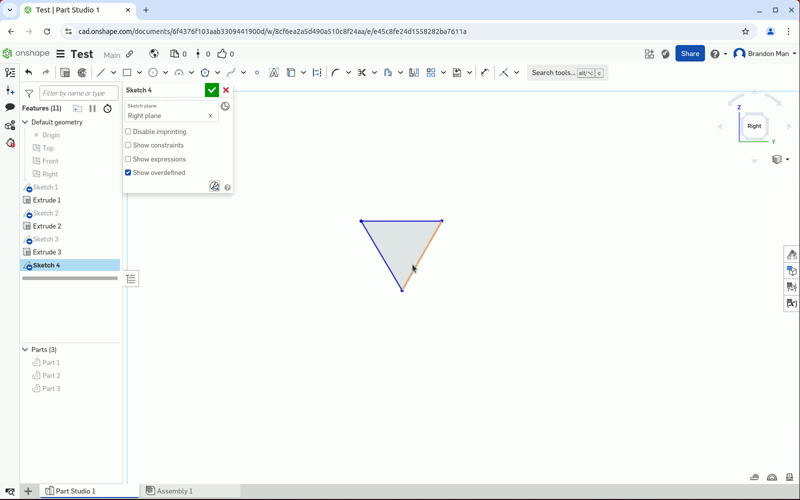
scroll(6)
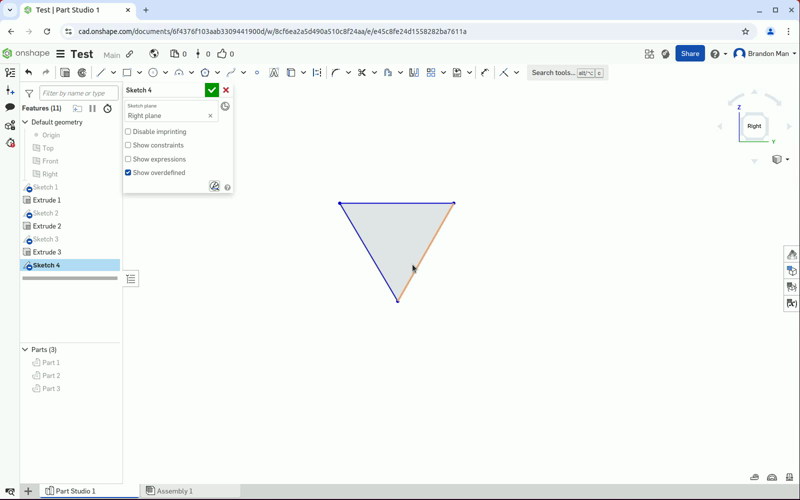
scroll(6)
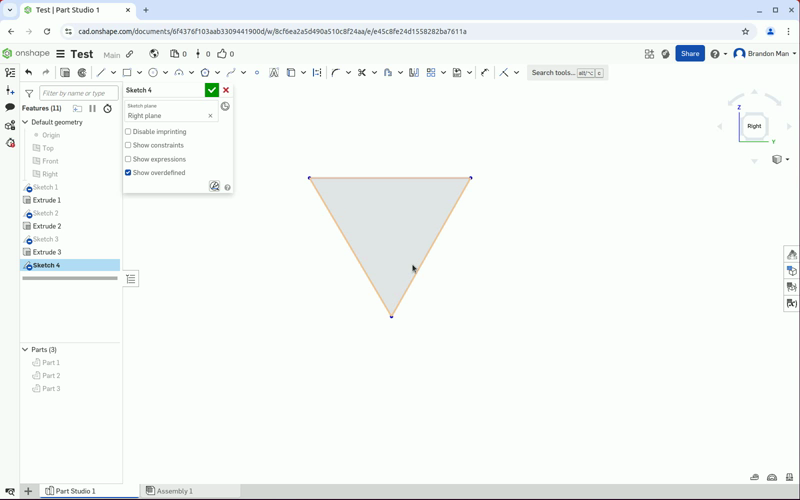
scroll(6)
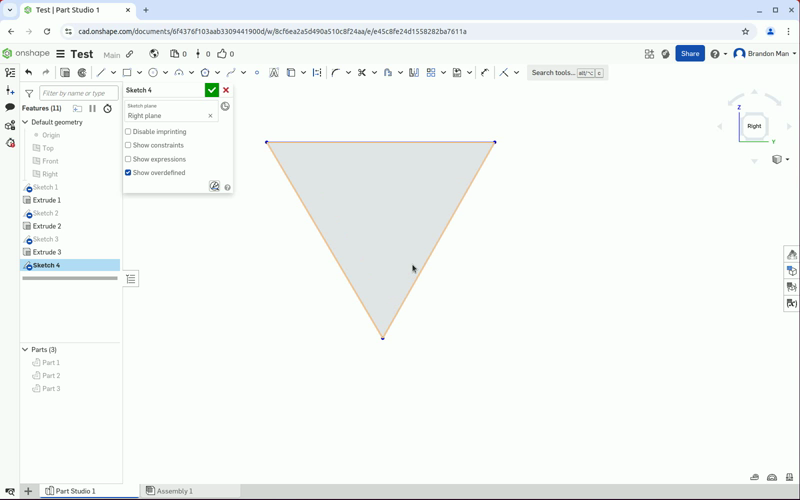
scroll(6)
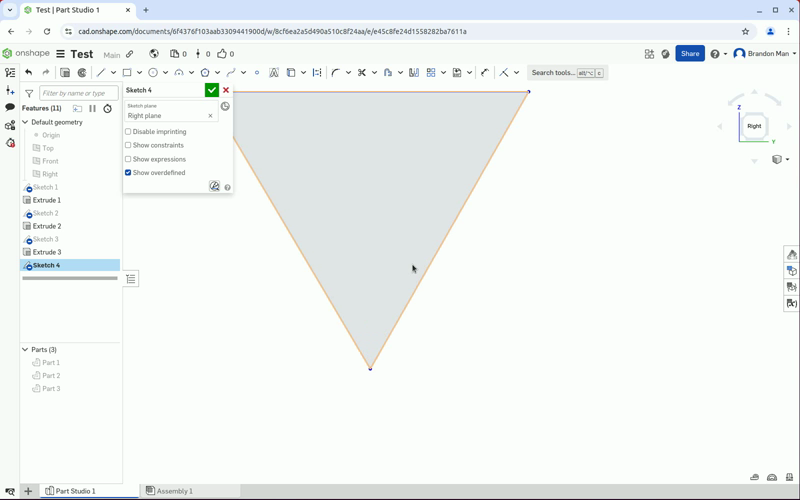
scroll(6)
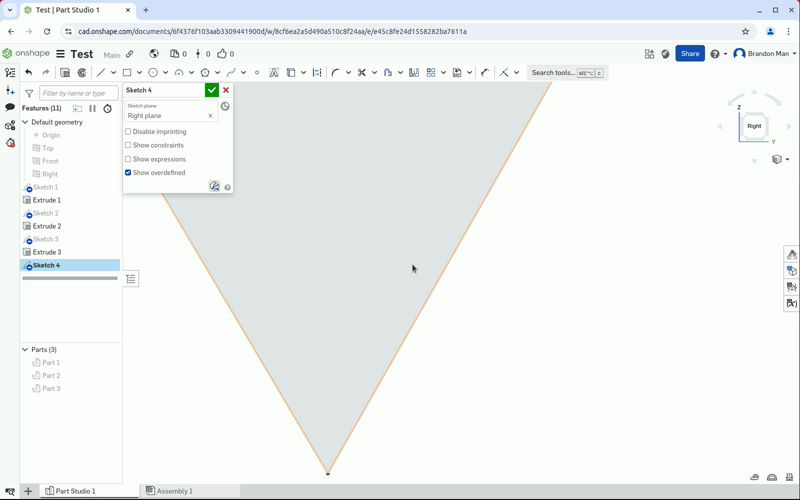
click(412, 264)
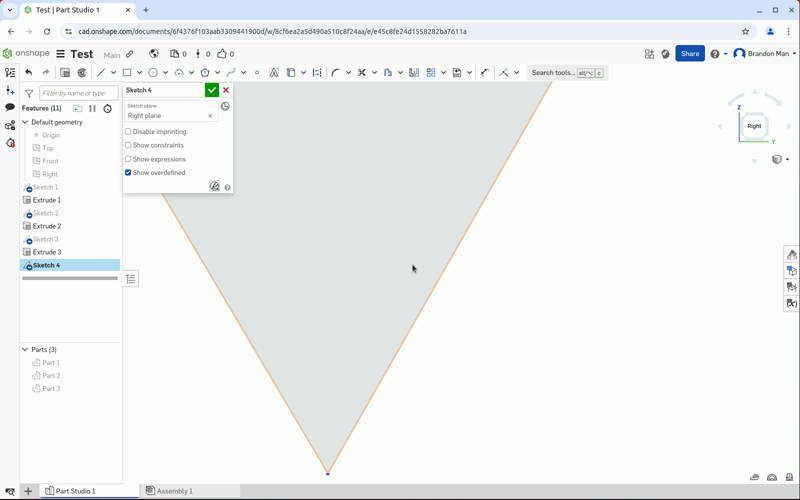
scroll(-6)
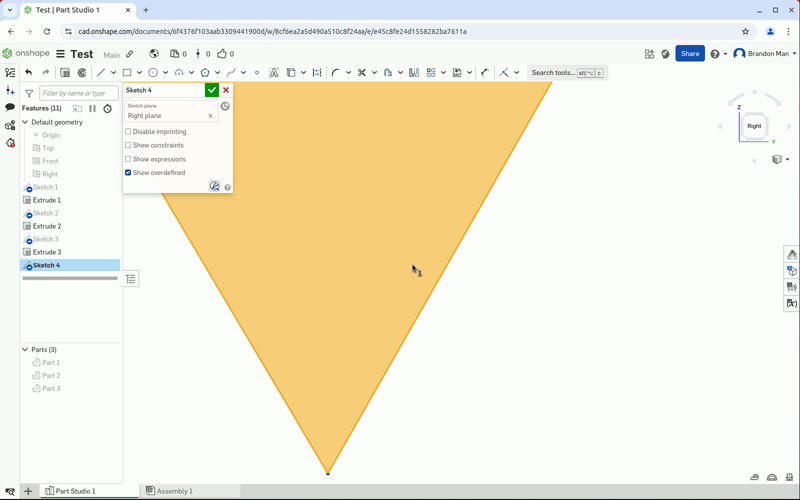
scroll(-6)
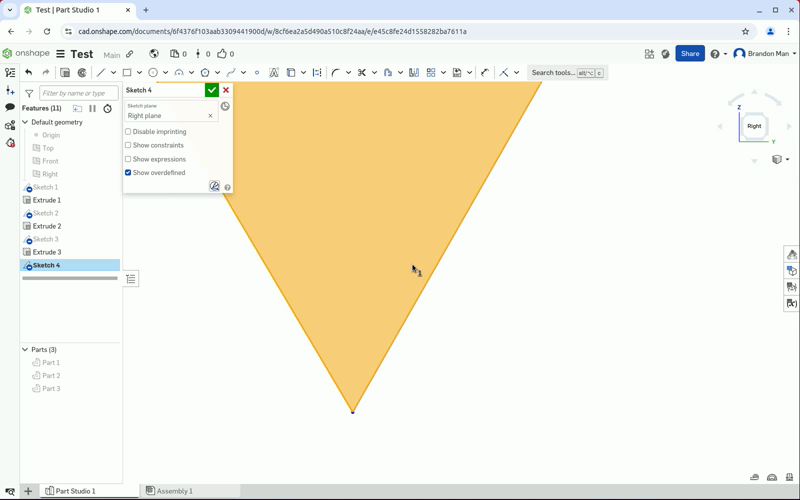
scroll(-6)
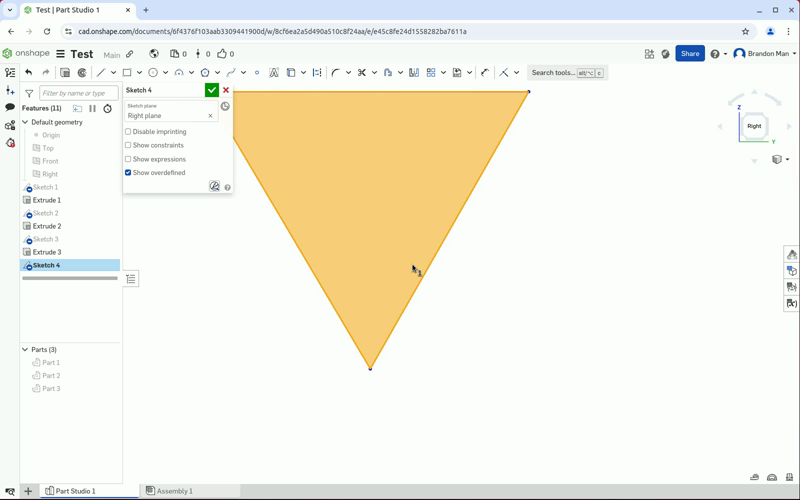
scroll(-6)
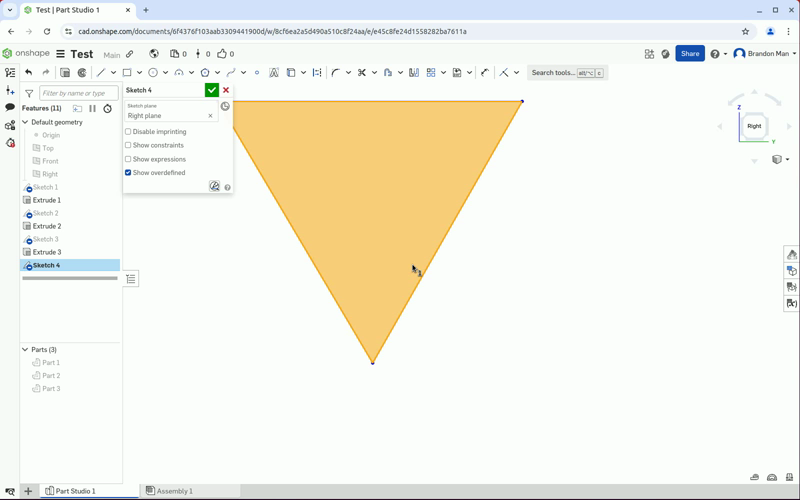
scroll(-6)
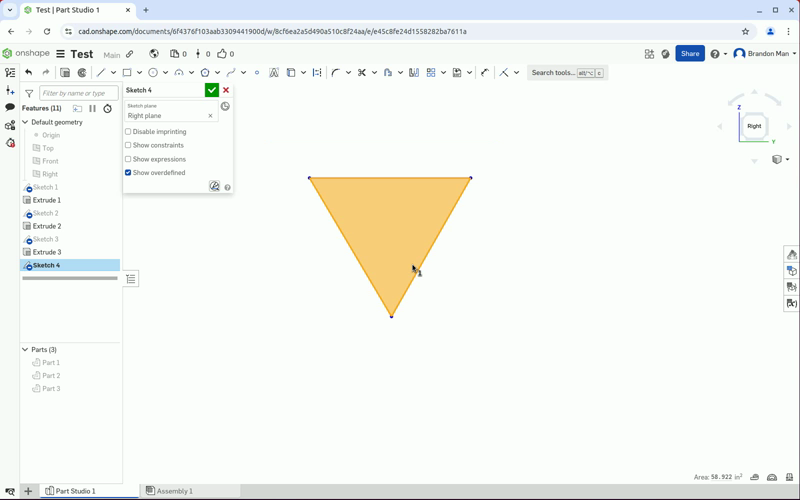
scroll(-6)
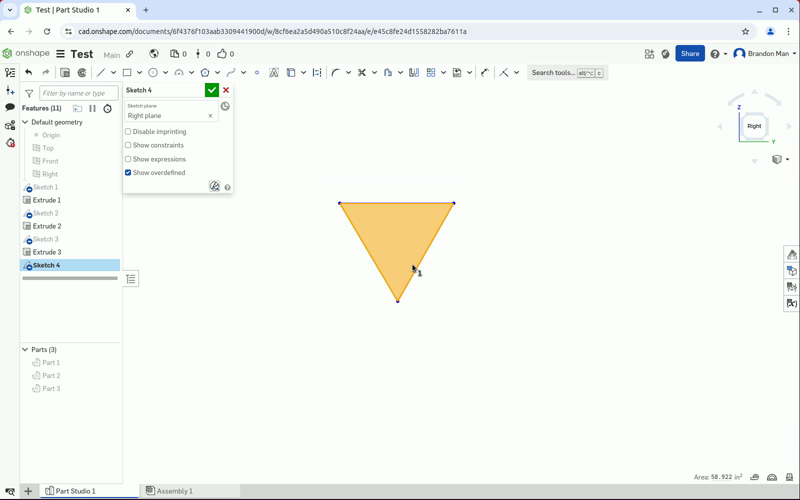
scroll(-6)
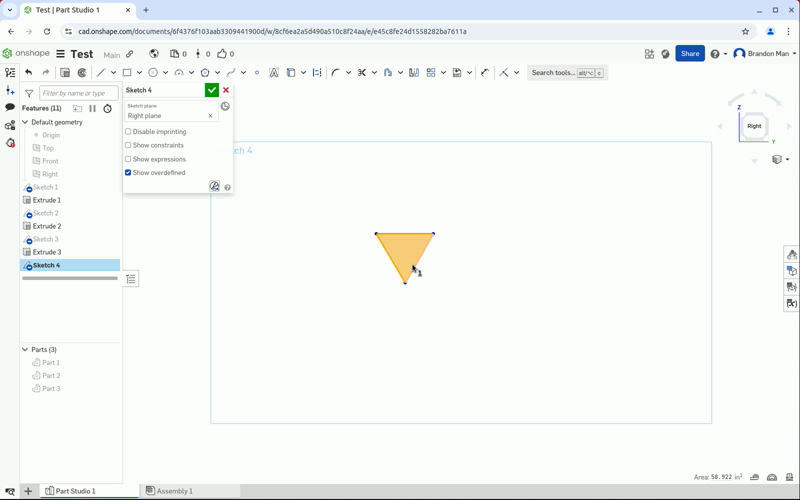
mouse_move(73, 352)
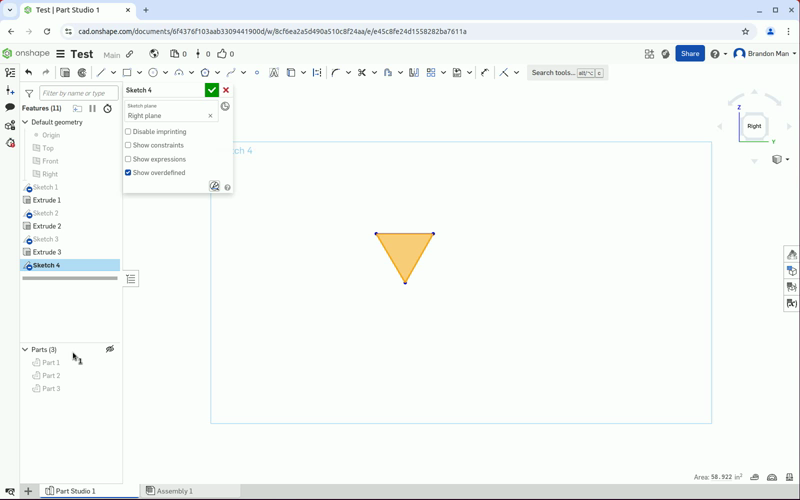
key(shift+y)
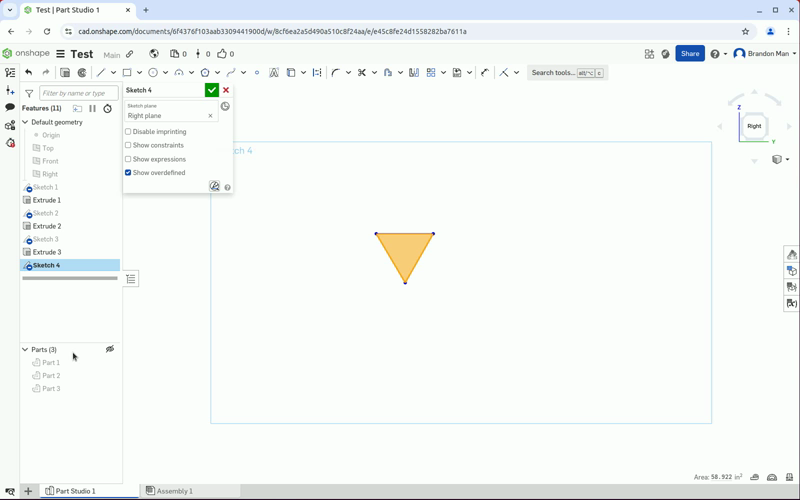
key(shift+e)
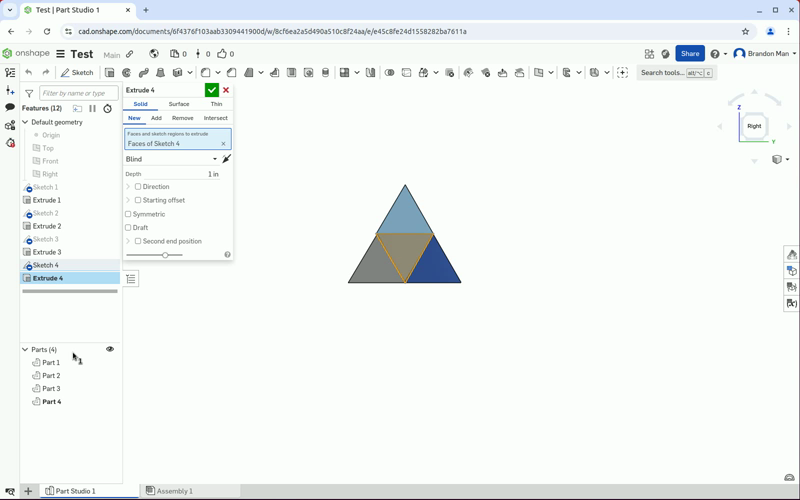
mouse_move(143, 106)
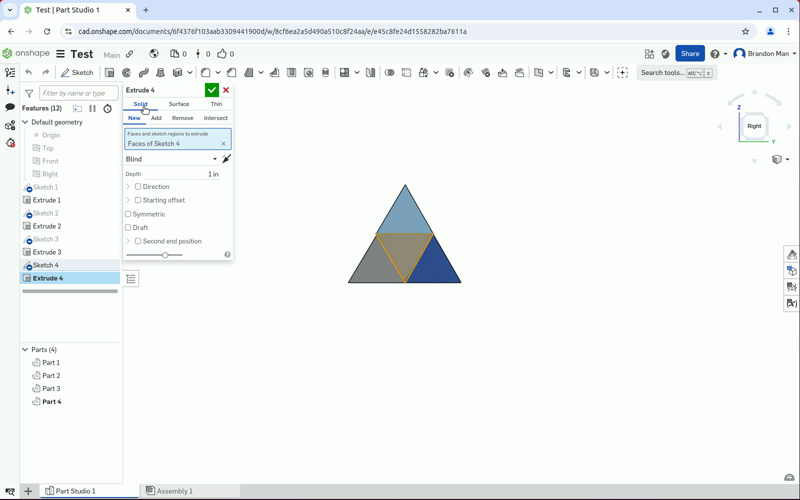
click(143, 106)
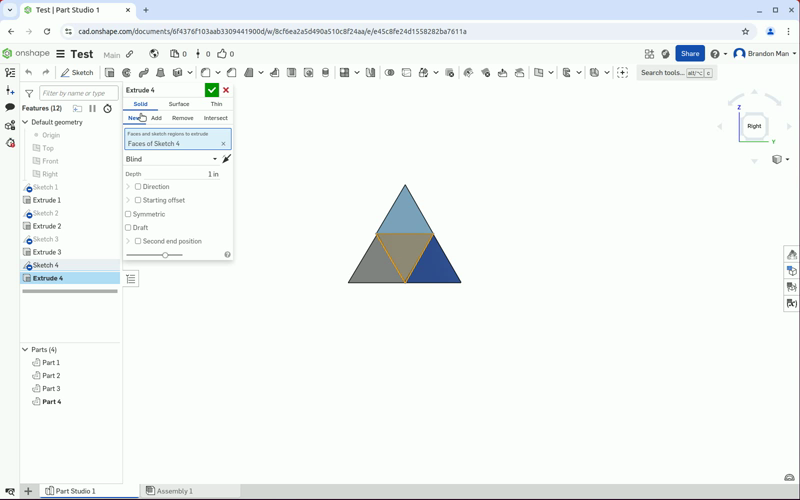
mouse_move(137, 120)
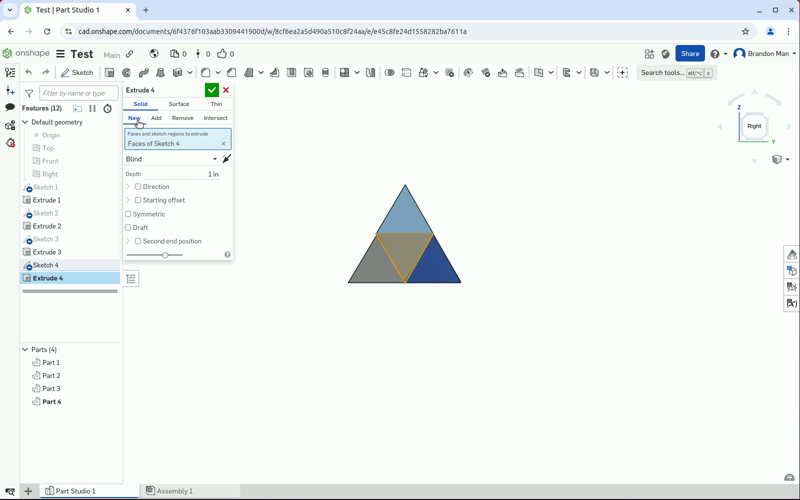
click(137, 120)
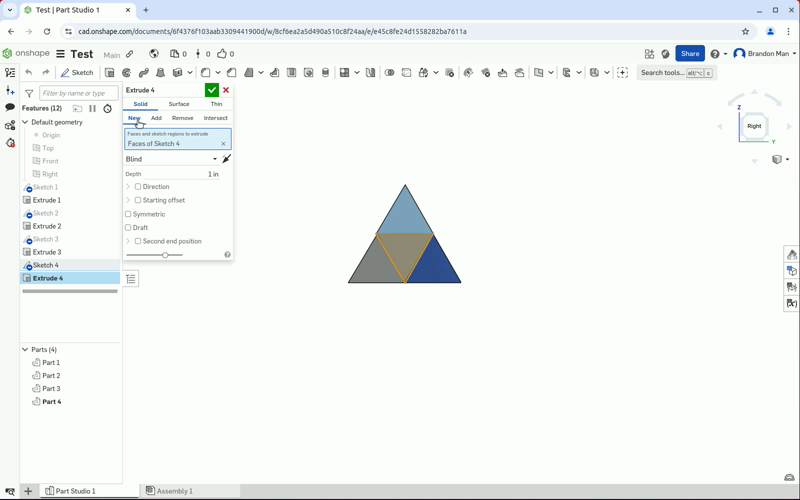
key(tab, 4)
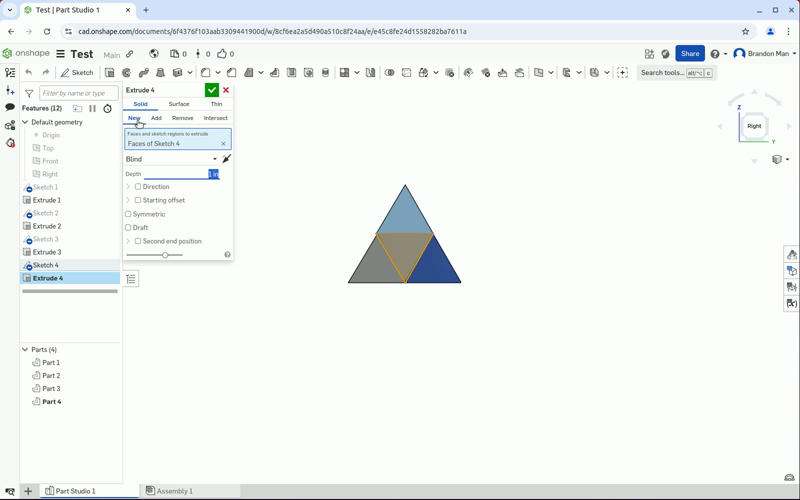
text(2.166)
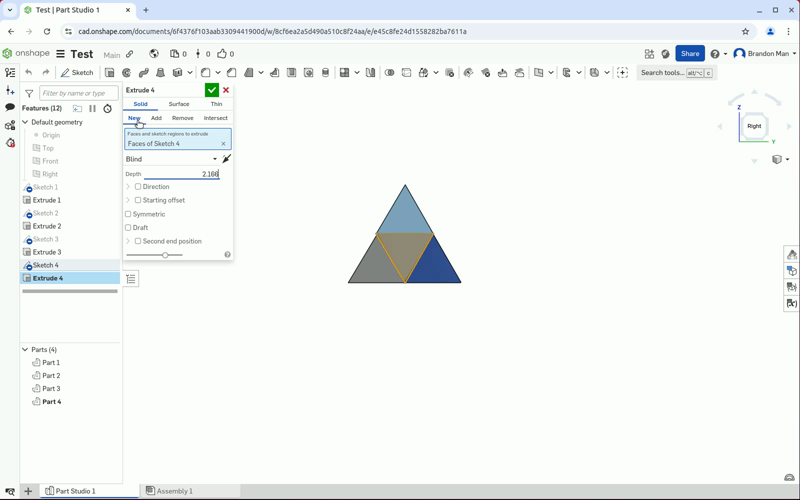
key(enter)
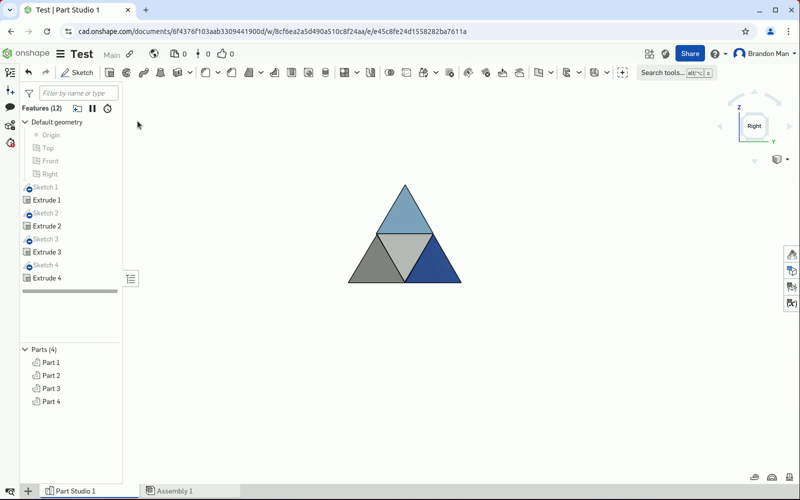
key(shift+h)
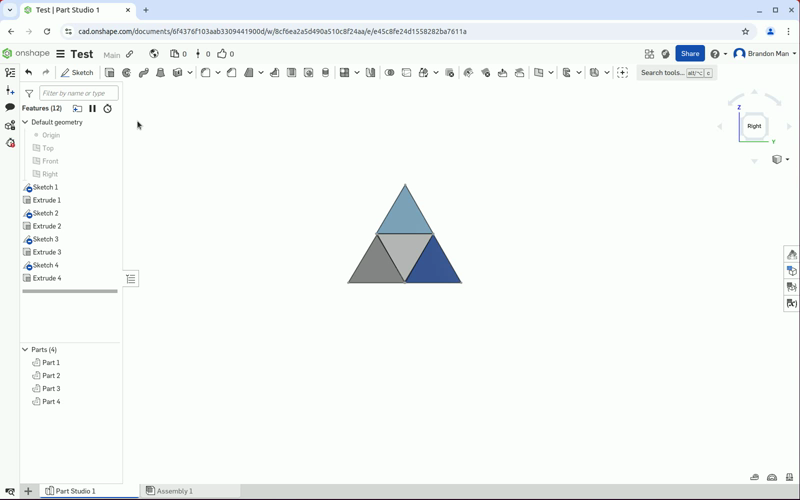
key(shift+h)
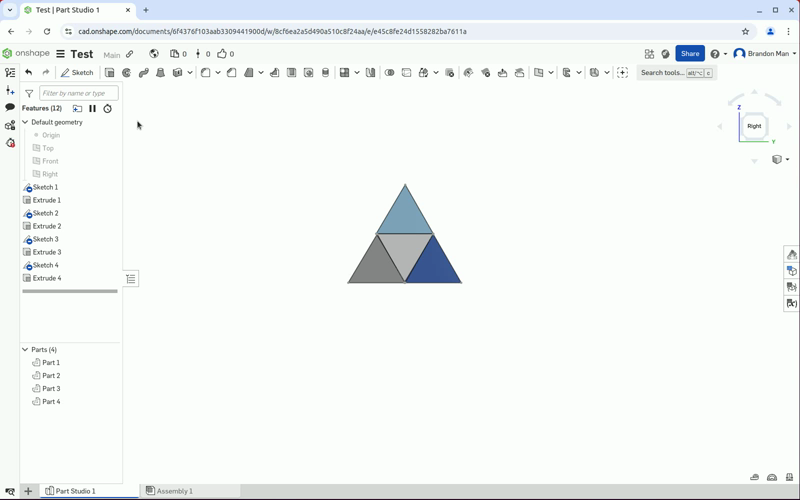
key(shift+7)
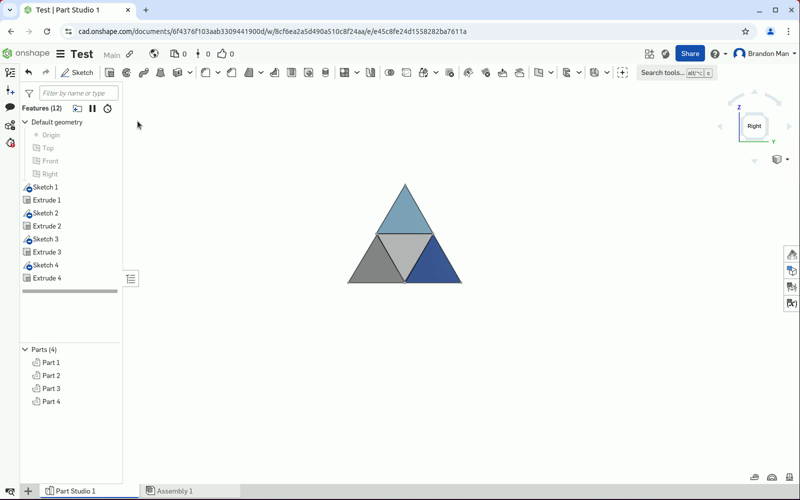
key(right, 2)
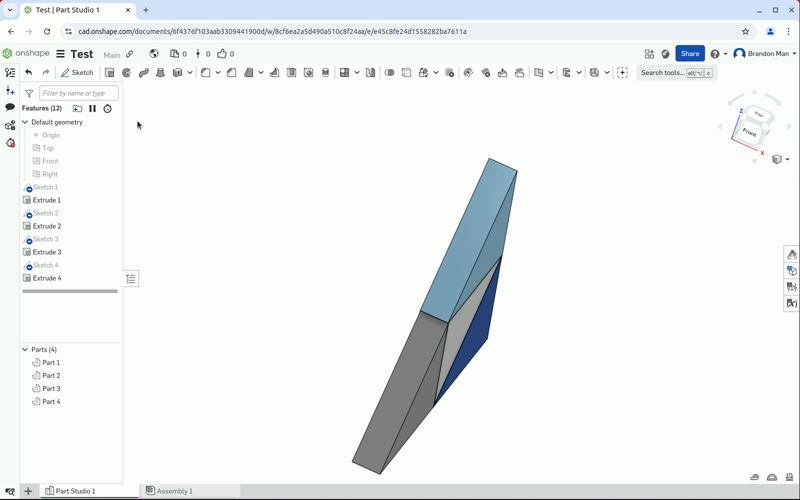
key(down, 2)
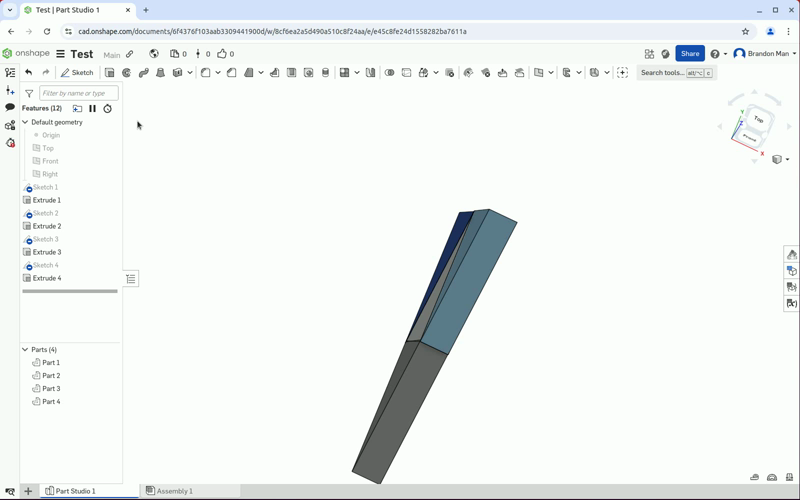
key(up, 2)
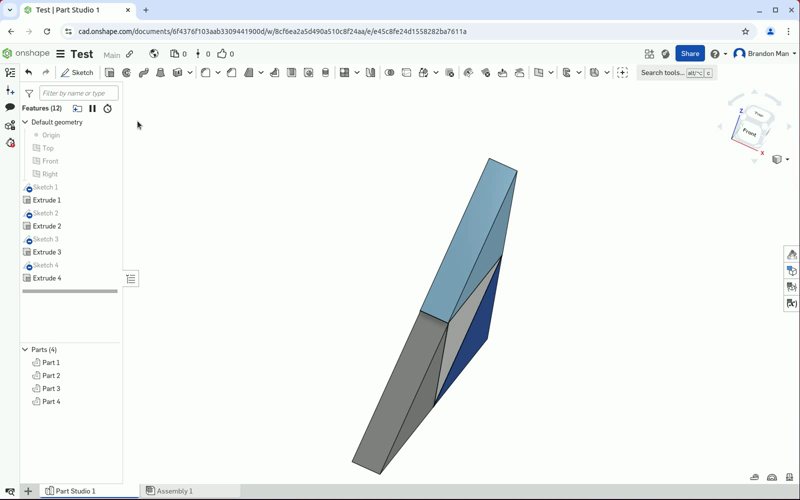
key(left, 2)
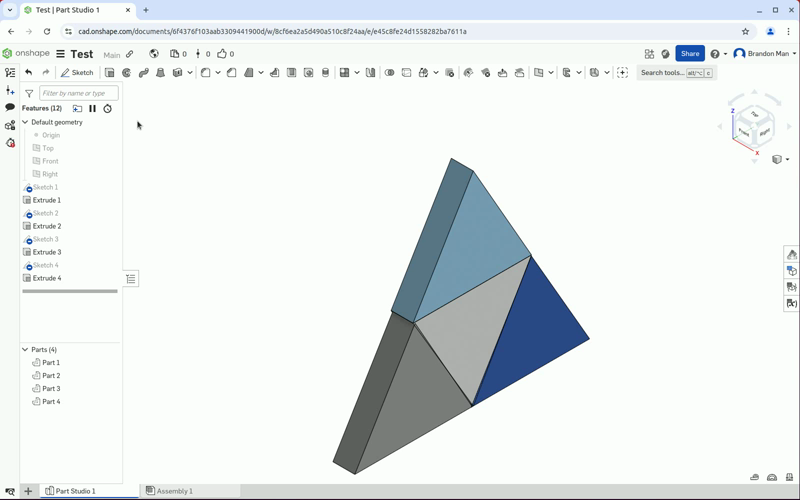
mouse_move(73, 189)
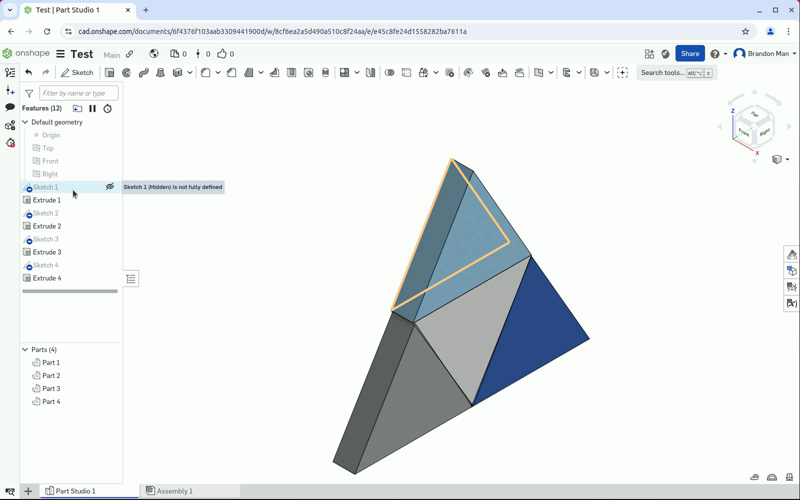
click(73, 189)